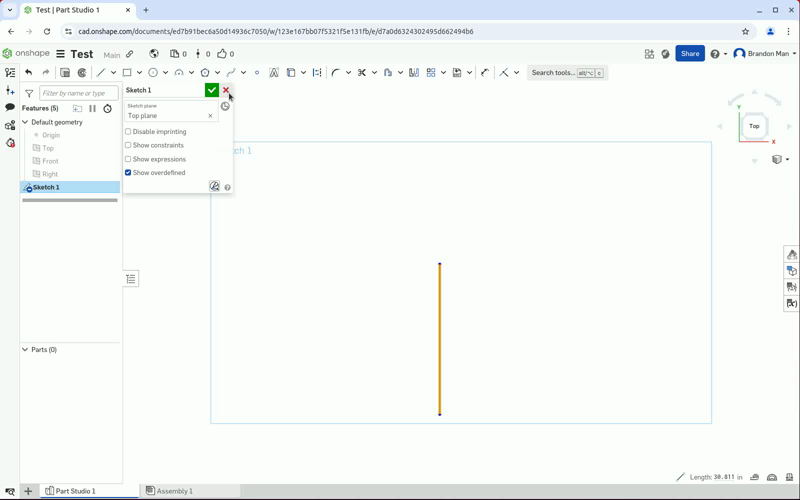
key(shift+h)
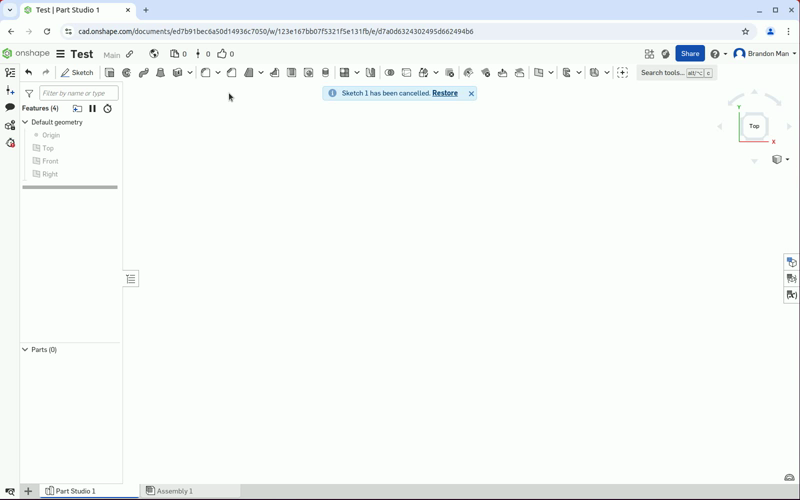
mouse_move(73, 352)
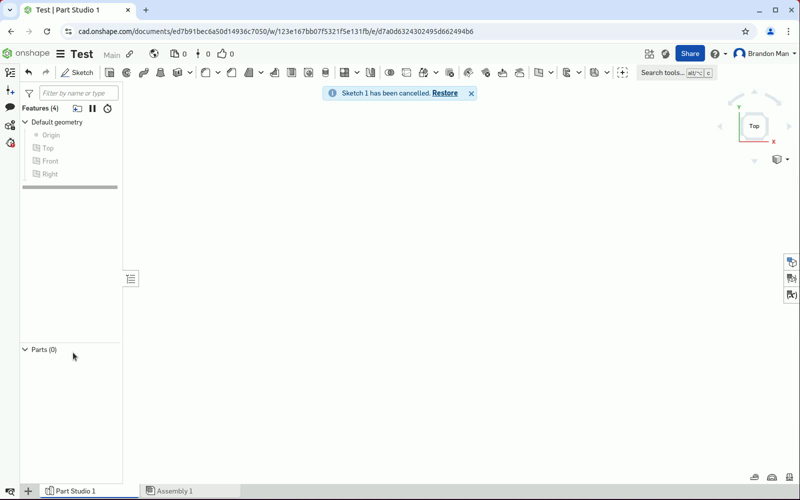
key(y)
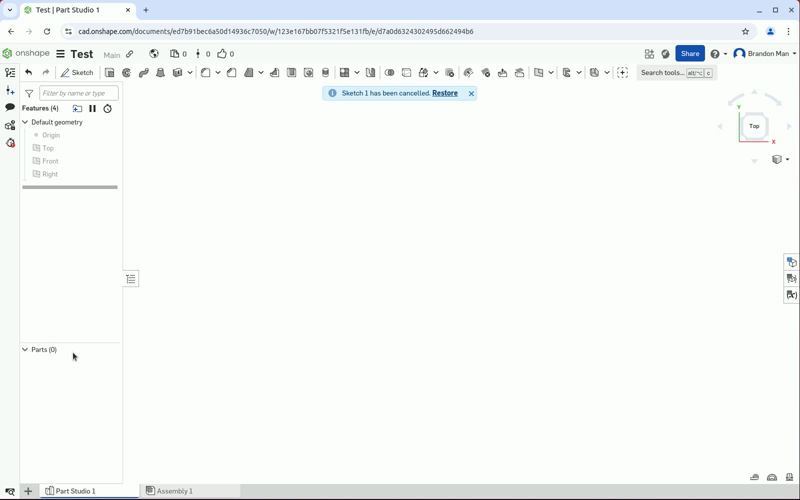
key(shift+p)
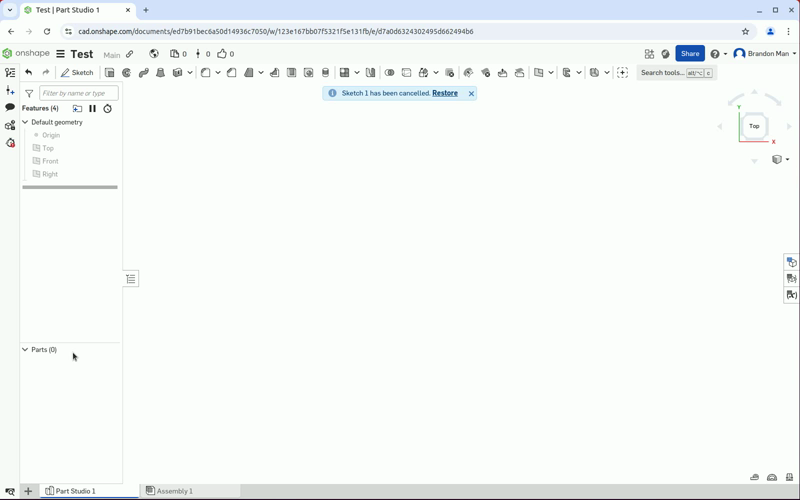
key(space)
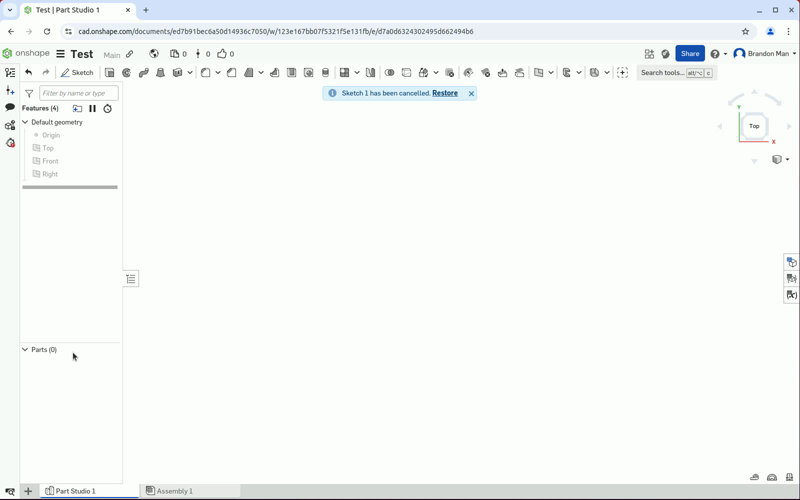
key_down(shift)
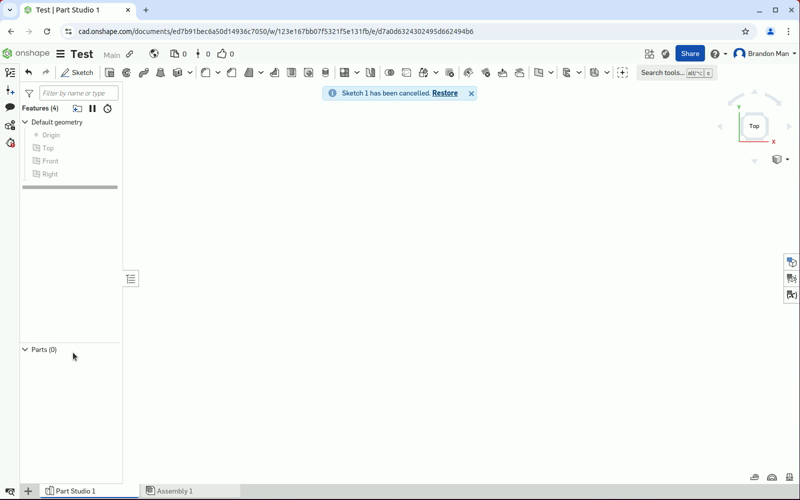
key(up)
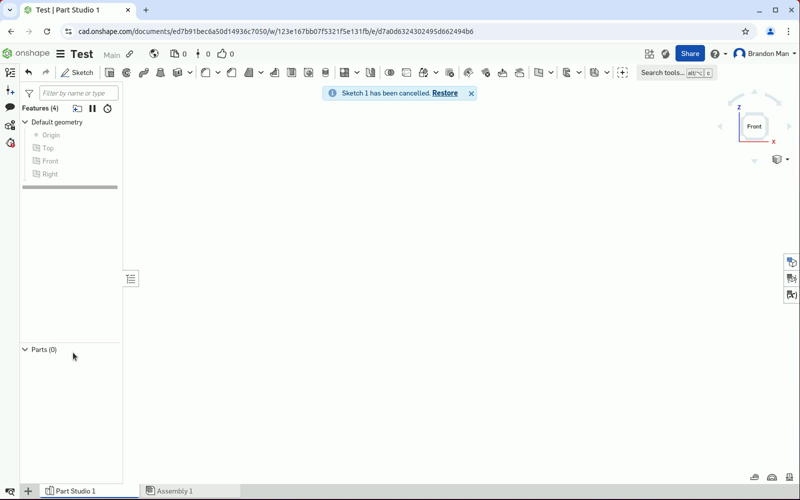
key_up(shift)
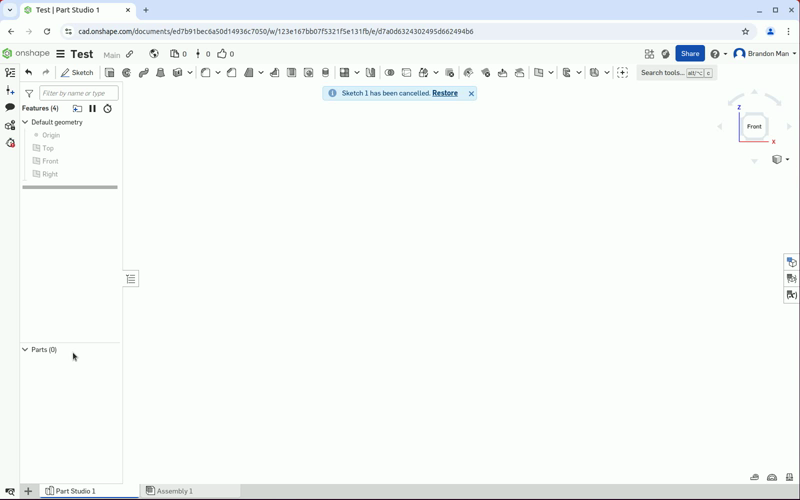
mouse_move(73, 352)
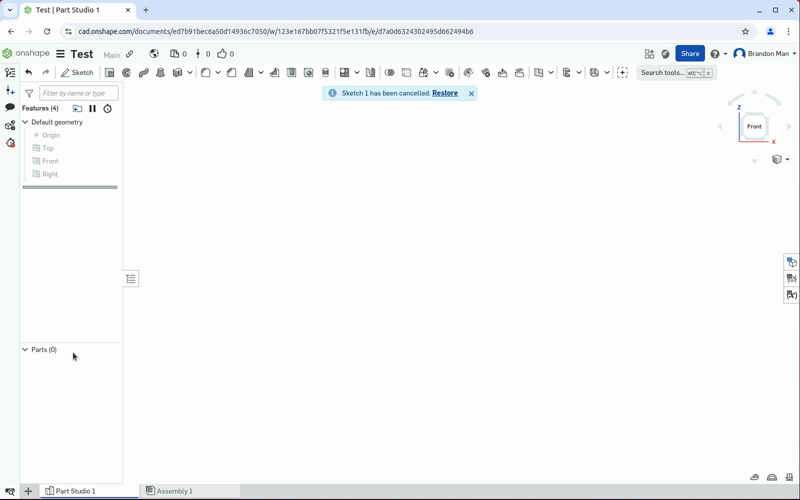
key(shift+y)
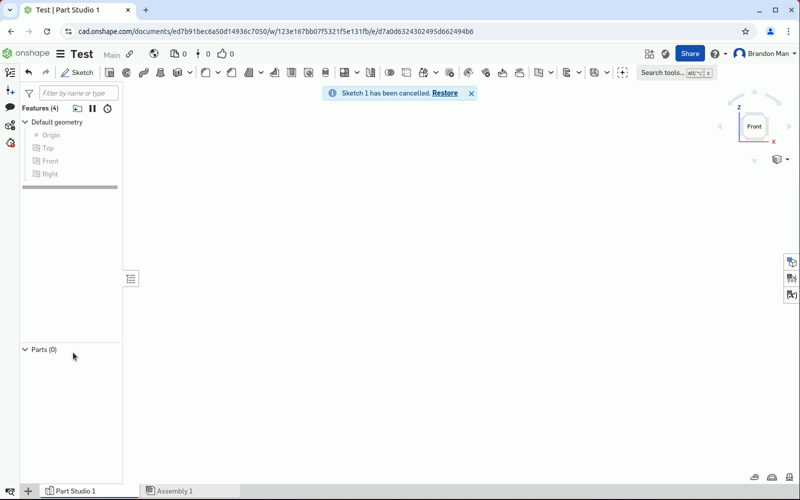
key(shift+s)
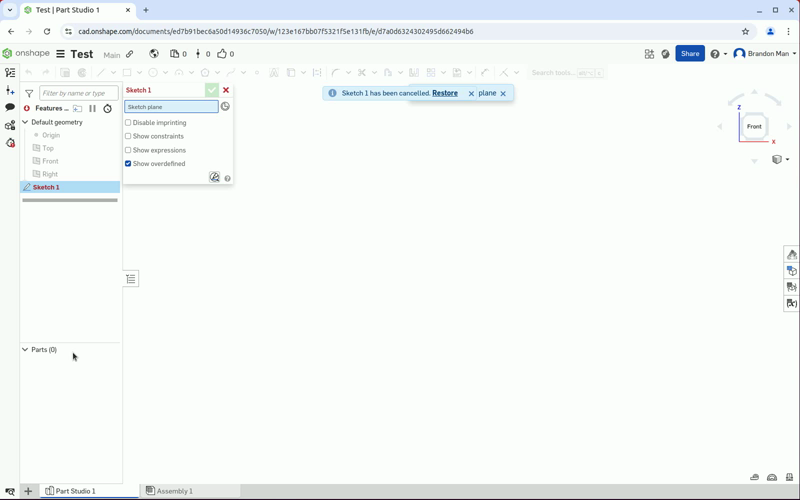
mouse_move(73, 163)
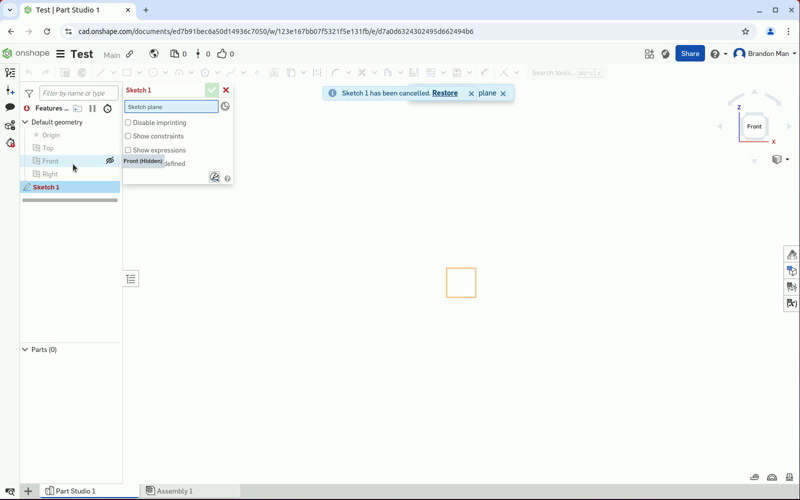
click(73, 163)
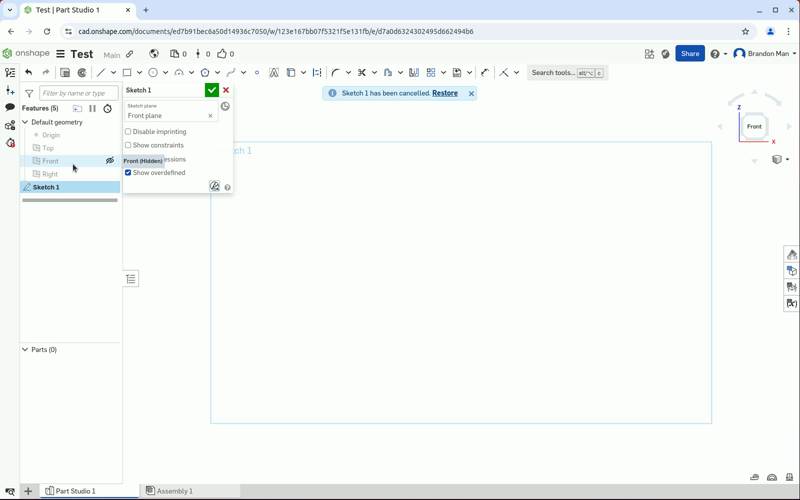
mouse_move(73, 352)
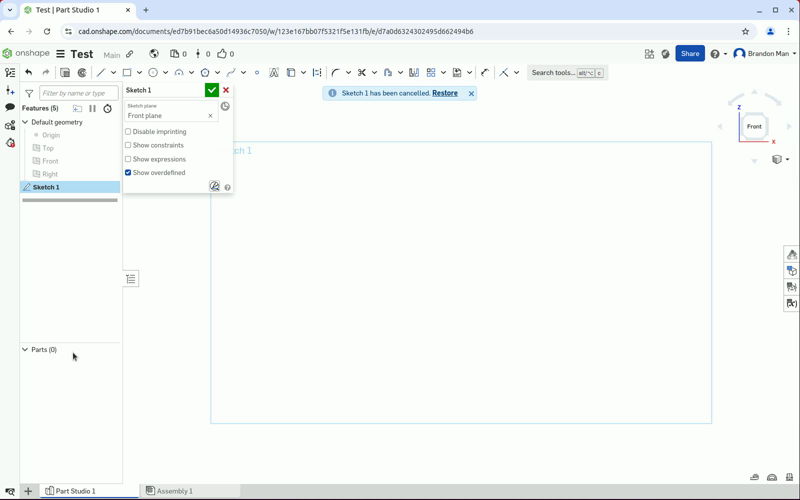
key(y)
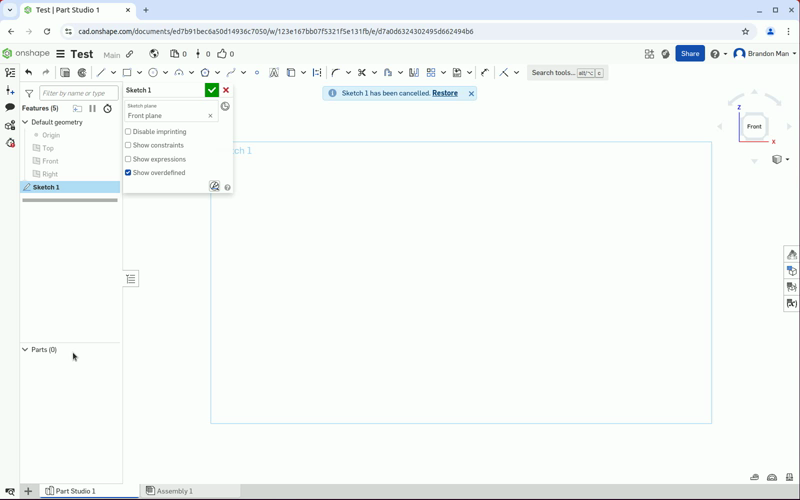
key(l)
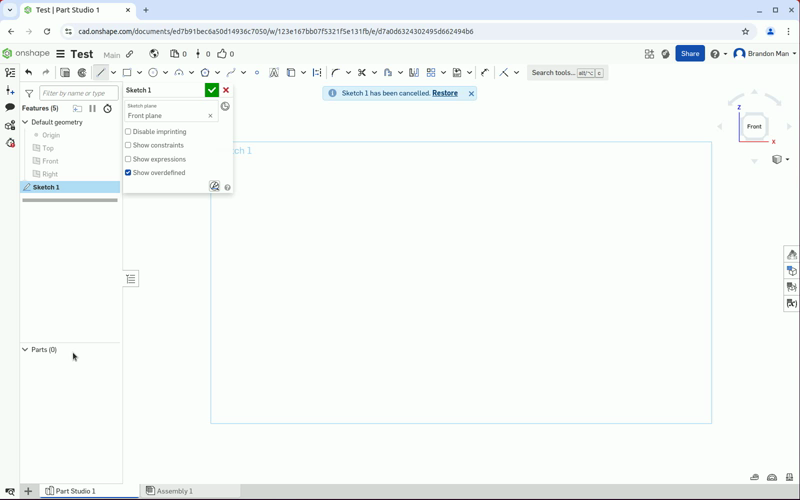
key_down(shift)
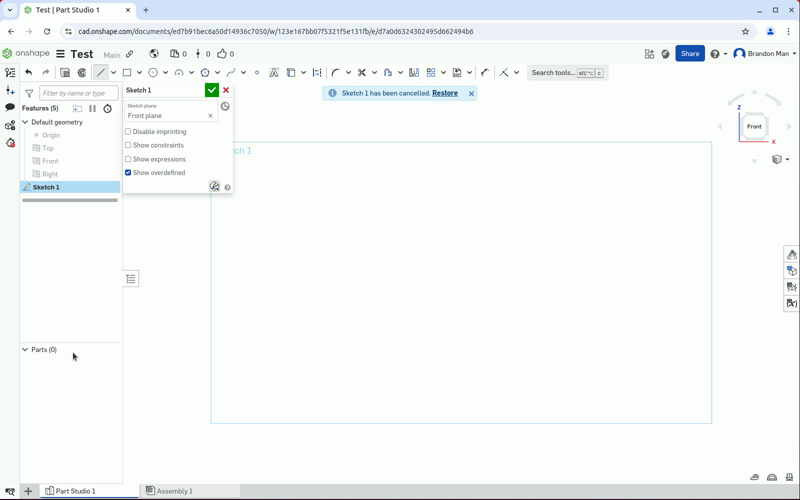
mouse_move(460, 354)
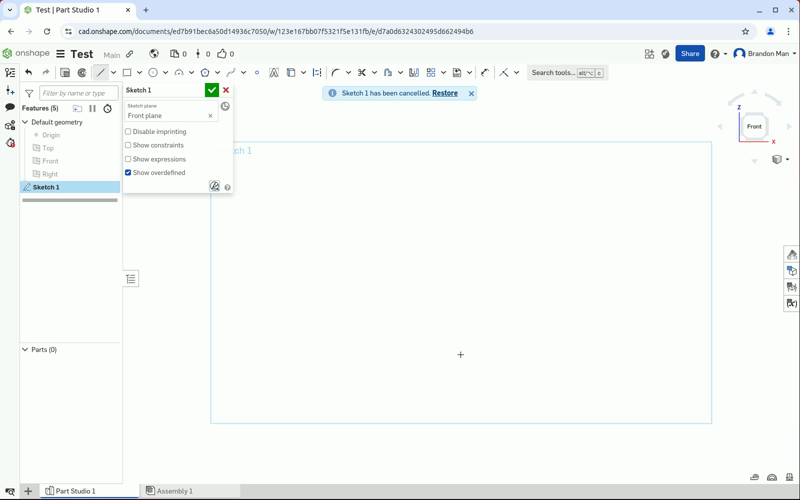
click(460, 354)
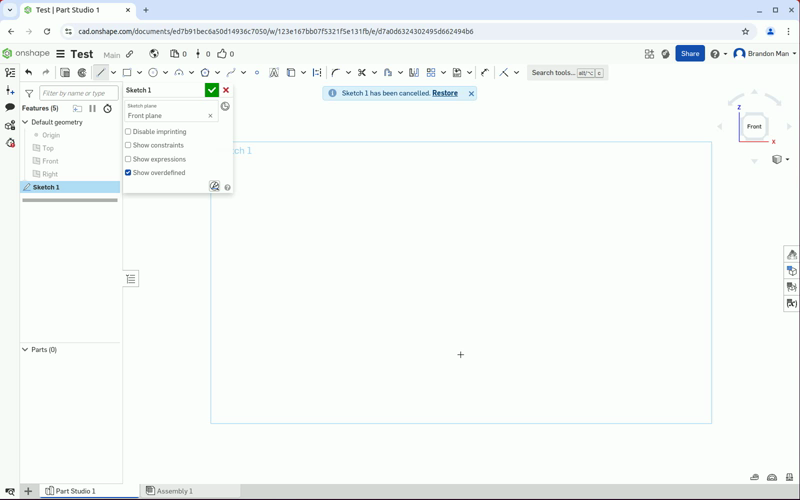
key_up(shift)
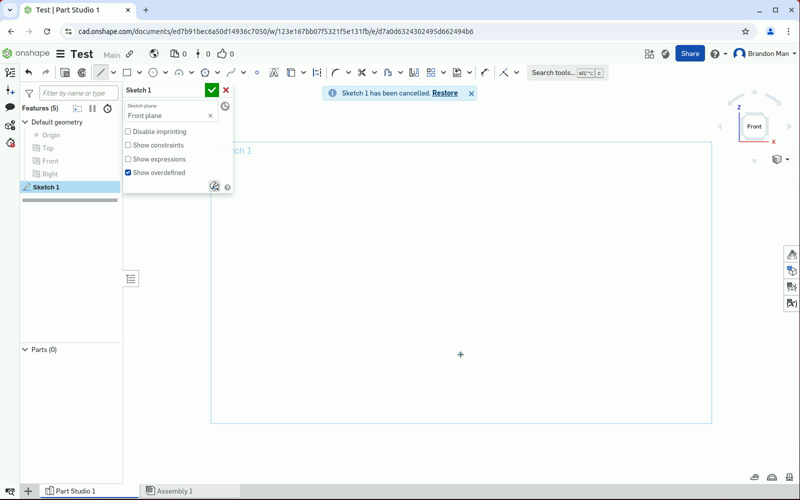
key_down(shift)
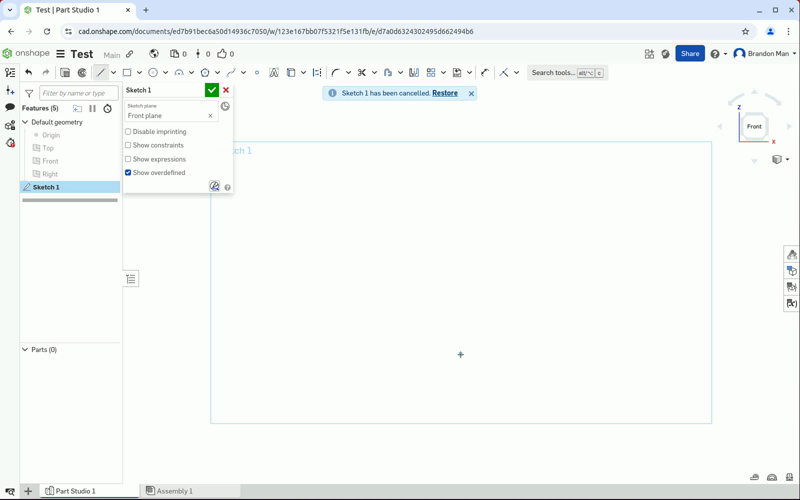
mouse_move(572, 354)
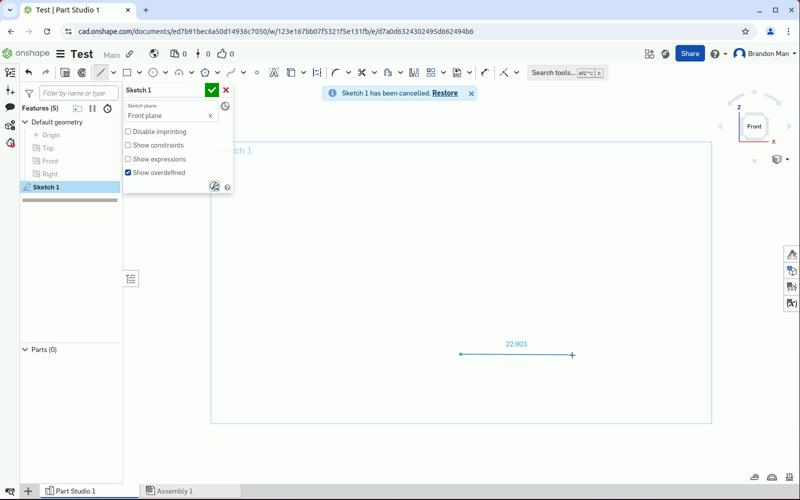
click(572, 354)
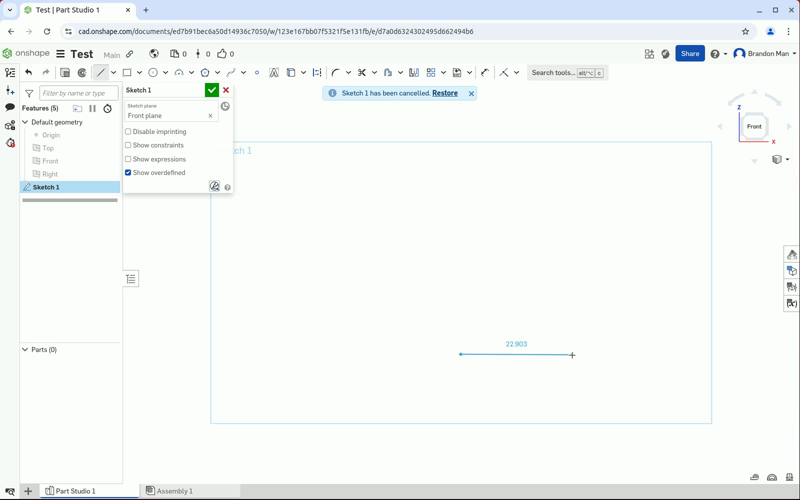
key_up(shift)
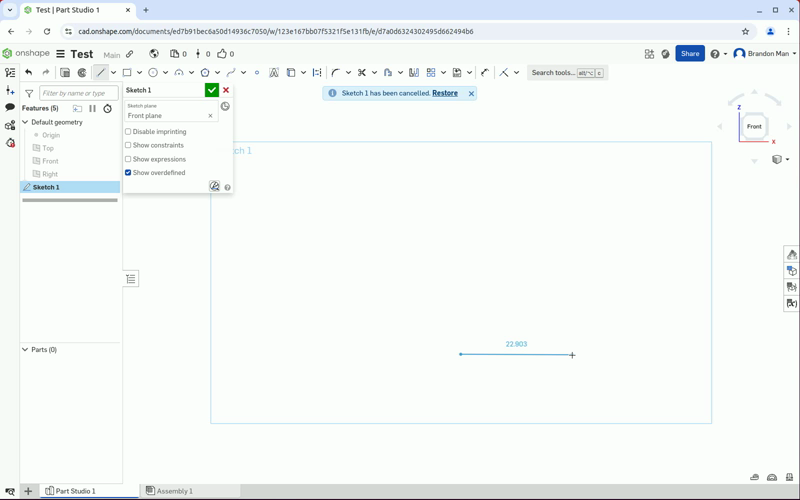
key_down(shift)
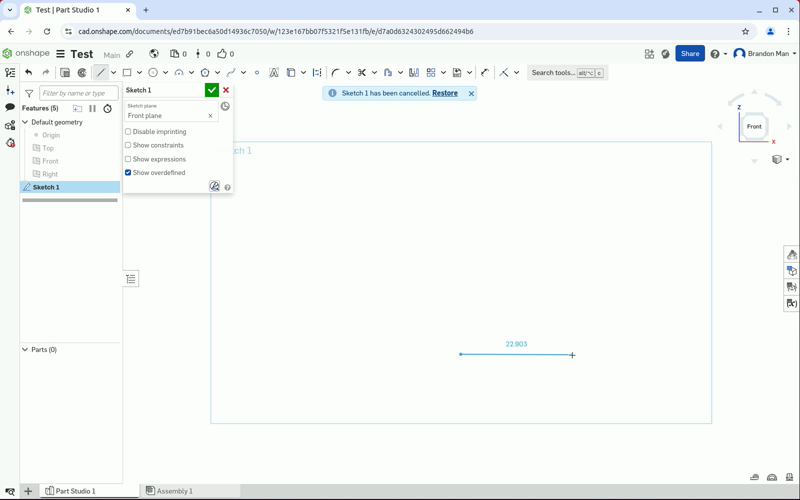
mouse_move(572, 213)
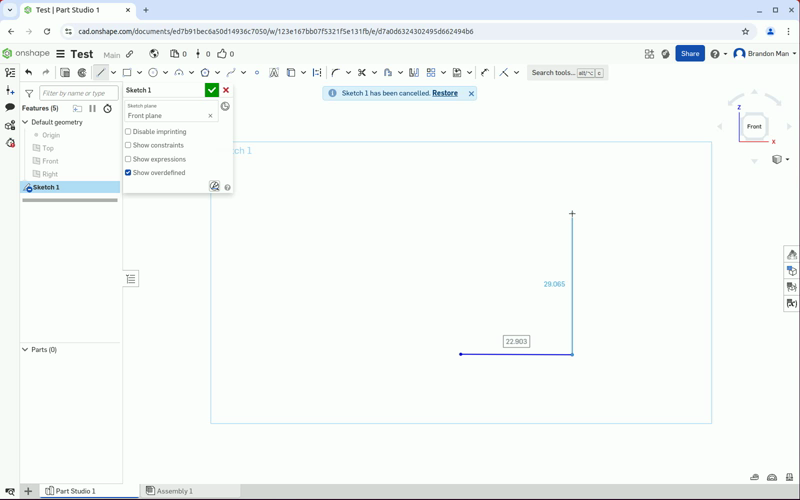
click(572, 213)
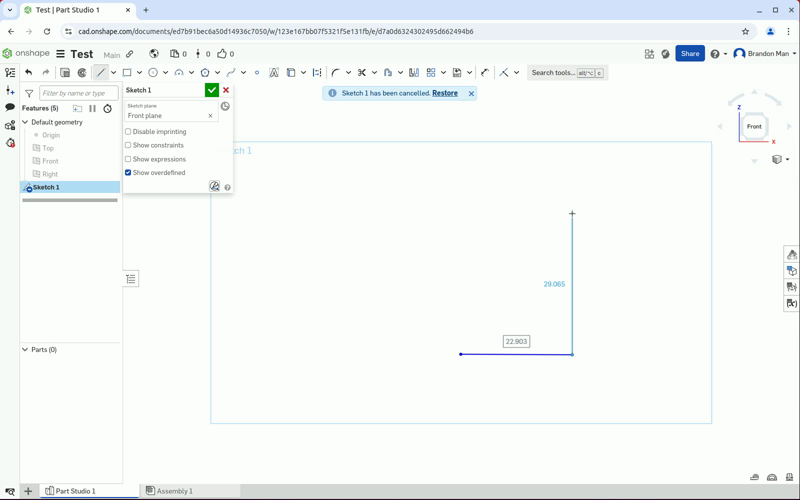
key_up(shift)
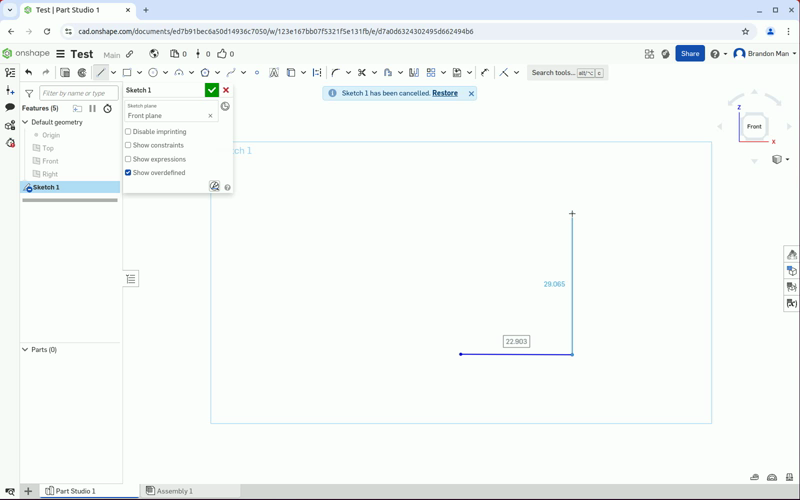
key_down(shift)
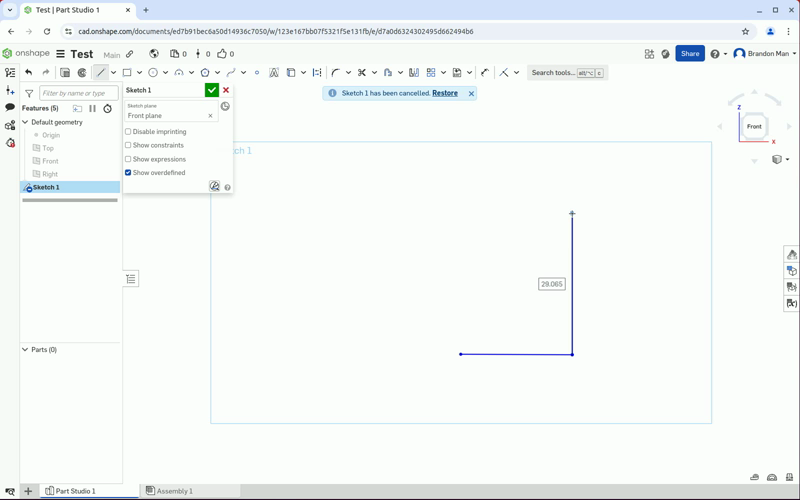
mouse_move(460, 213)
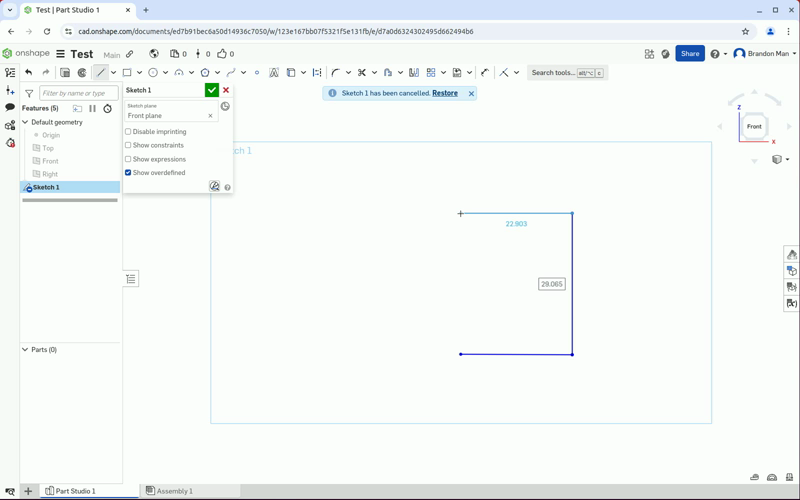
click(460, 213)
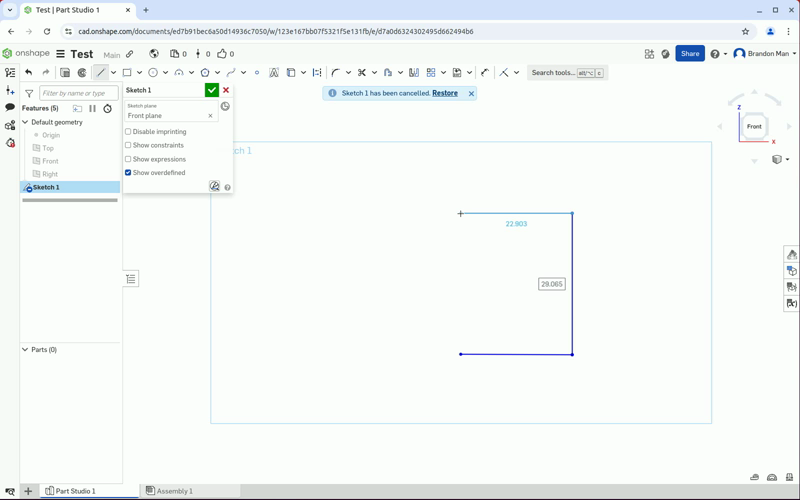
key_up(shift)
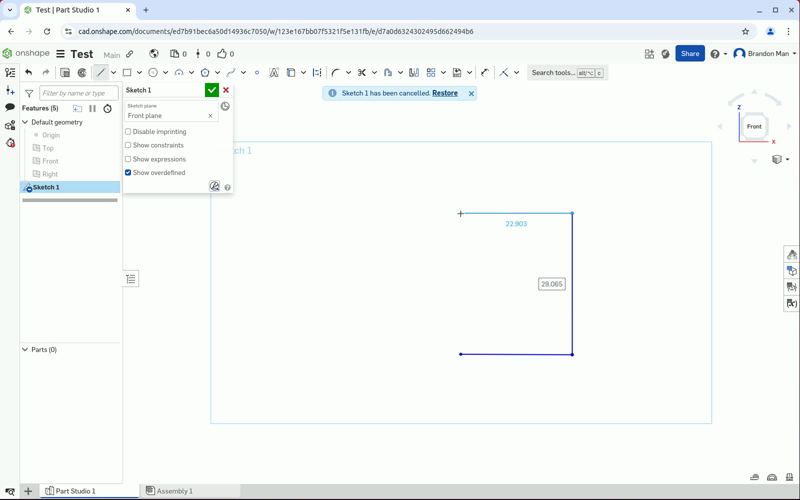
key_down(shift)
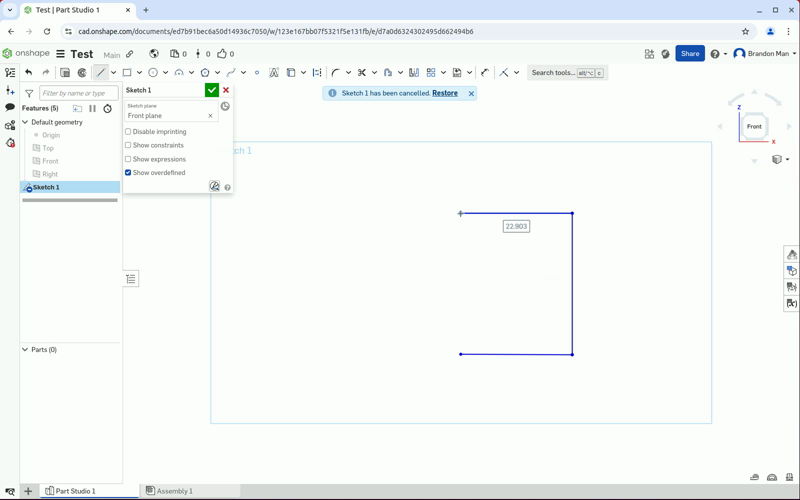
mouse_move(460, 354)
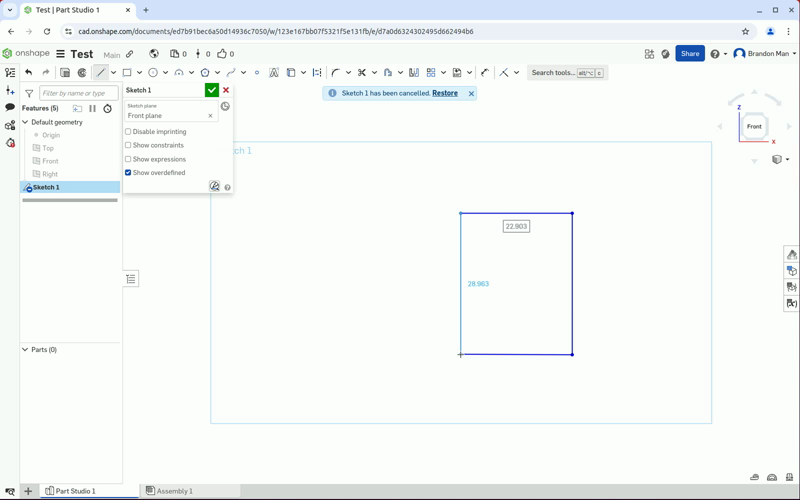
key_up(shift)
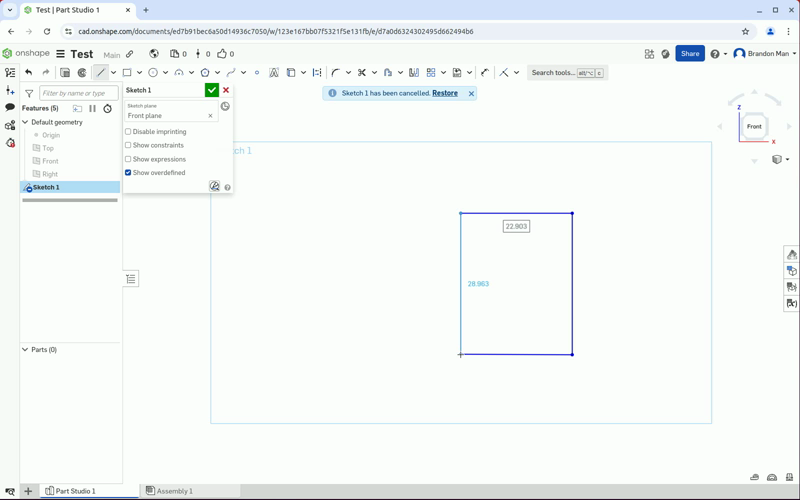
click(460, 354)
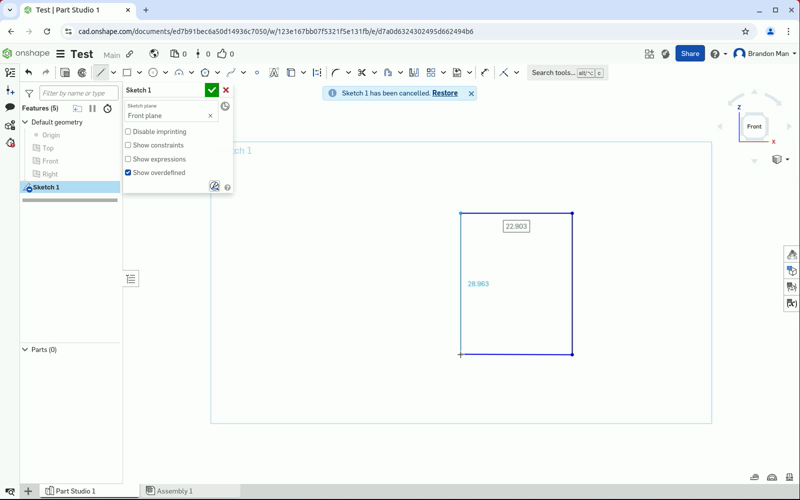
key(esc)
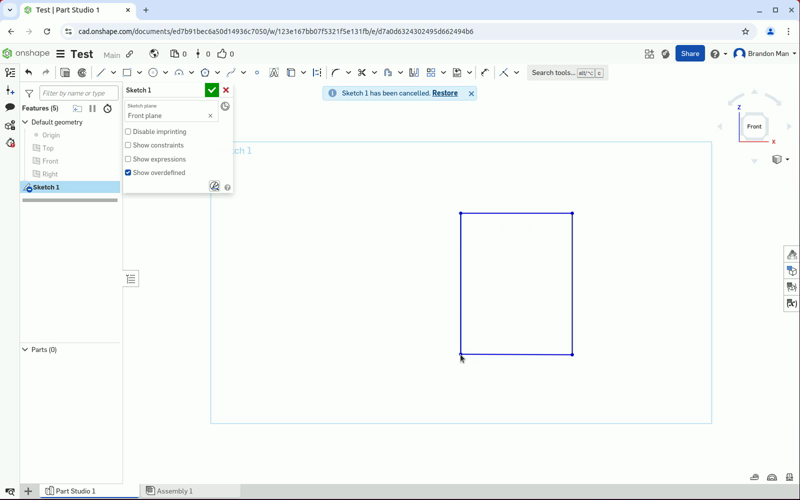
mouse_move(520, 271)
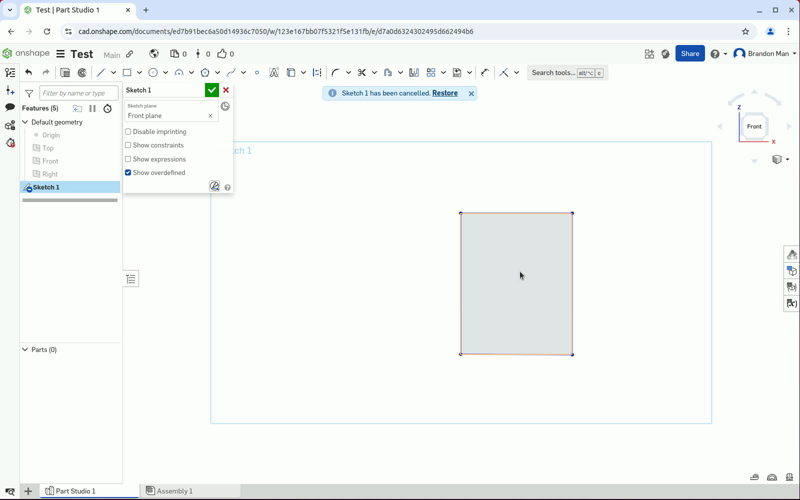
click(520, 271)
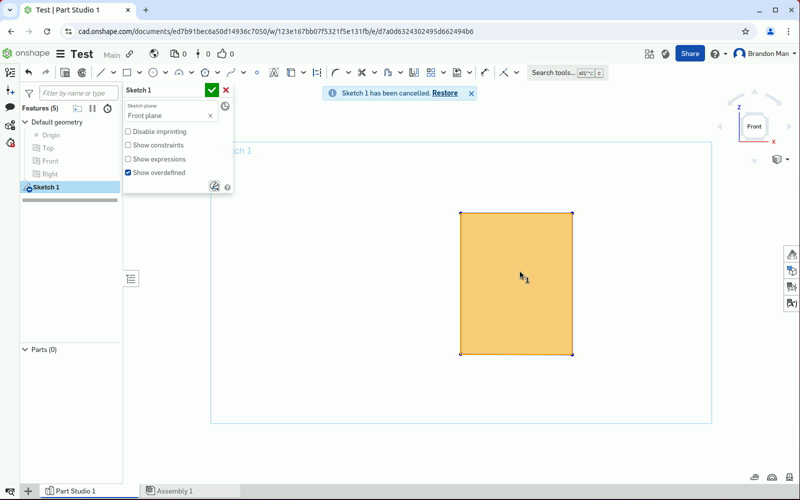
mouse_move(73, 352)
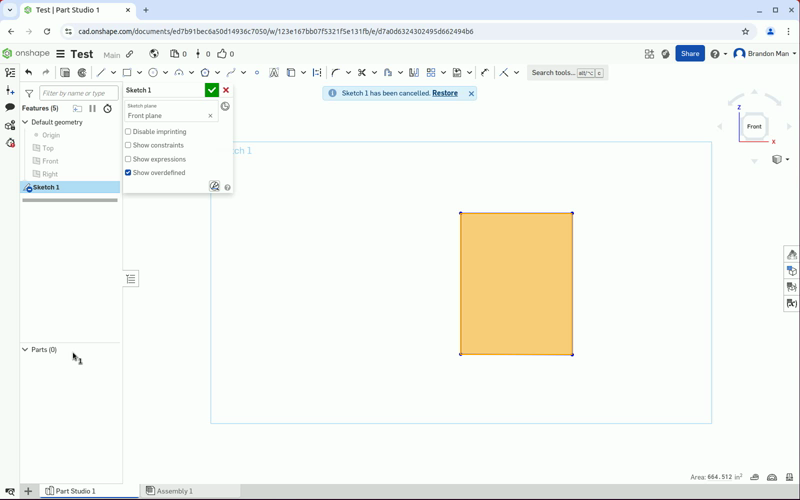
key(shift+y)
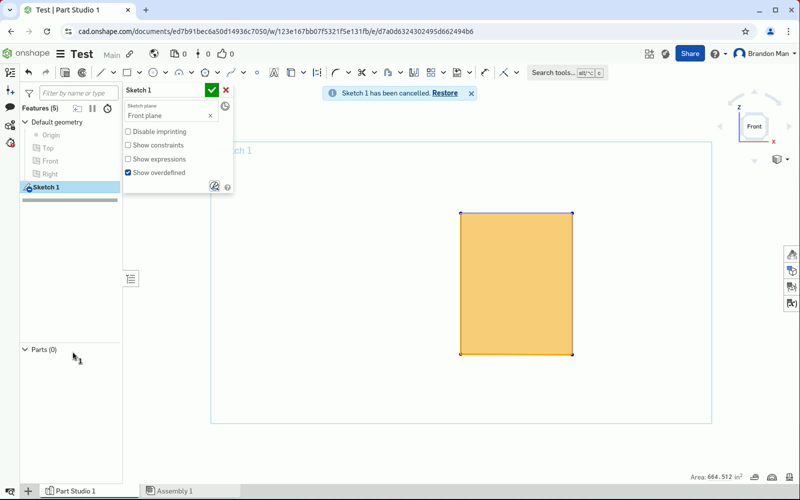
key(shift+e)
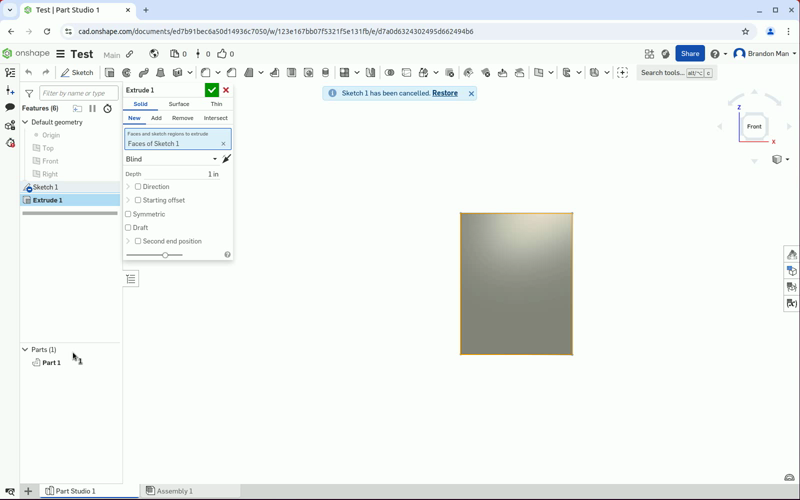
mouse_move(143, 106)
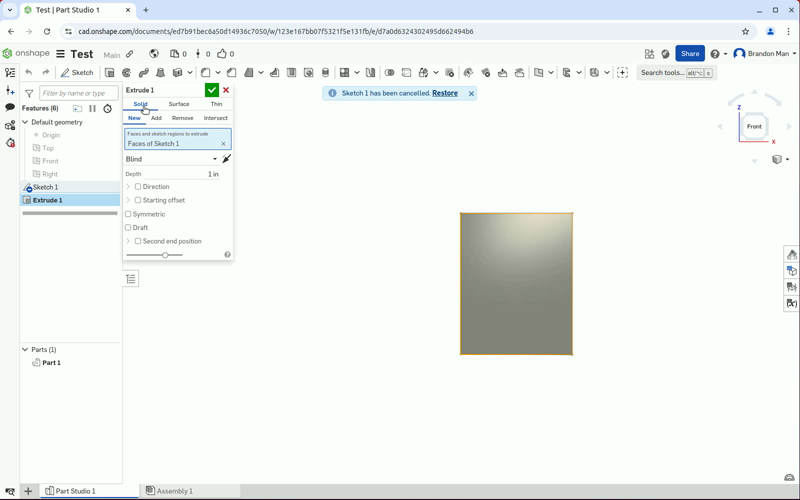
click(143, 106)
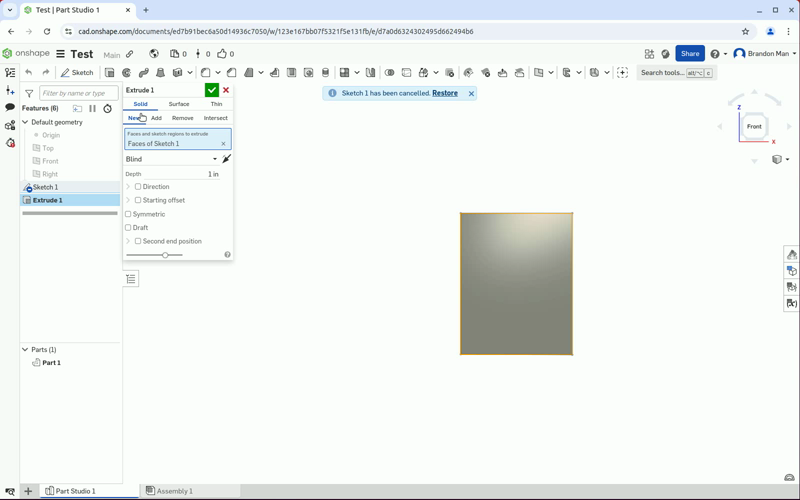
mouse_move(137, 120)
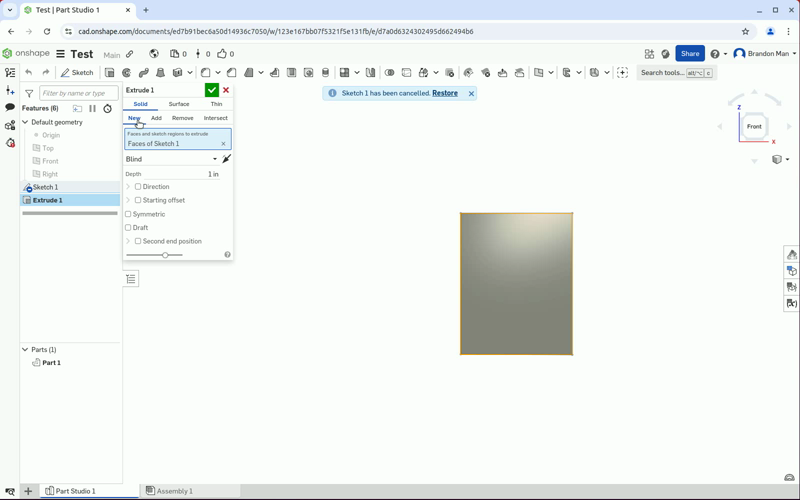
click(137, 120)
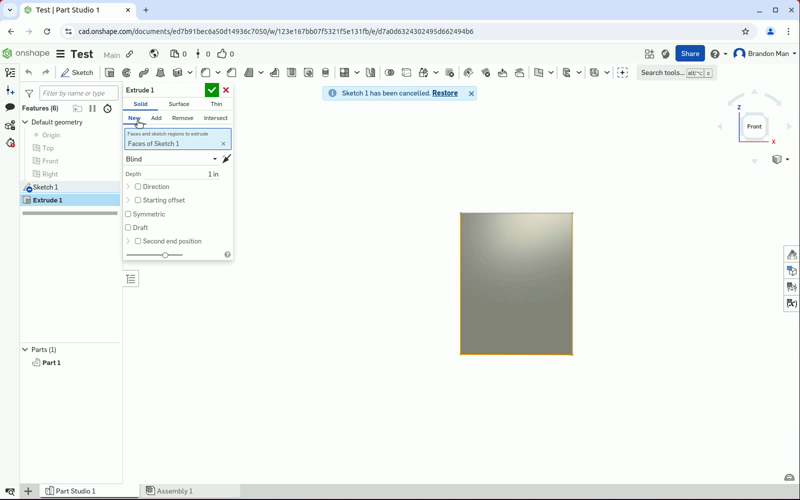
key(tab, 4)
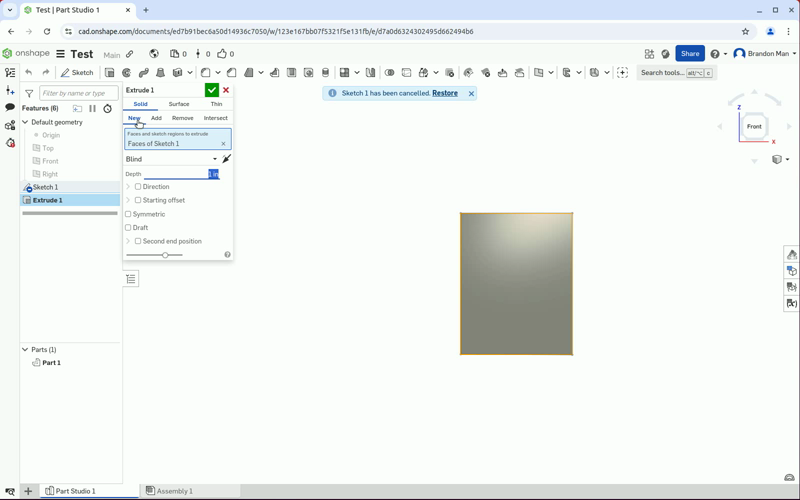
text(30.33)
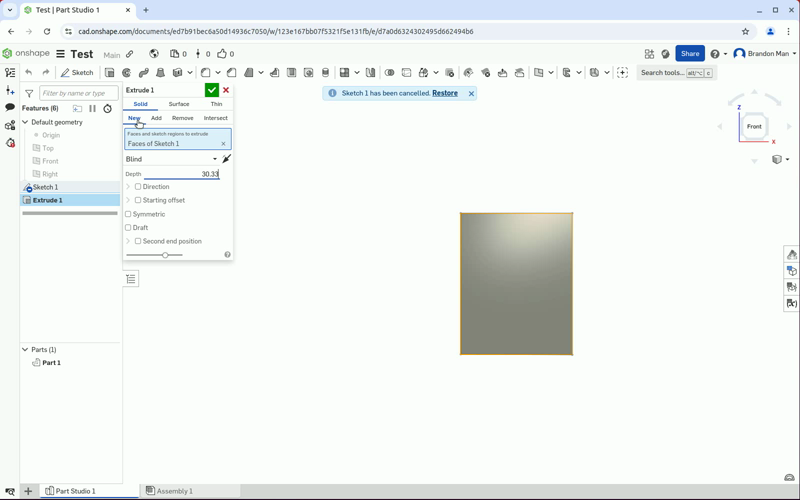
key(tab, 3)
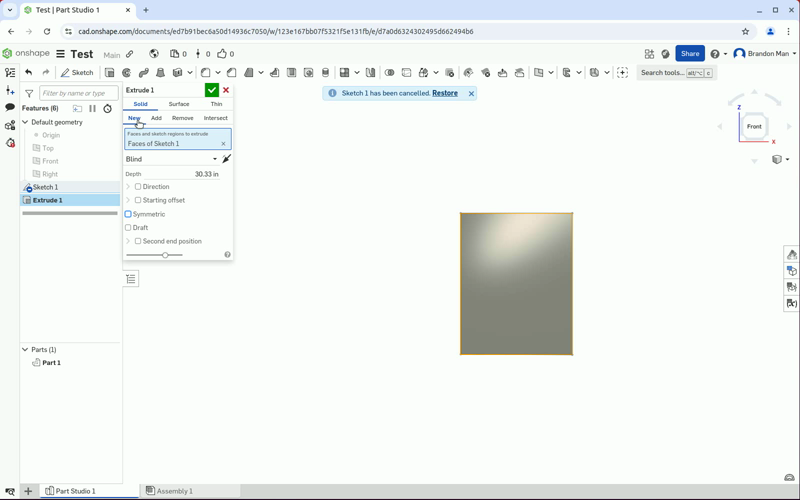
key(space)
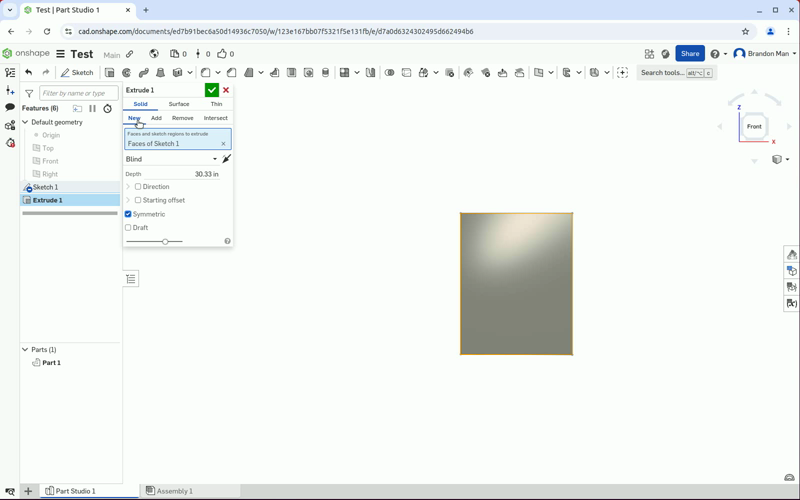
key(enter)
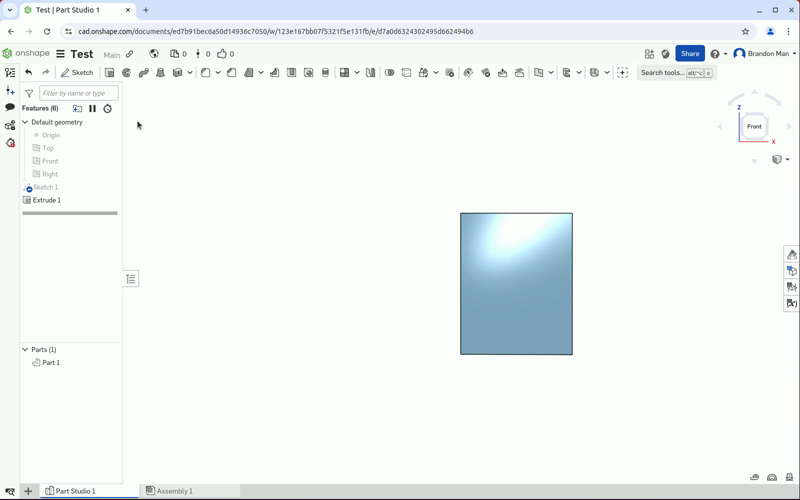
key(shift+h)
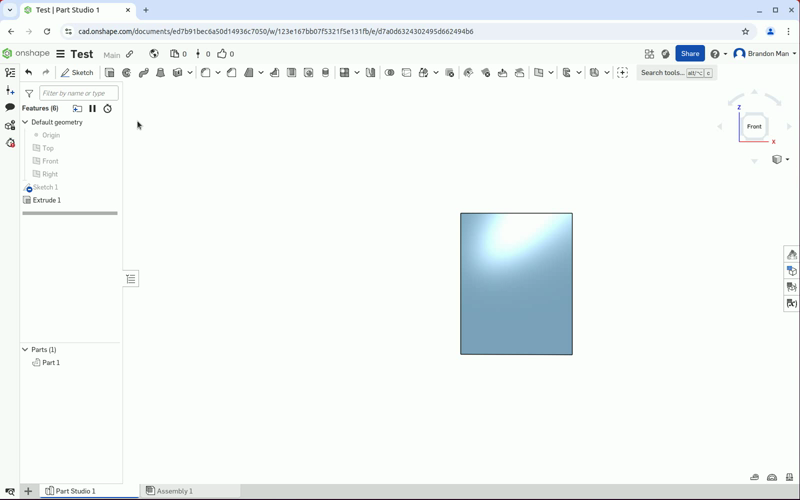
key(shift+h)
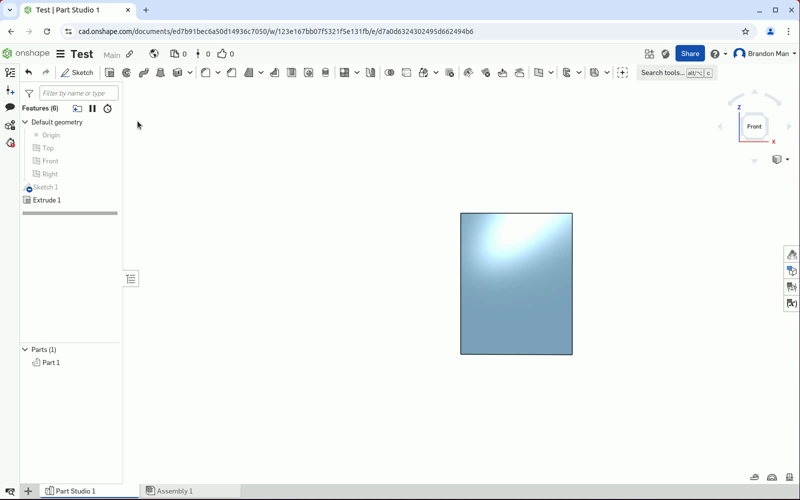
mouse_move(73, 189)
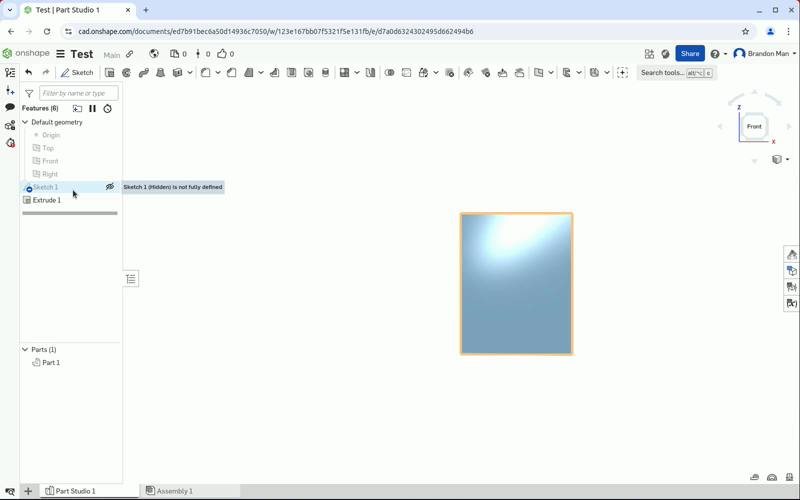
click(73, 189)
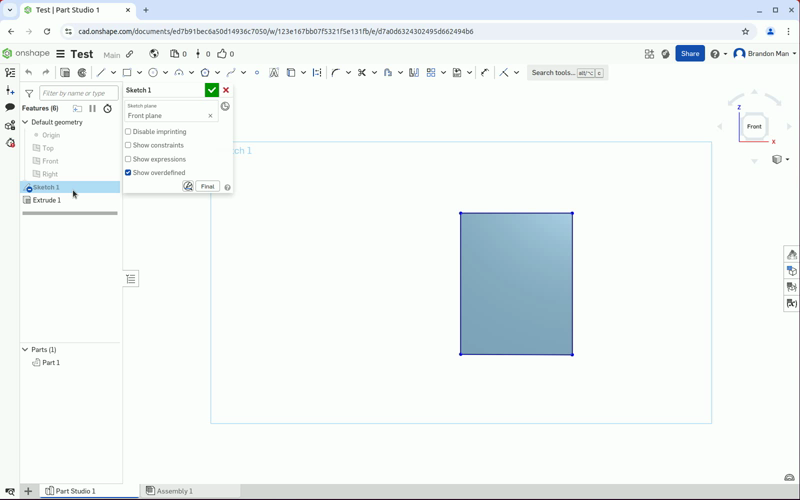
mouse_move(229, 92)
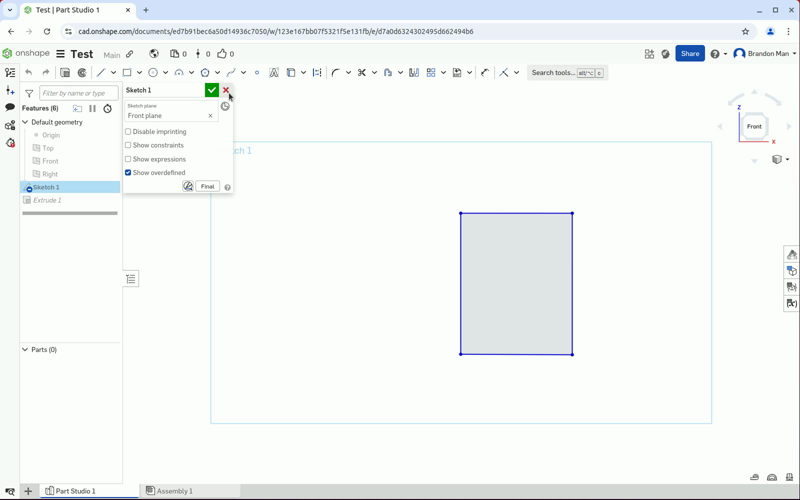
click(229, 92)
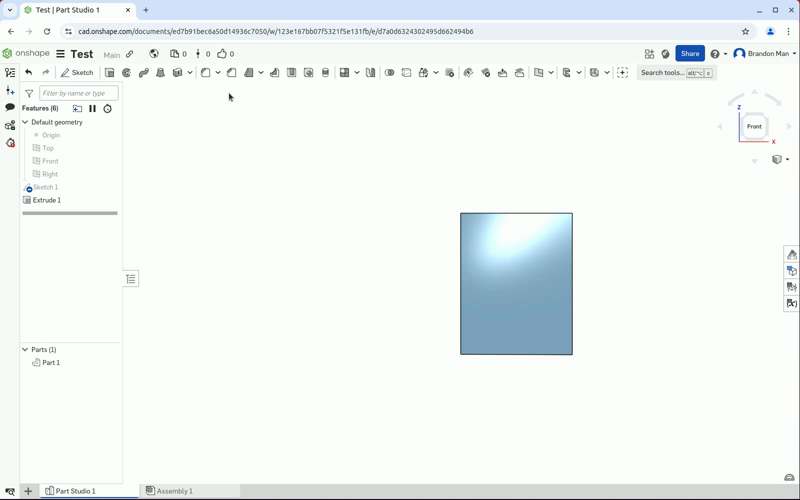
mouse_move(541, 75)
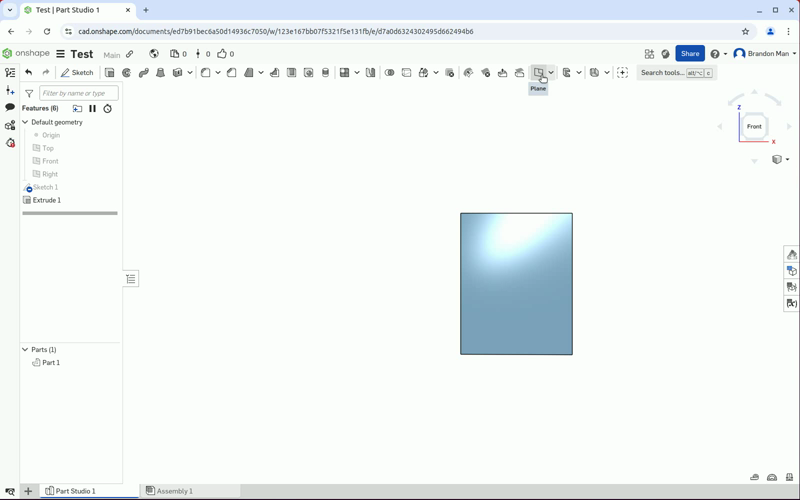
click(541, 75)
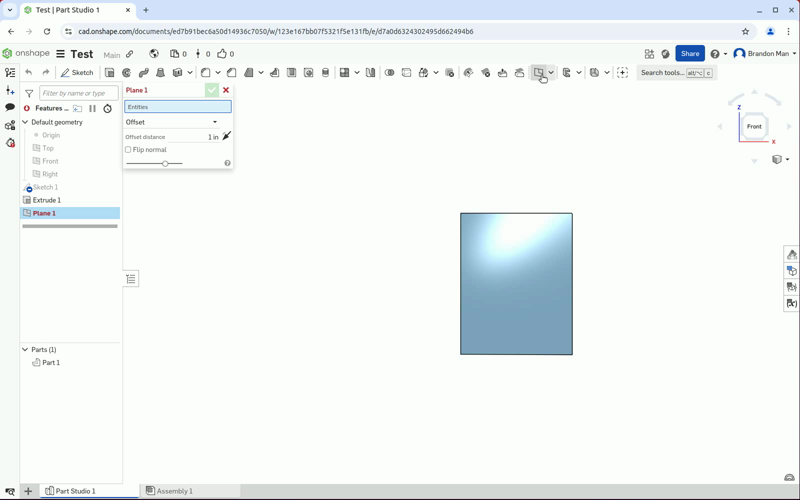
mouse_move(73, 163)
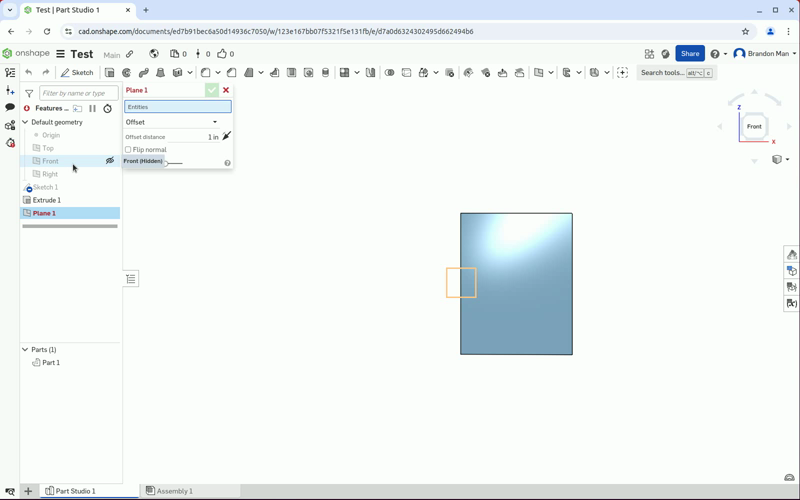
click(73, 163)
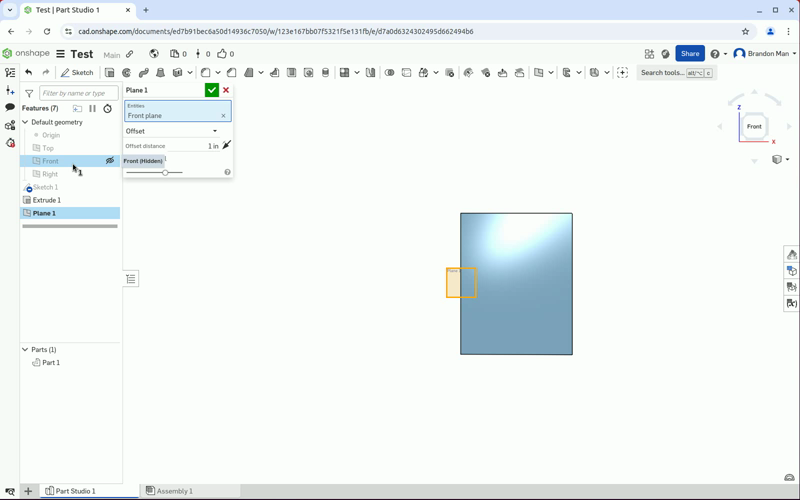
key(tab, 2)
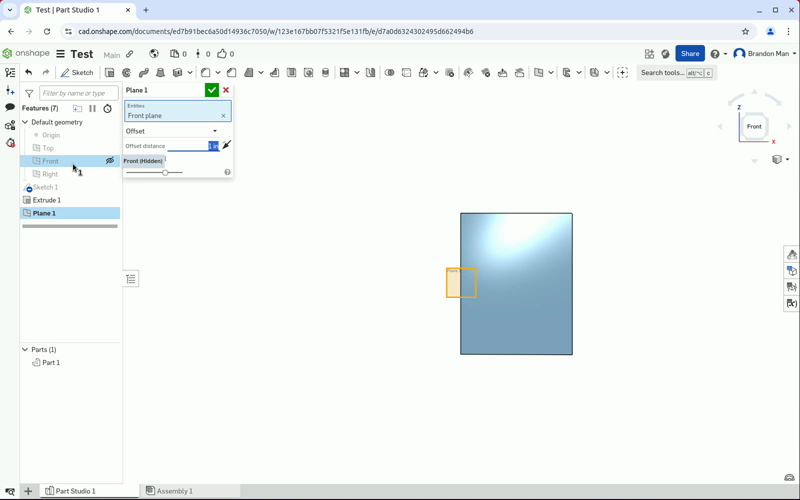
text(15.159)
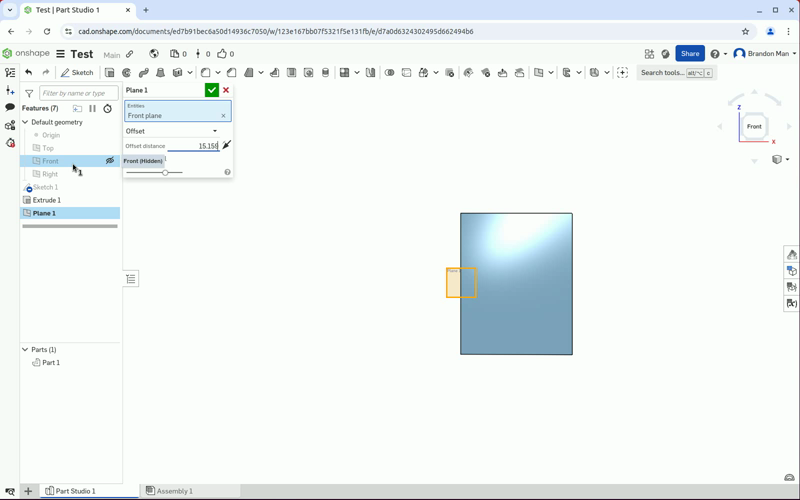
key(enter, 2)
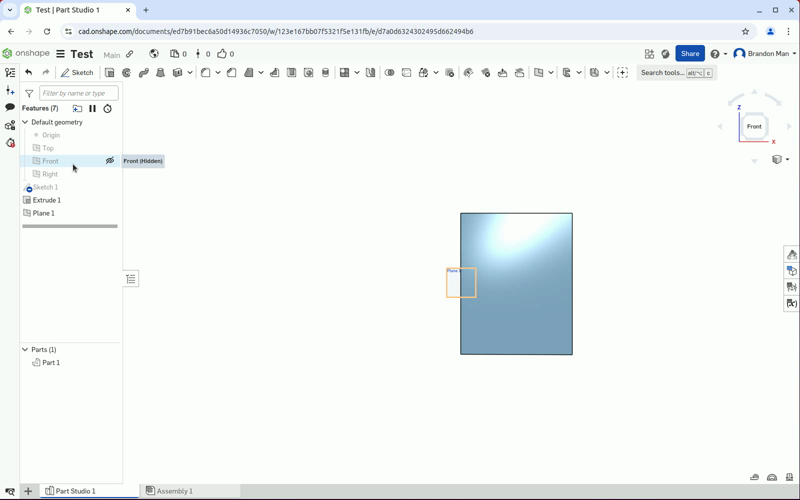
key(shift+s)
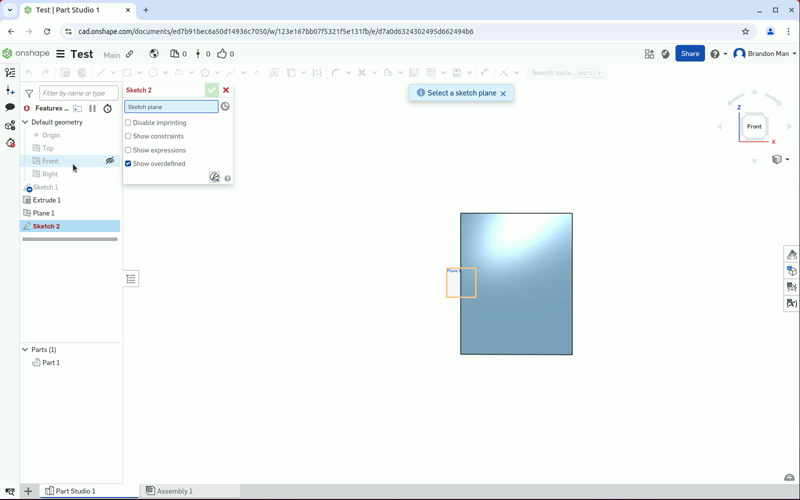
mouse_move(73, 215)
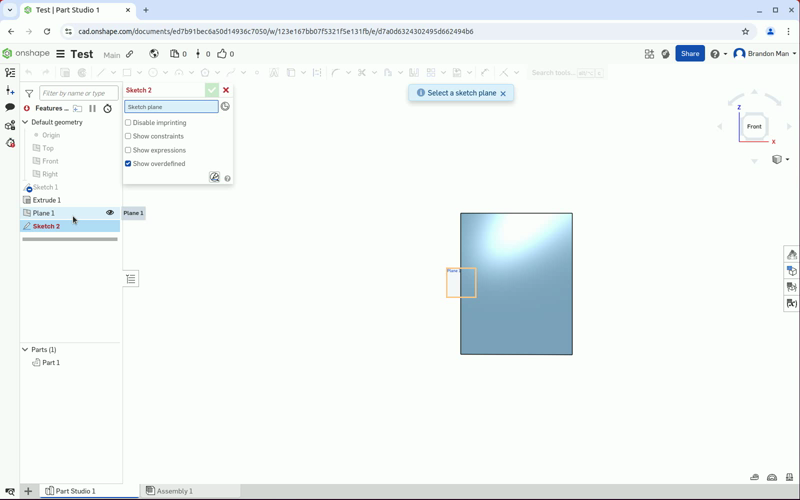
click(73, 215)
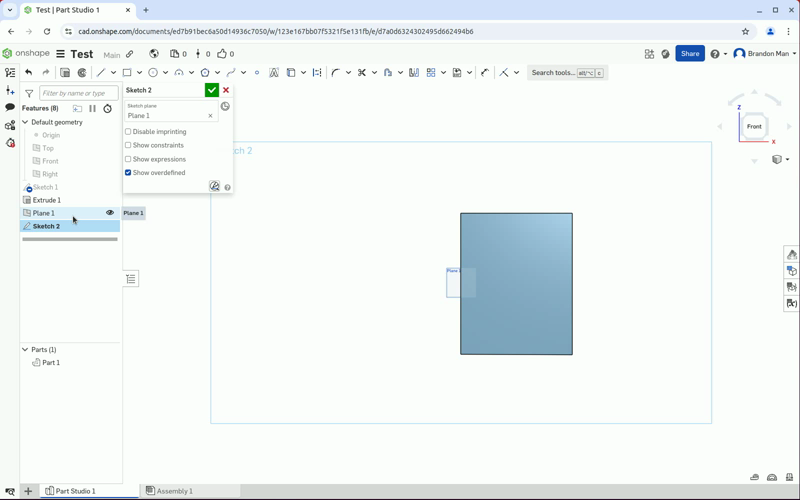
mouse_move(73, 352)
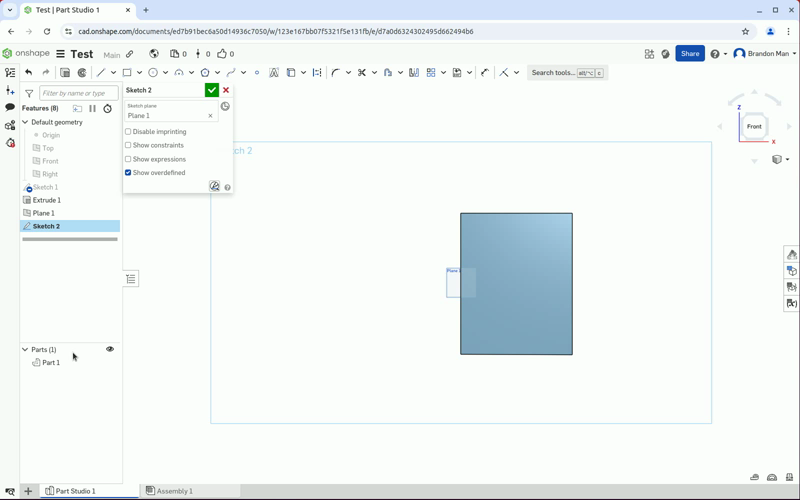
key(y)
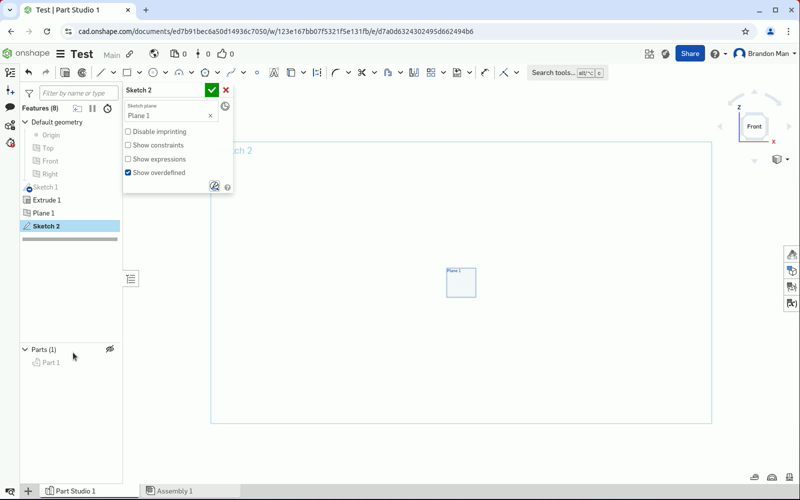
key(l)
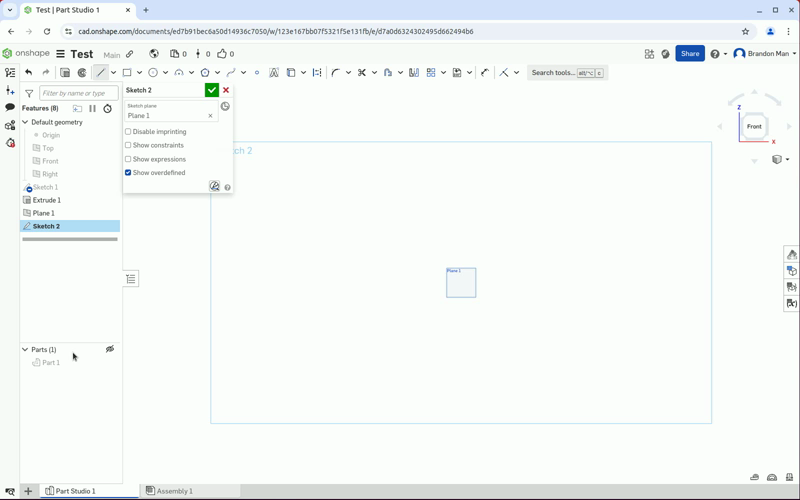
key_down(shift)
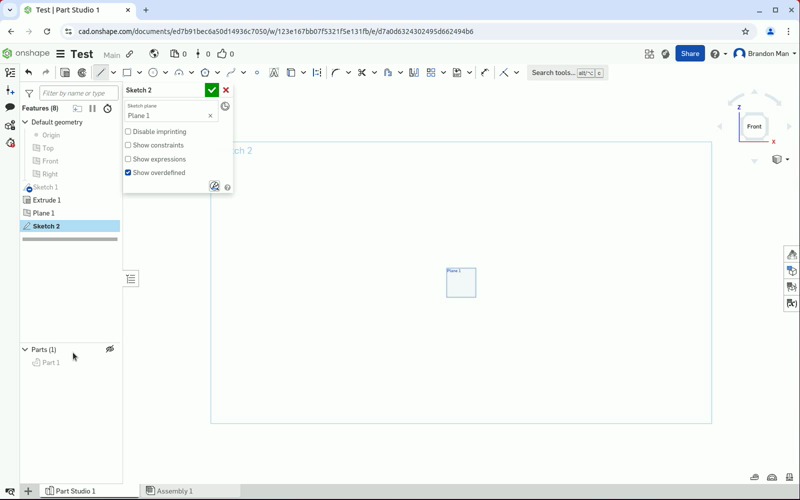
mouse_move(460, 312)
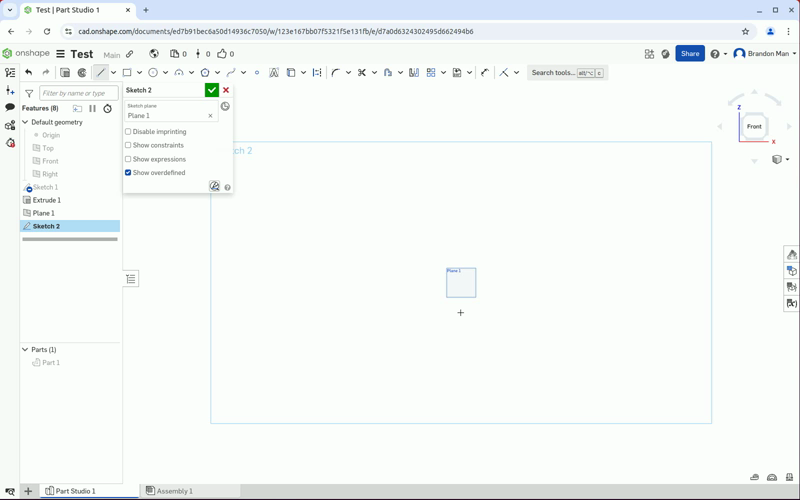
click(460, 312)
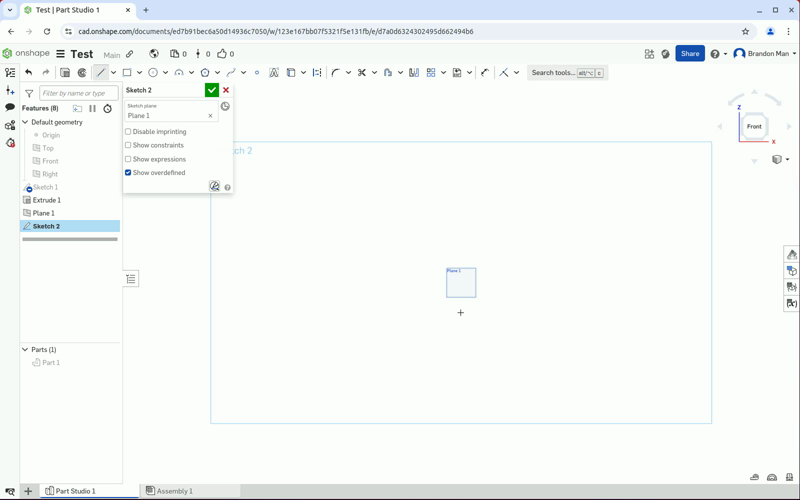
key_up(shift)
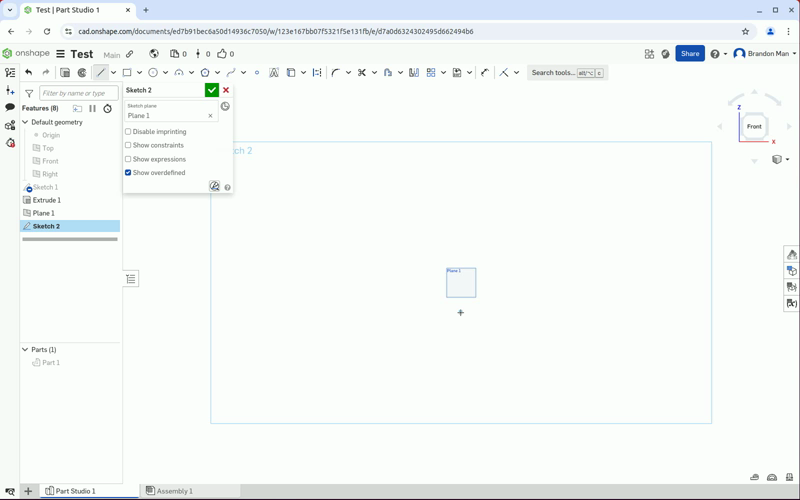
key_down(shift)
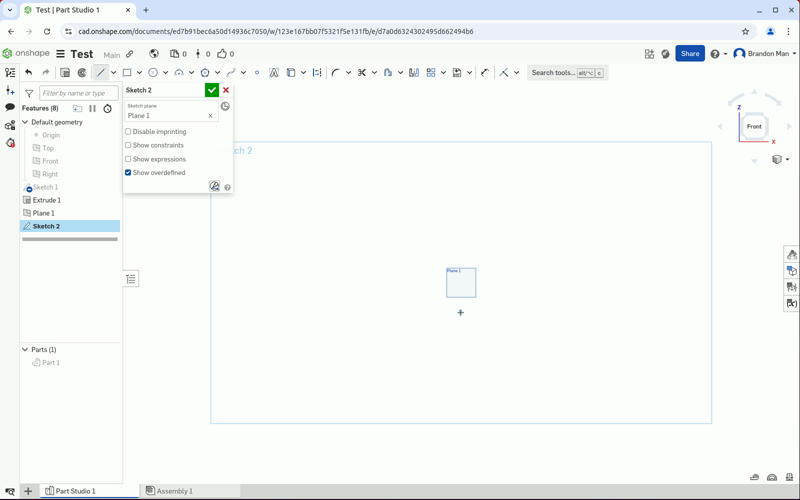
mouse_move(490, 312)
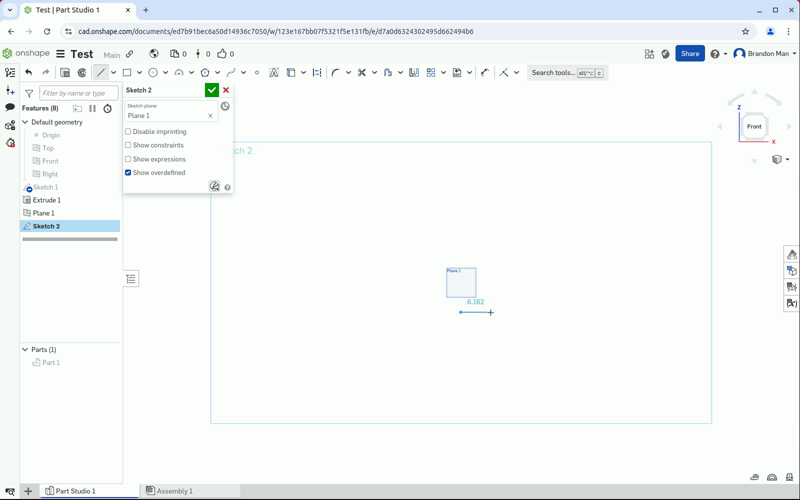
mouse_move(477, 294)
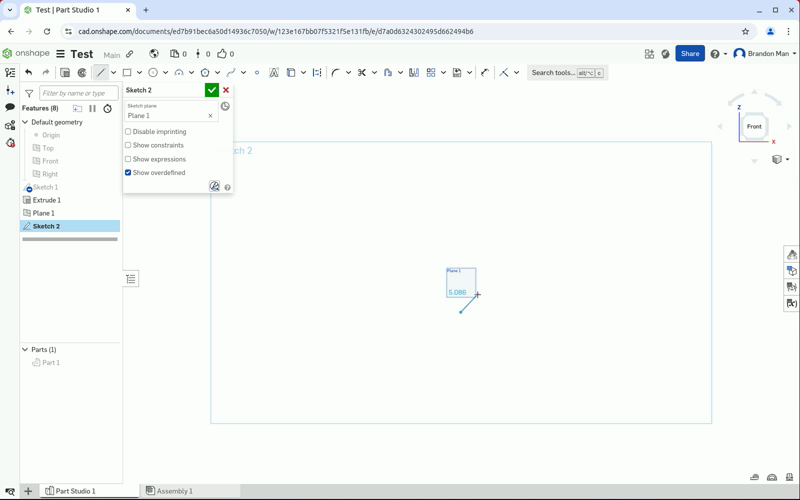
click(477, 294)
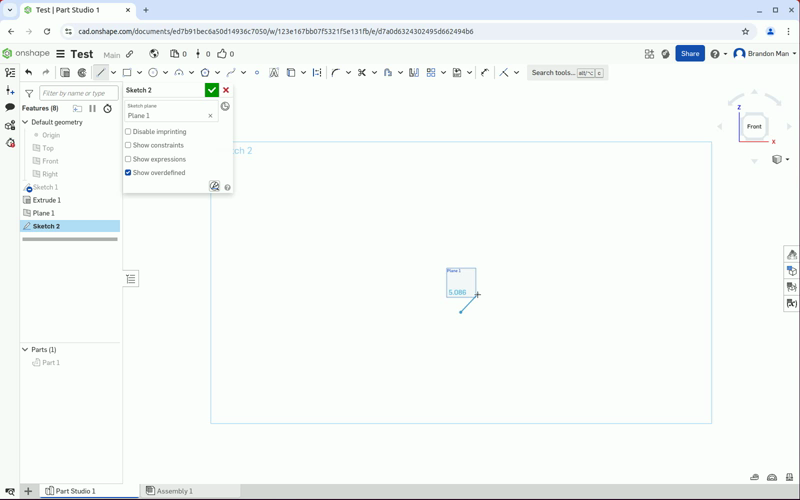
key_up(shift)
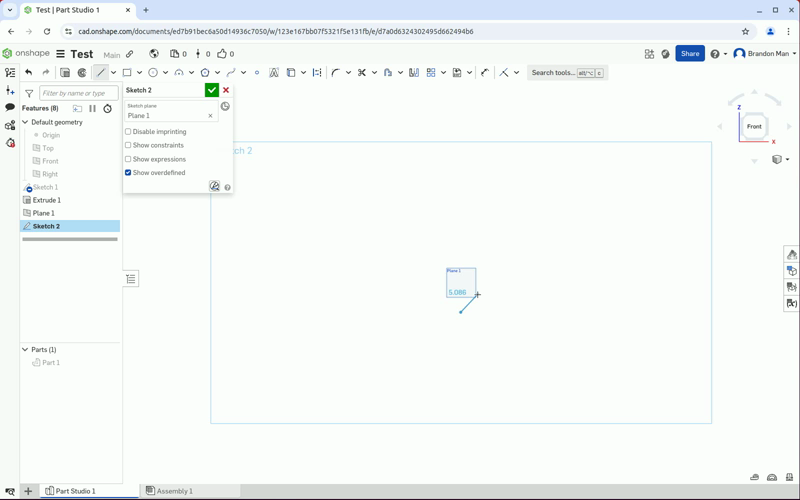
key(esc)
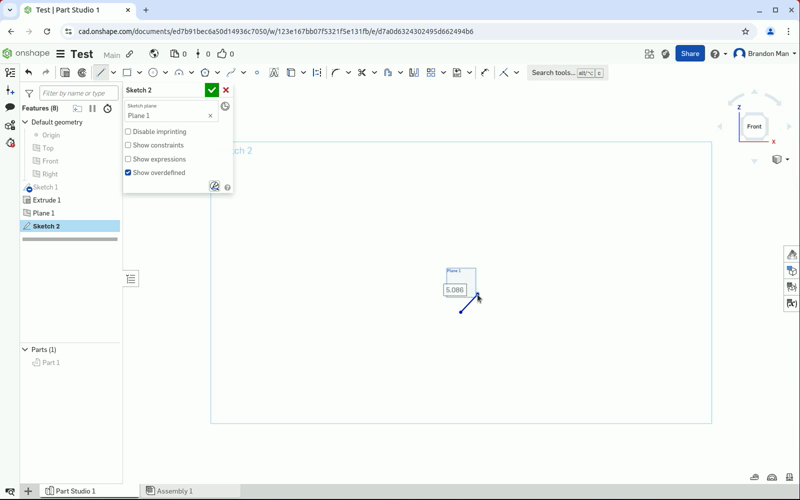
key(a)
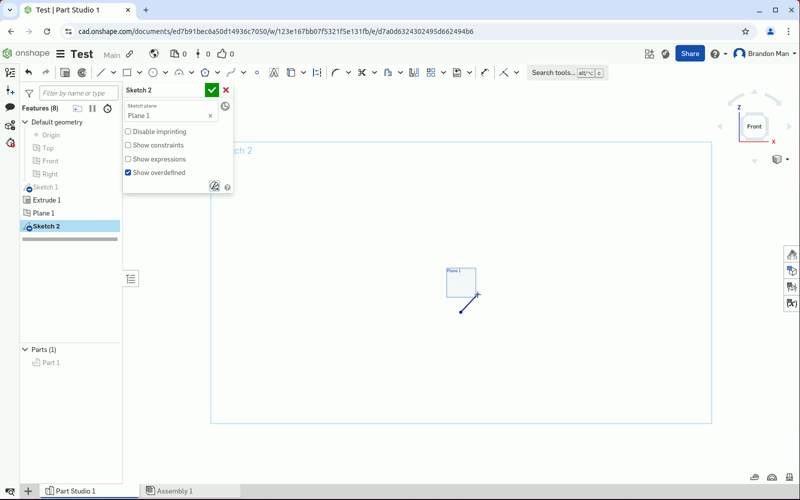
mouse_move(477, 294)
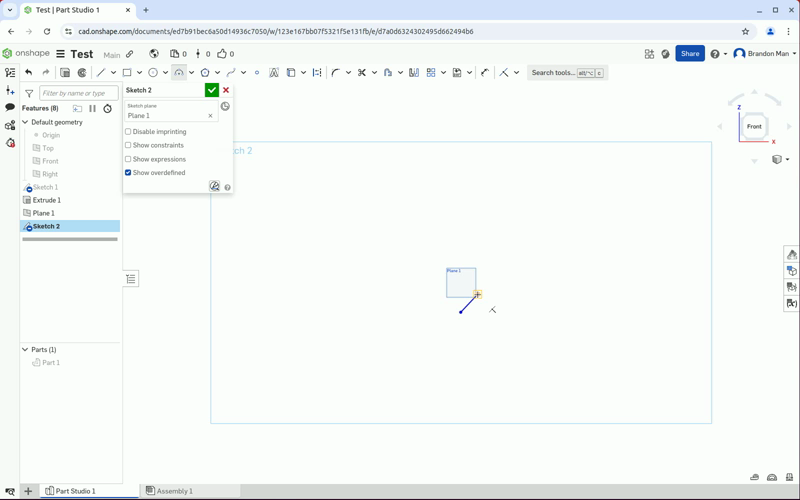
click(477, 294)
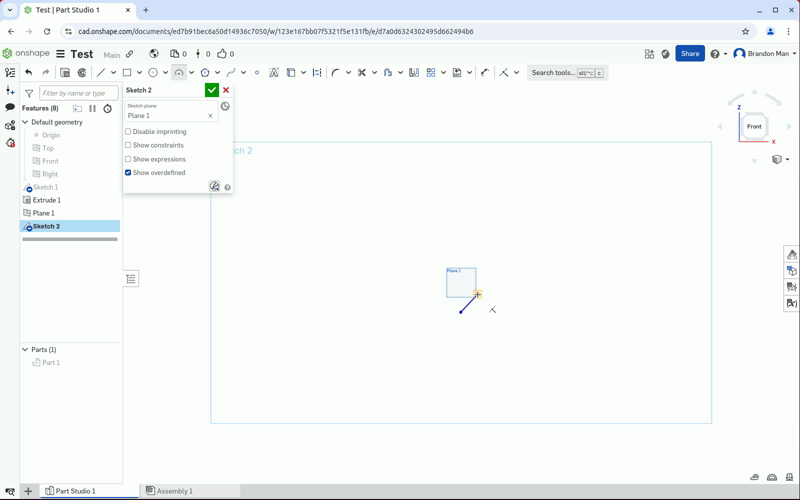
key_down(shift)
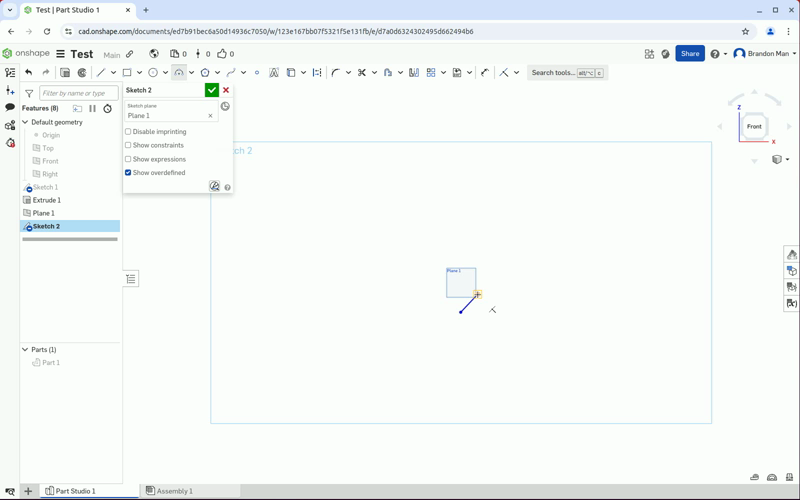
mouse_move(477, 270)
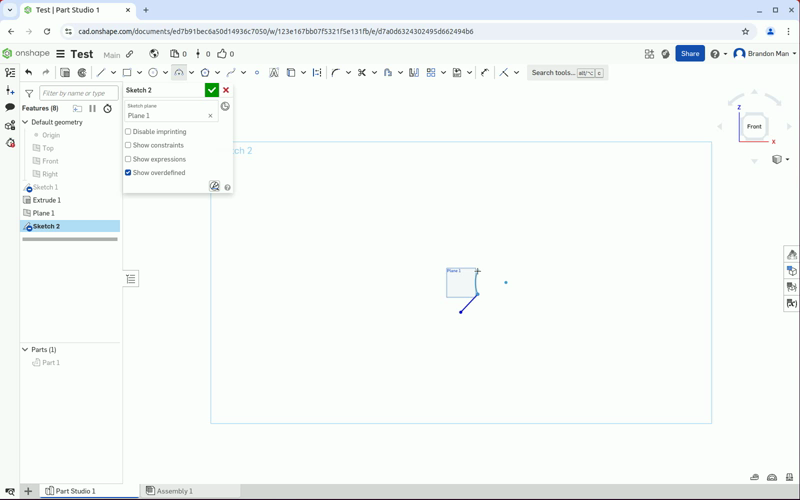
click(477, 270)
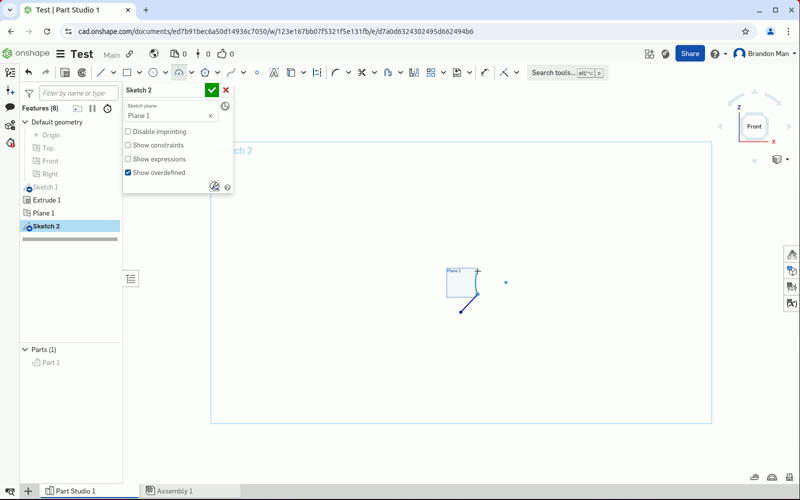
mouse_move(533, 282)
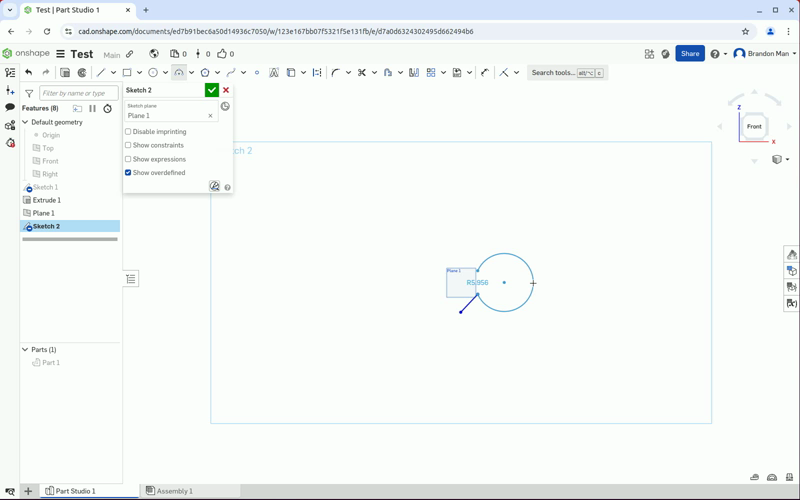
click(533, 282)
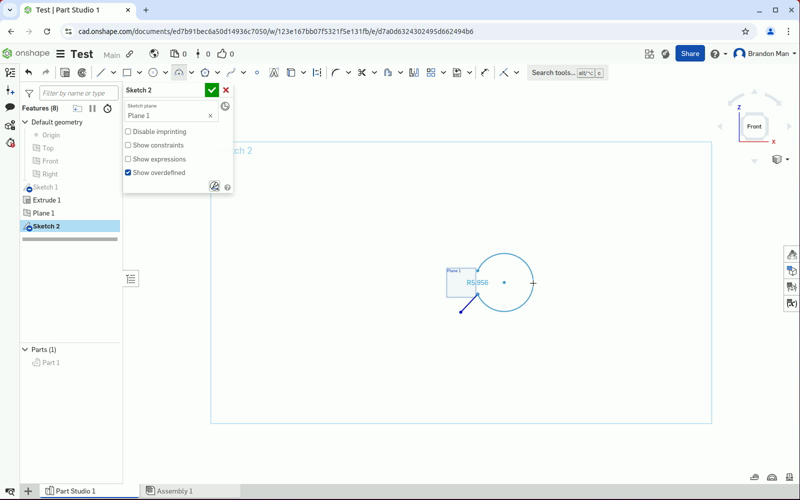
key_up(shift)
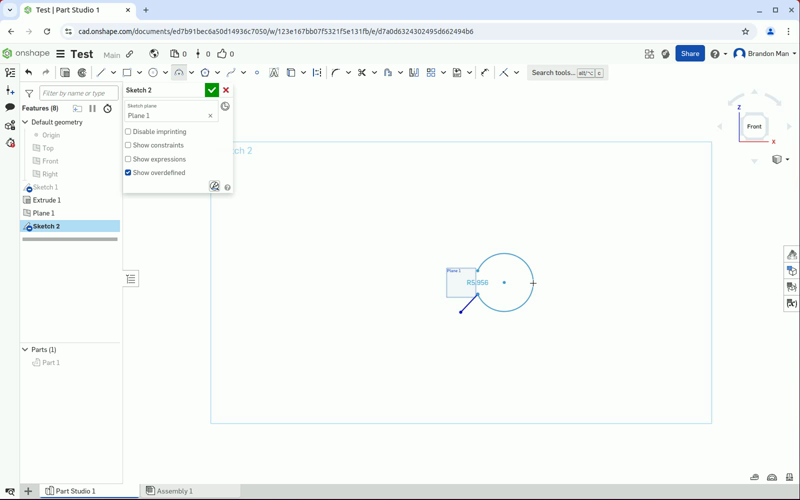
key(esc)
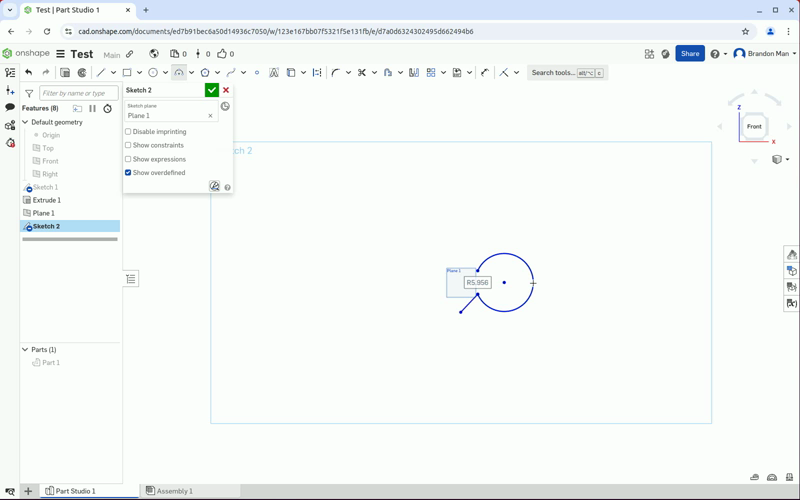
key(l)
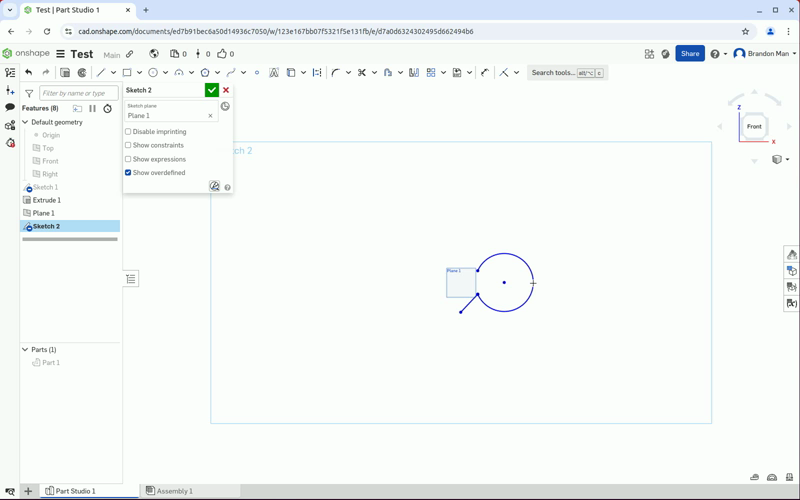
mouse_move(477, 270)
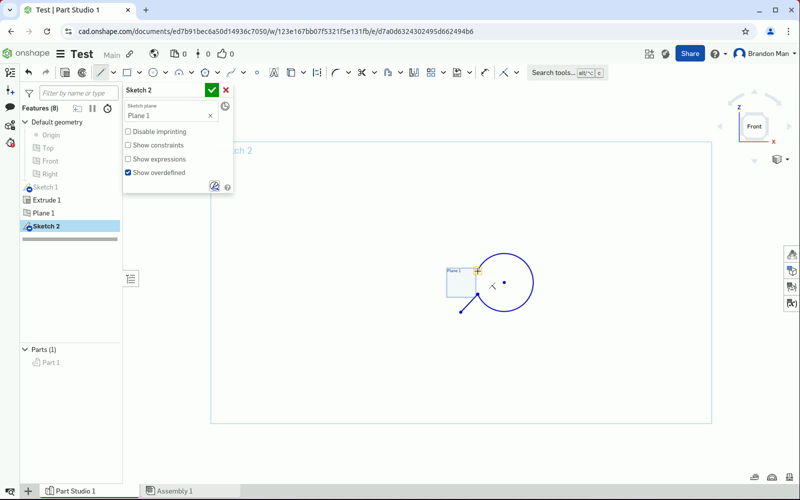
click(477, 270)
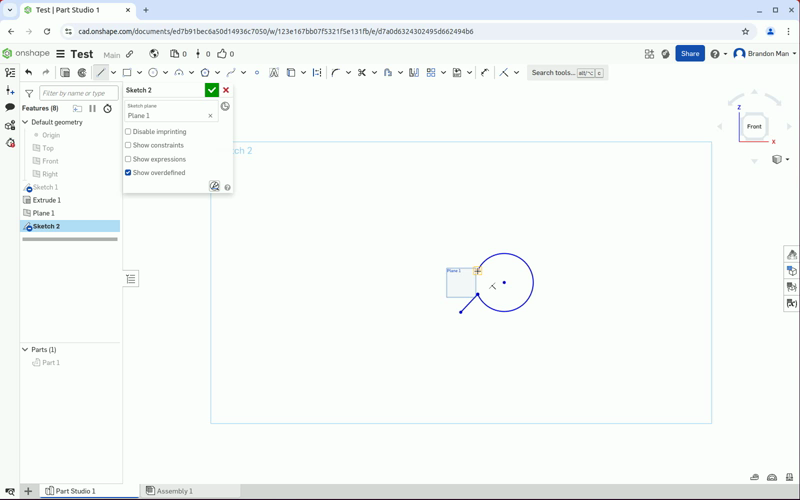
key_down(shift)
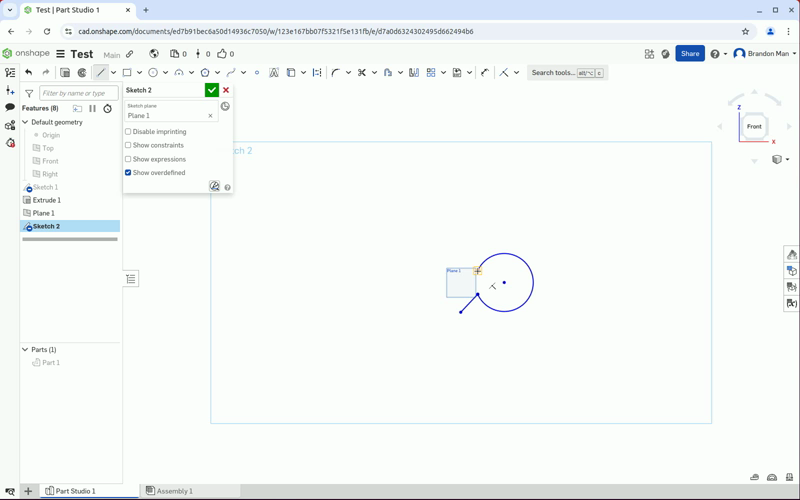
mouse_move(507, 270)
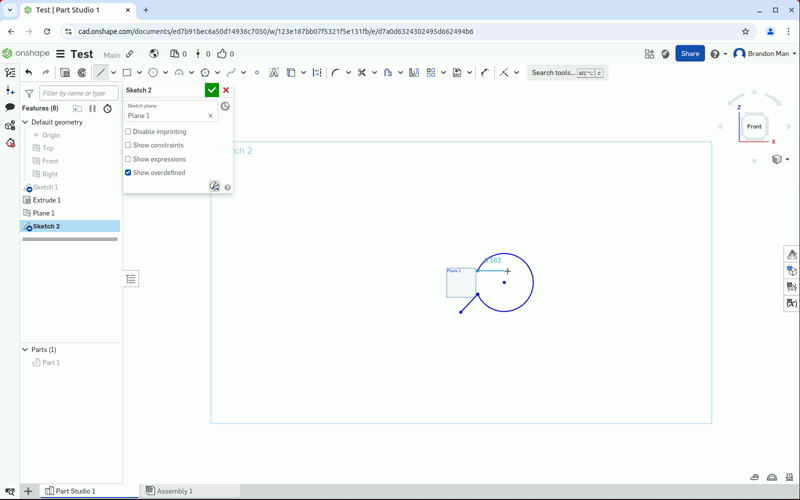
mouse_move(460, 252)
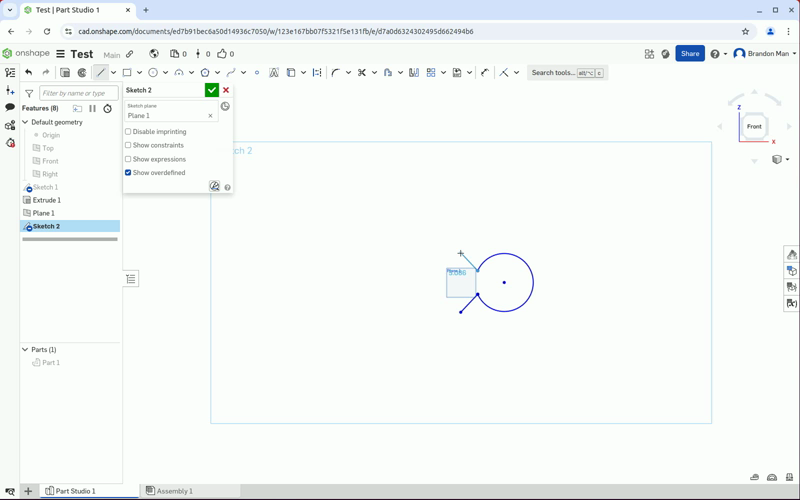
click(460, 252)
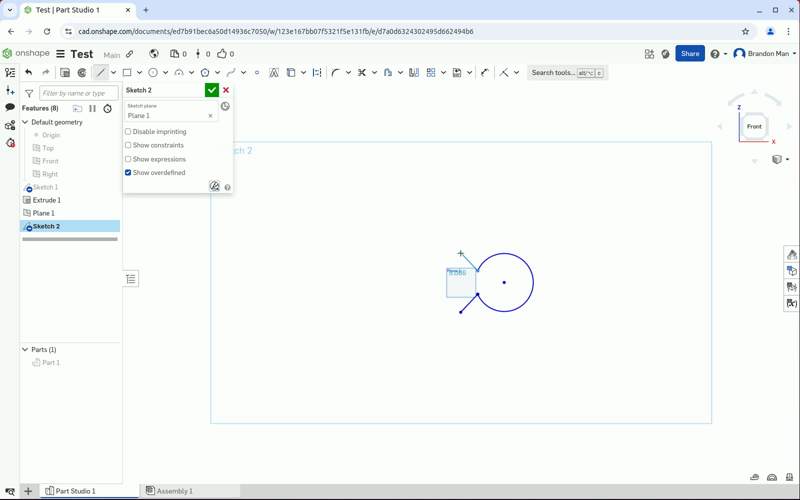
key_up(shift)
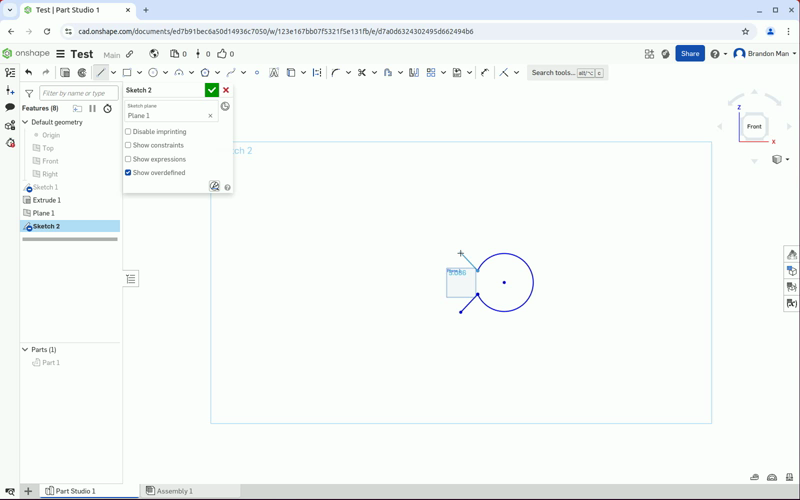
mouse_move(490, 252)
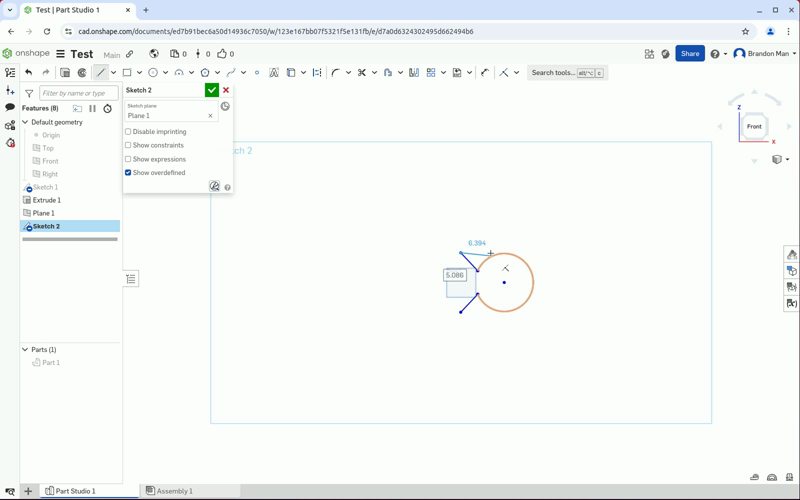
key_down(shift)
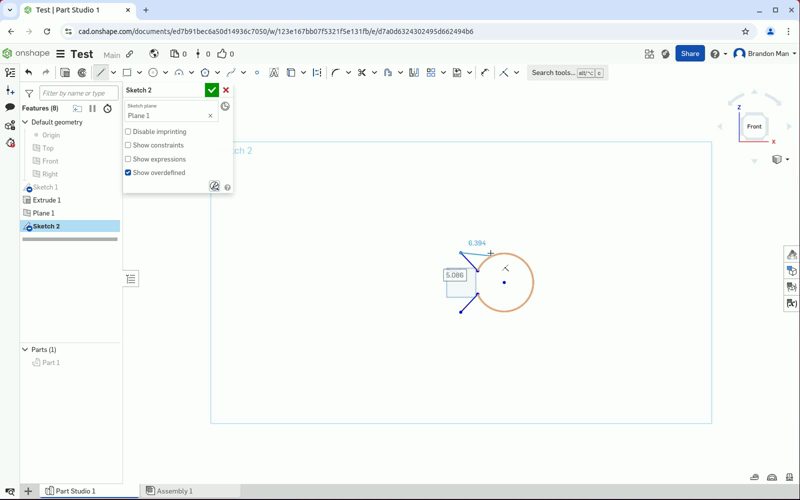
mouse_move(460, 312)
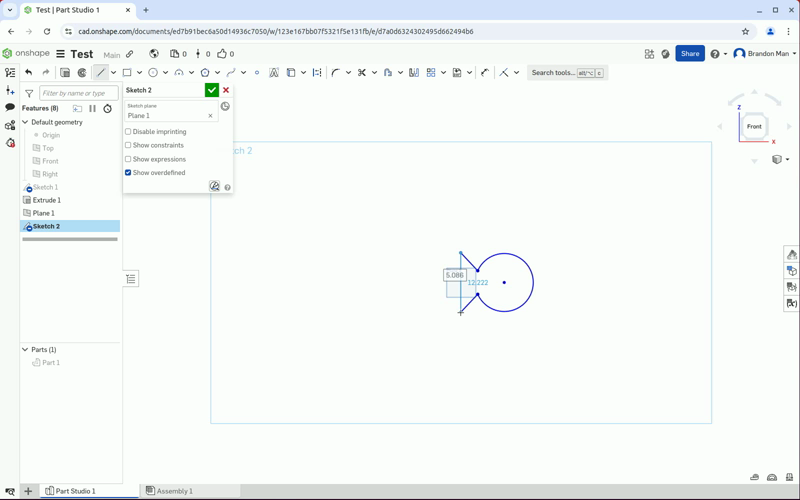
key_up(shift)
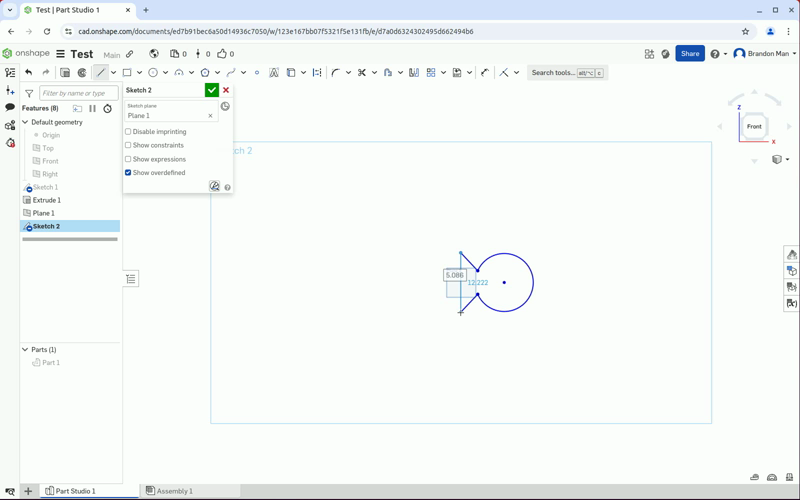
click(460, 312)
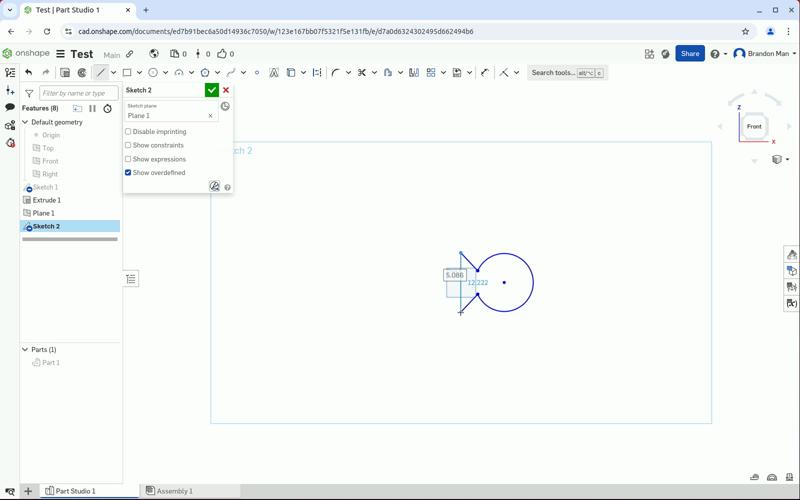
key(esc)
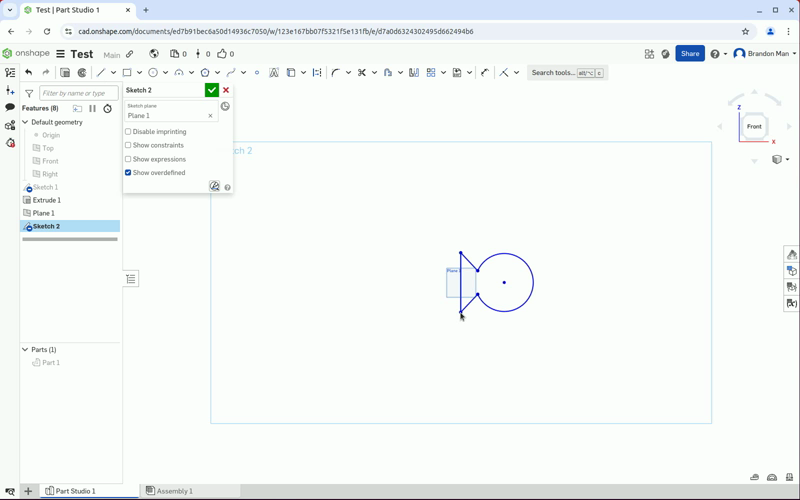
mouse_move(489, 280)
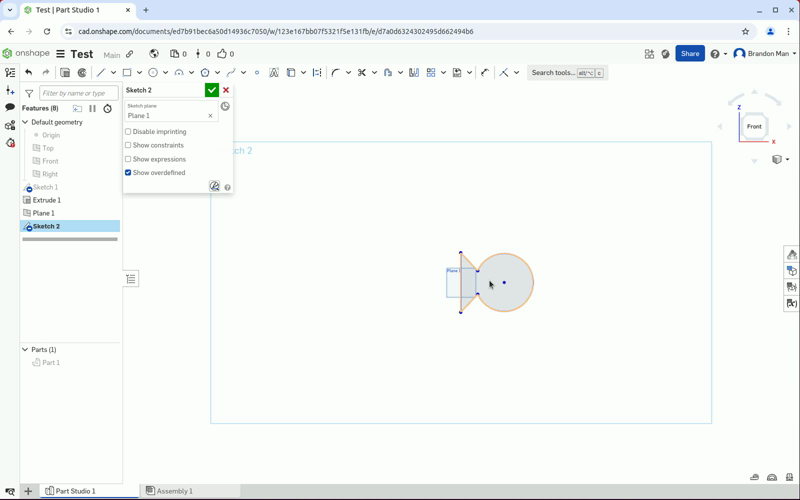
click(489, 280)
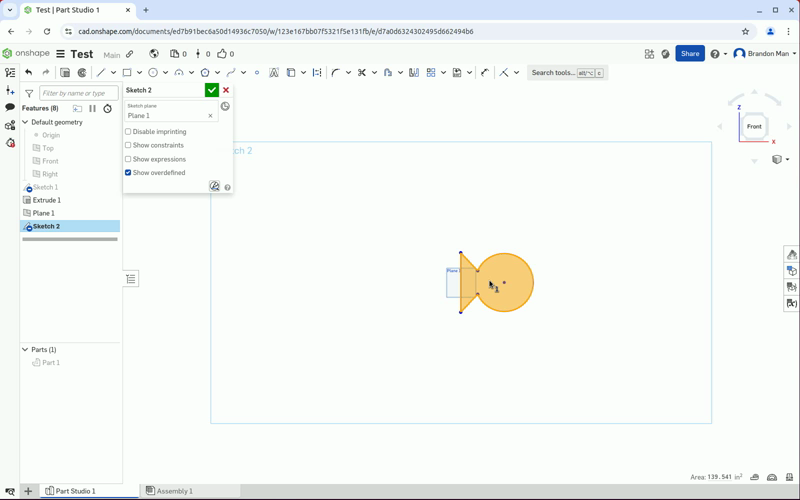
mouse_move(73, 352)
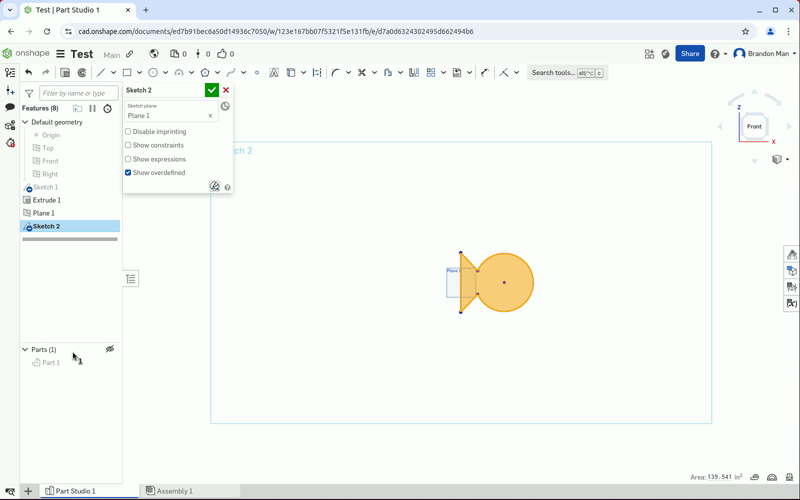
key(shift+y)
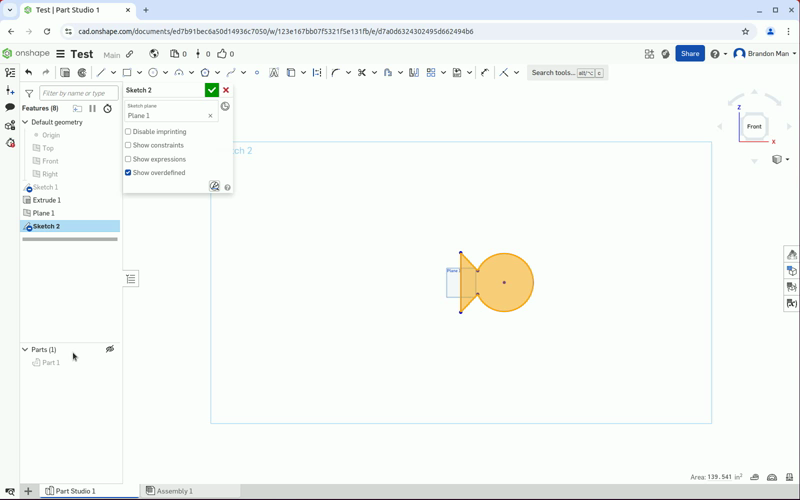
key(shift+e)
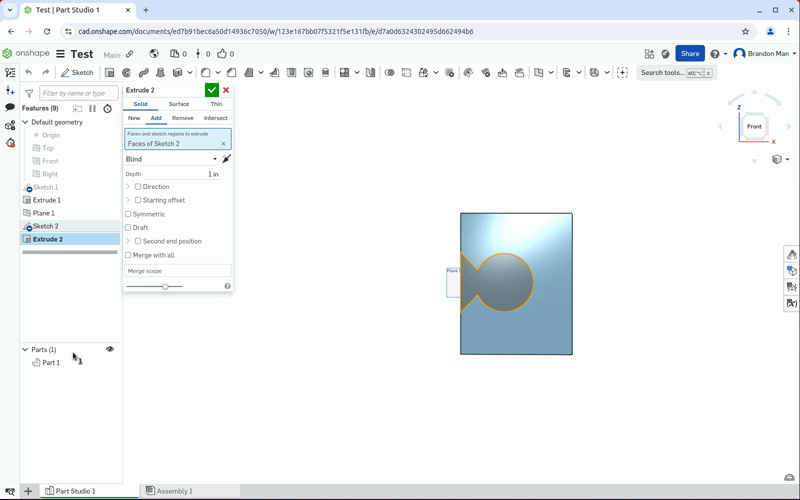
mouse_move(143, 106)
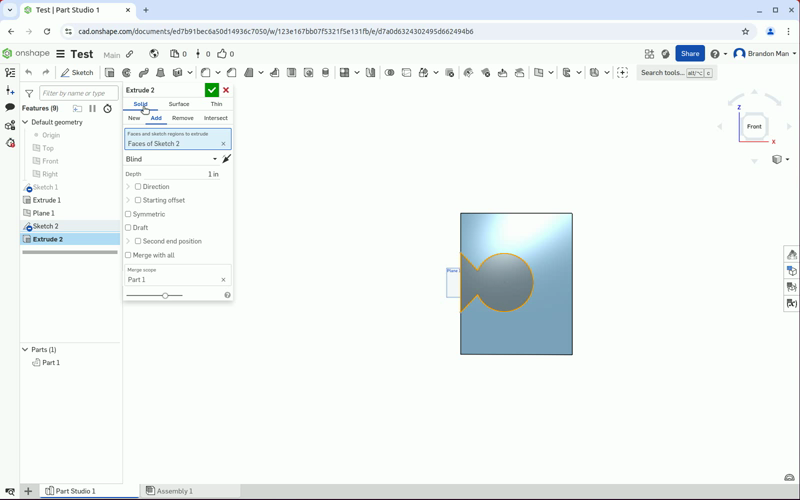
click(143, 106)
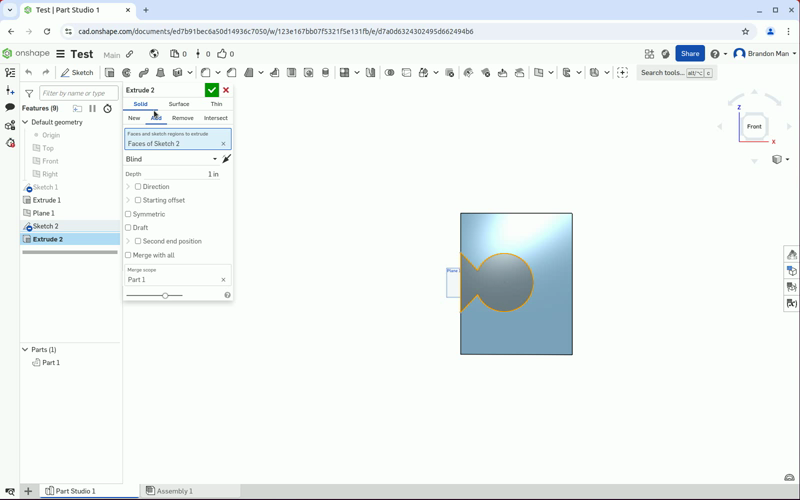
mouse_move(186, 120)
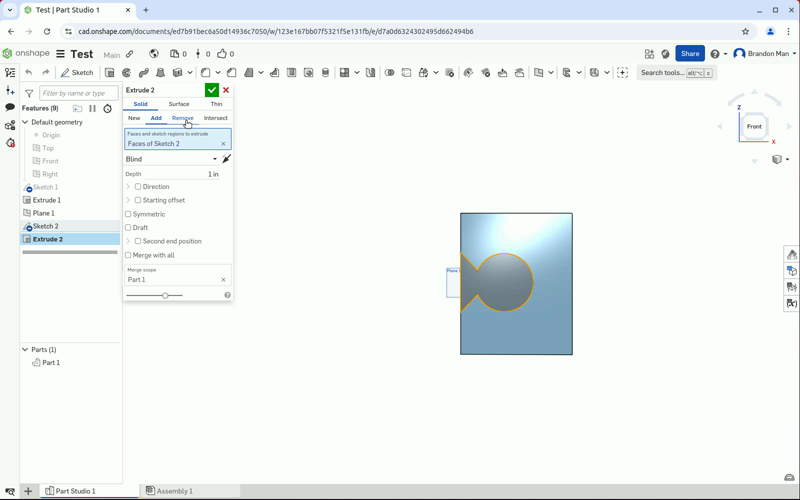
click(186, 120)
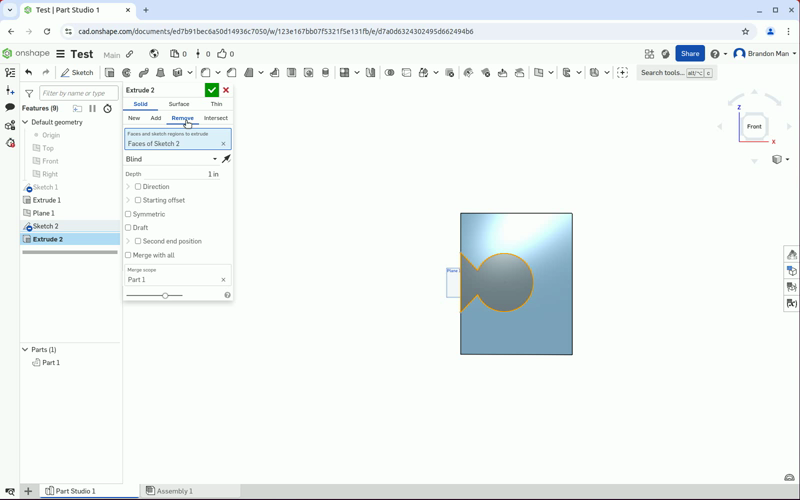
key(tab, 4)
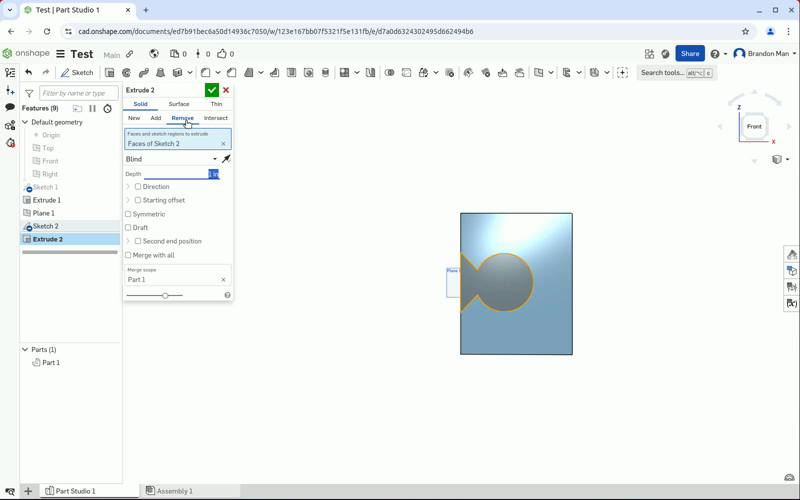
text(30.33)
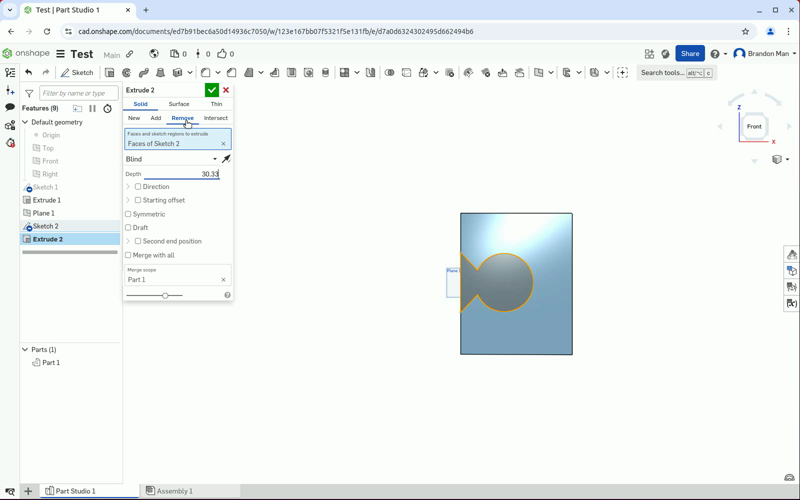
key(tab, 6)
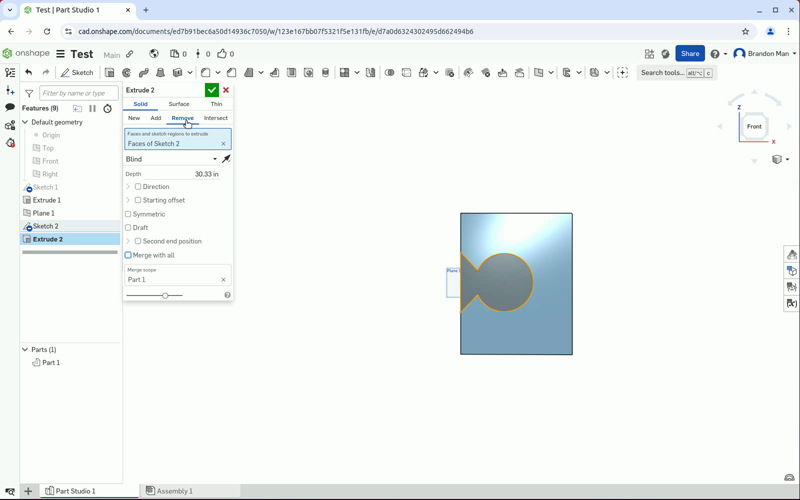
key(space)
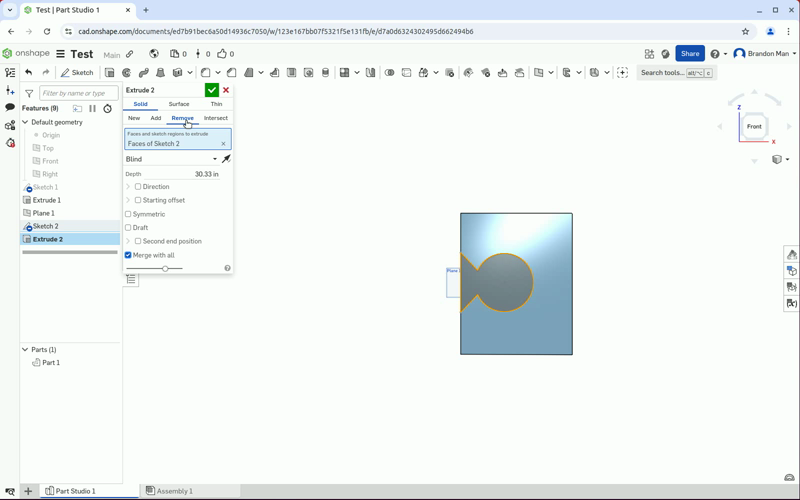
key(enter)
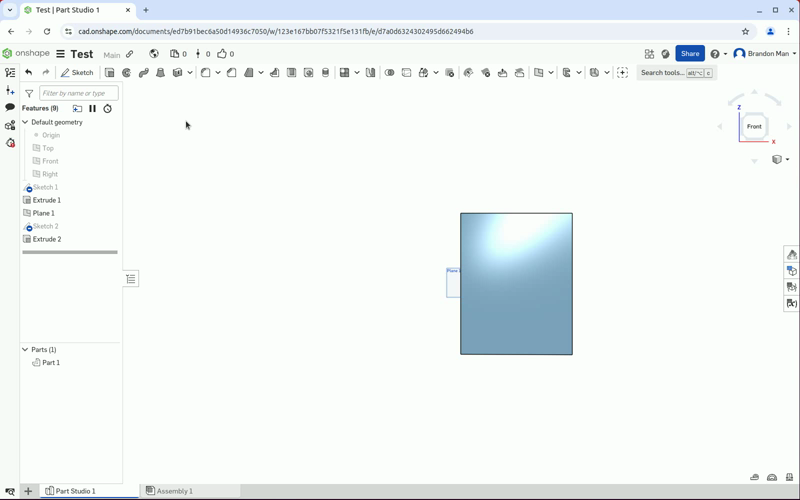
key(shift+h)
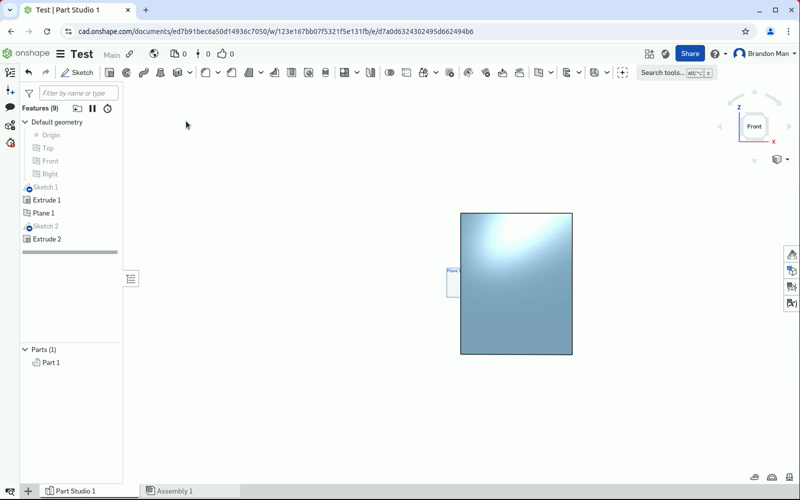
key(shift+h)
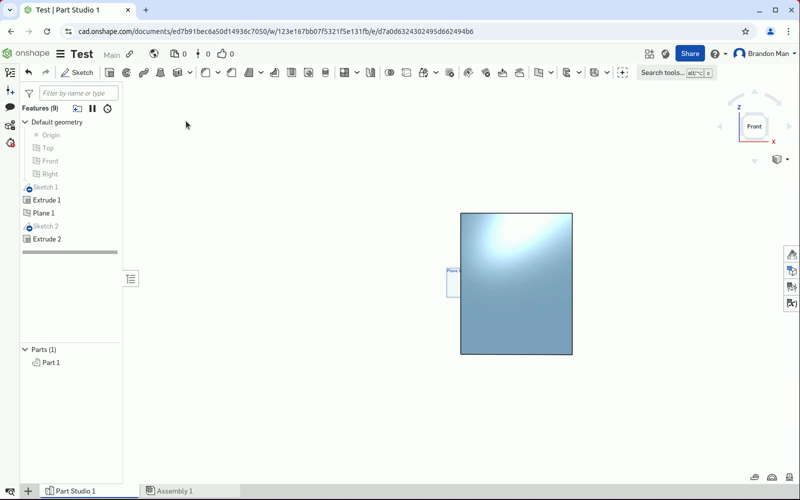
mouse_move(73, 189)
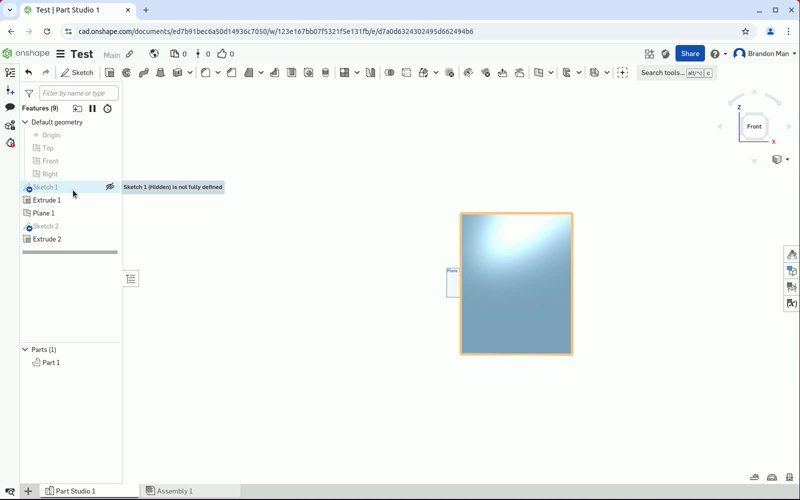
click(73, 189)
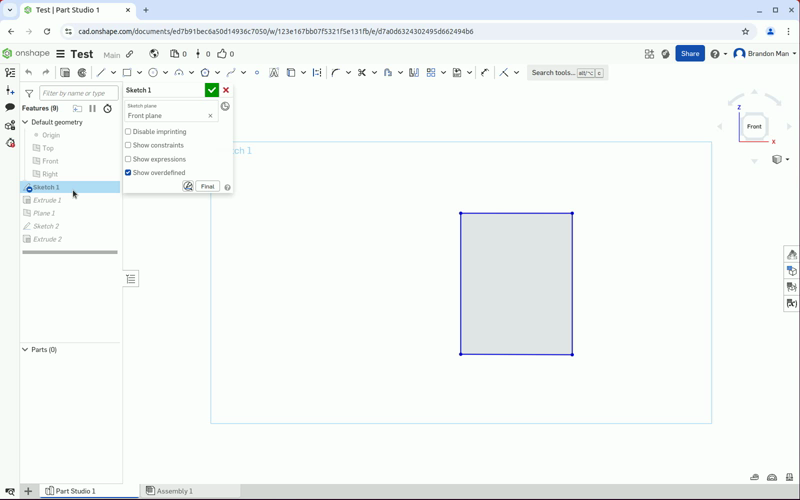
mouse_move(229, 92)
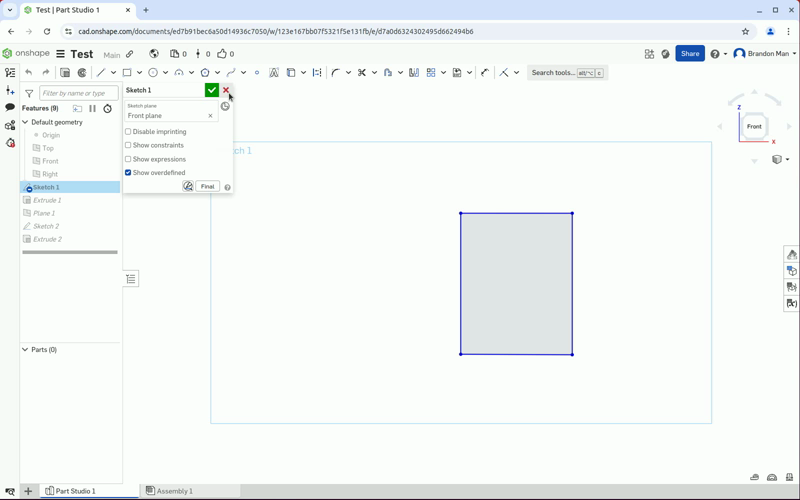
click(229, 92)
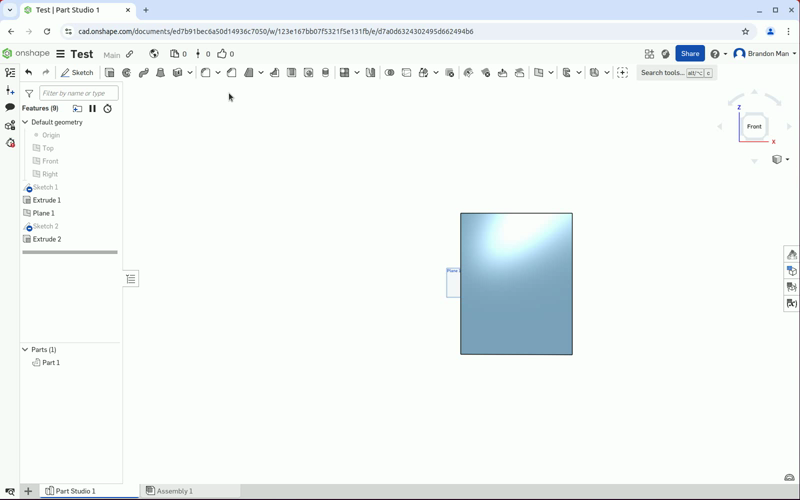
mouse_move(73, 352)
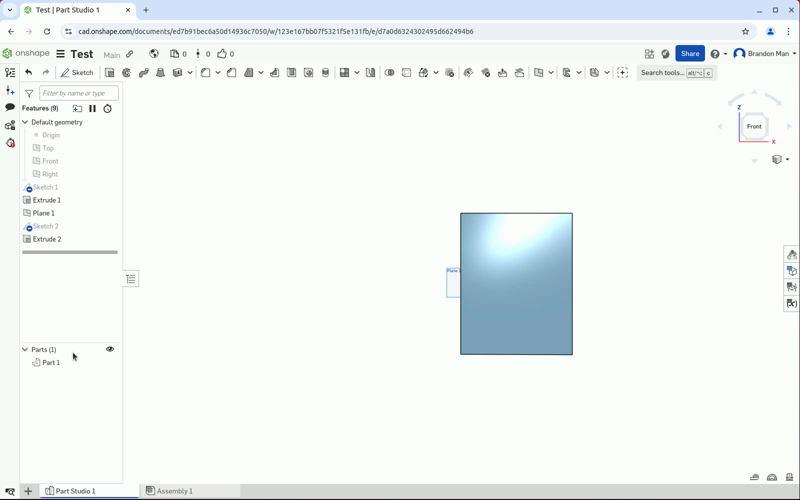
key(y)
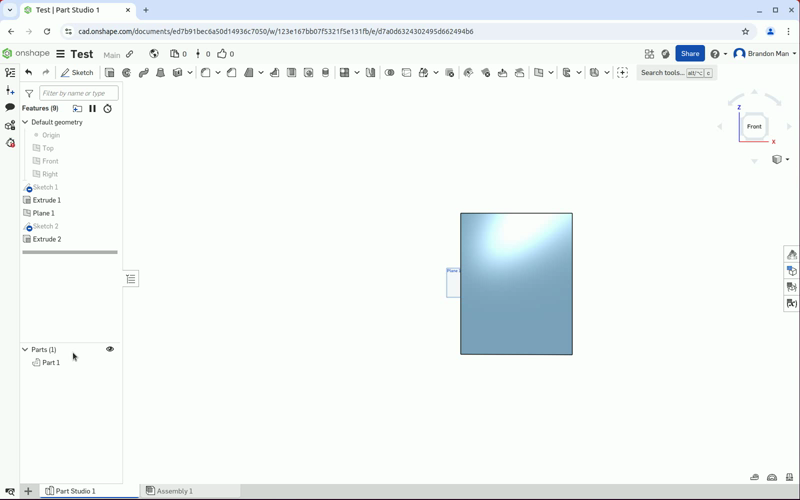
key(shift+p)
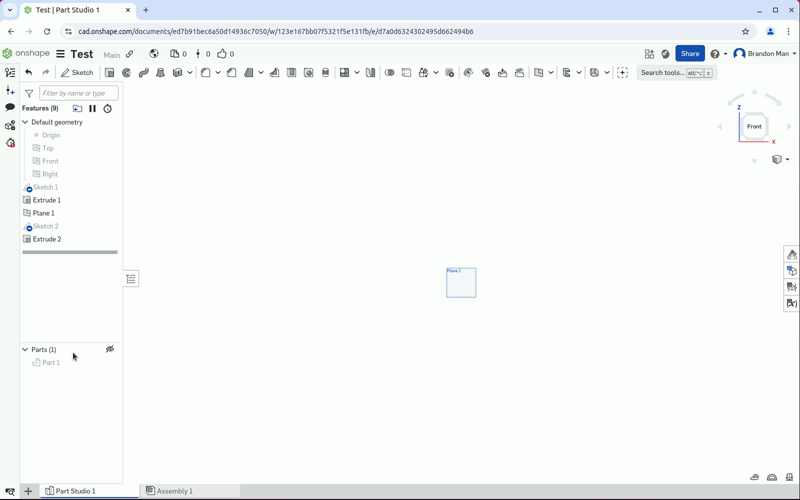
key(space)
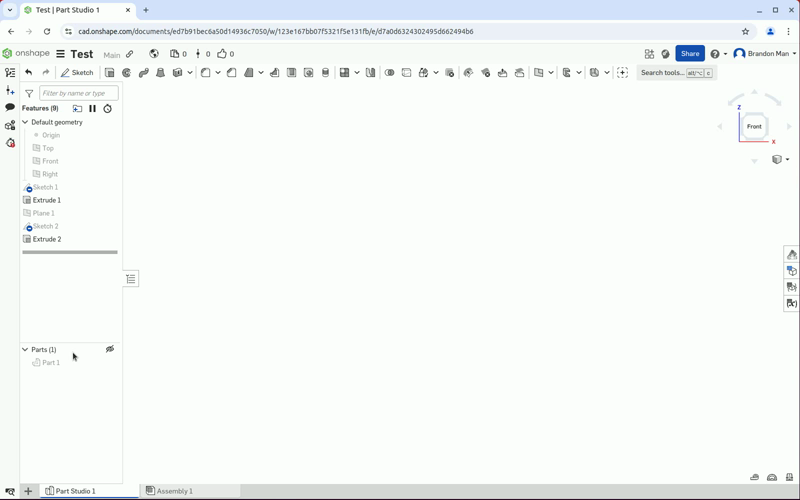
key_down(shift)
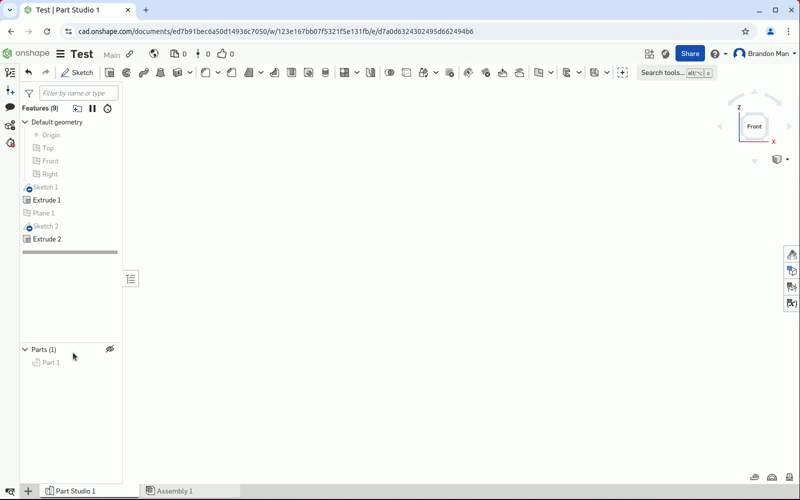
key(left)
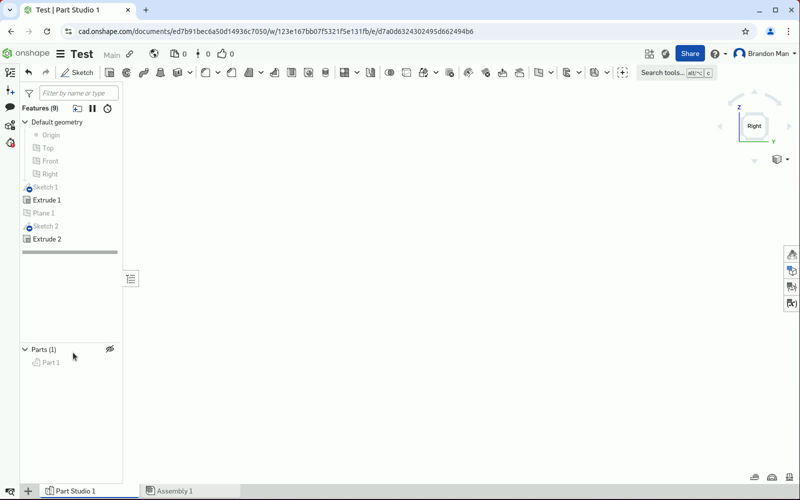
key_up(shift)
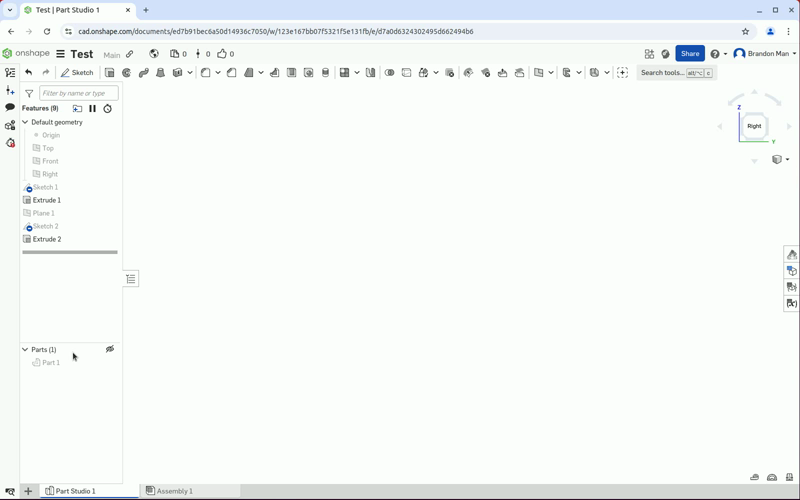
mouse_move(73, 352)
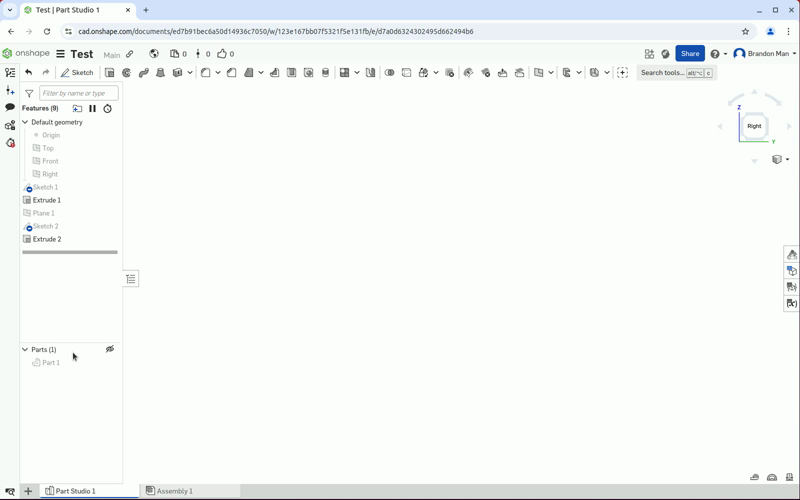
key(shift+y)
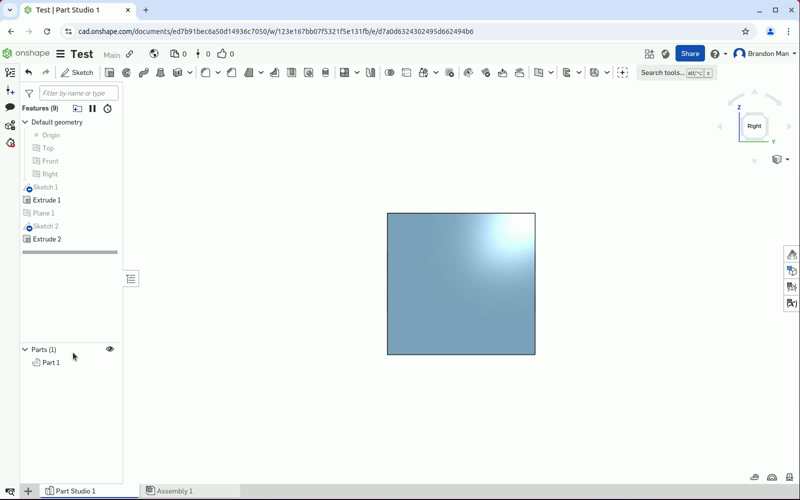
mouse_move(541, 75)
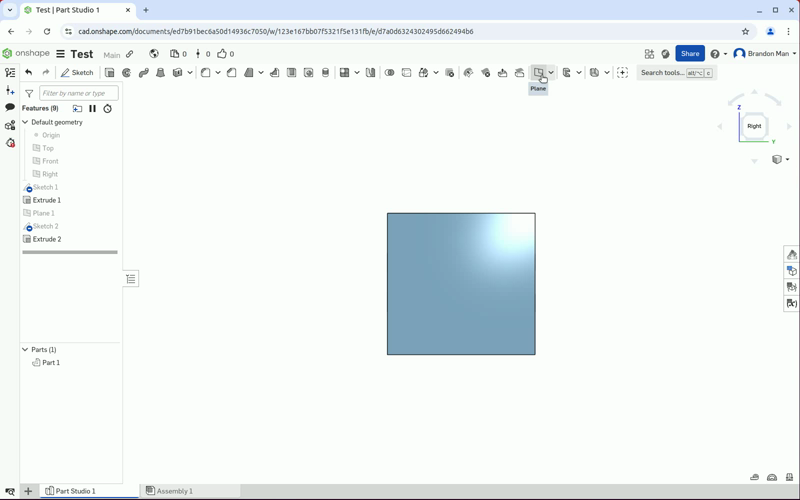
click(541, 75)
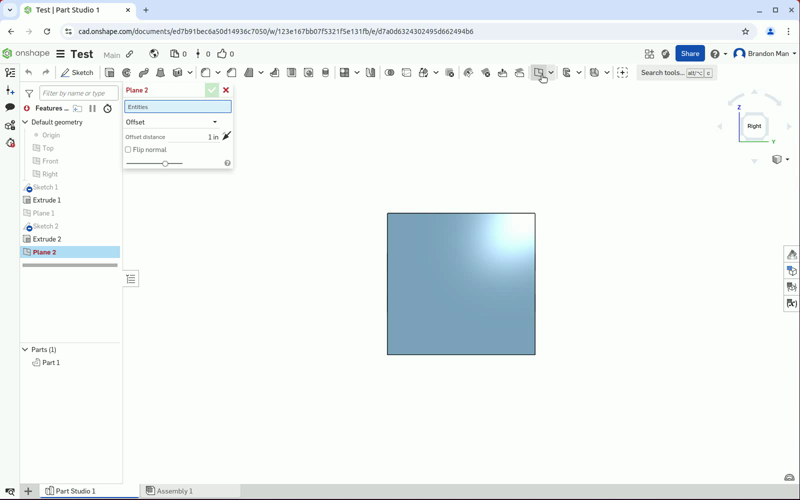
mouse_move(73, 176)
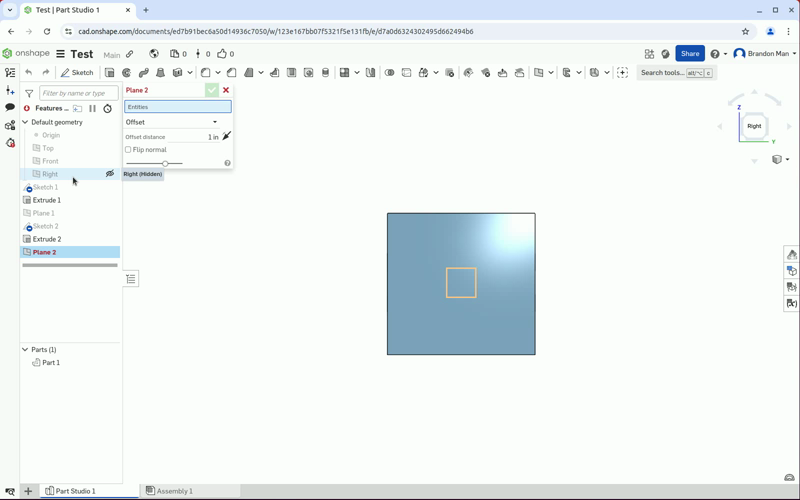
click(73, 176)
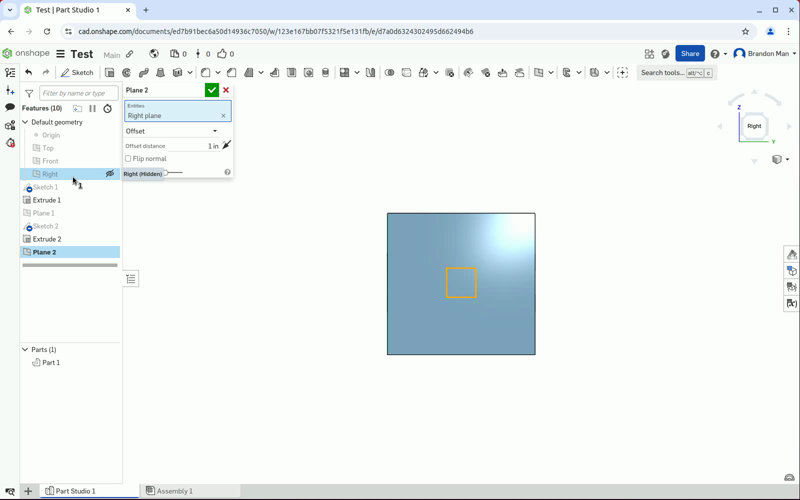
key(tab, 2)
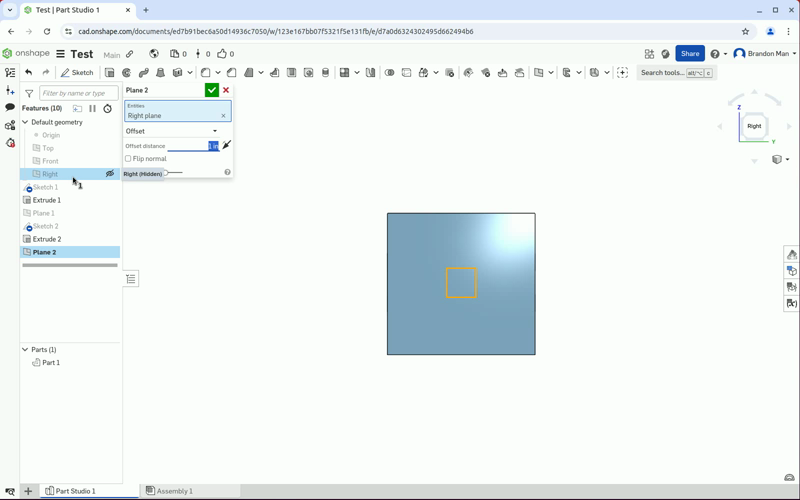
text(23.108)
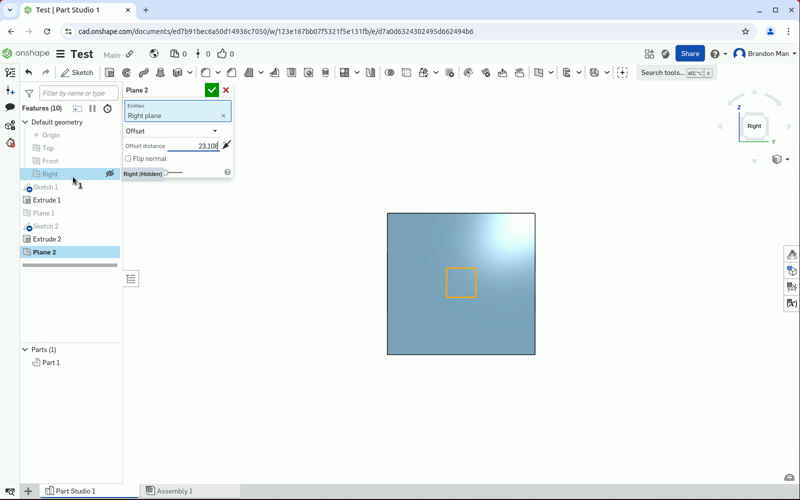
key(enter, 2)
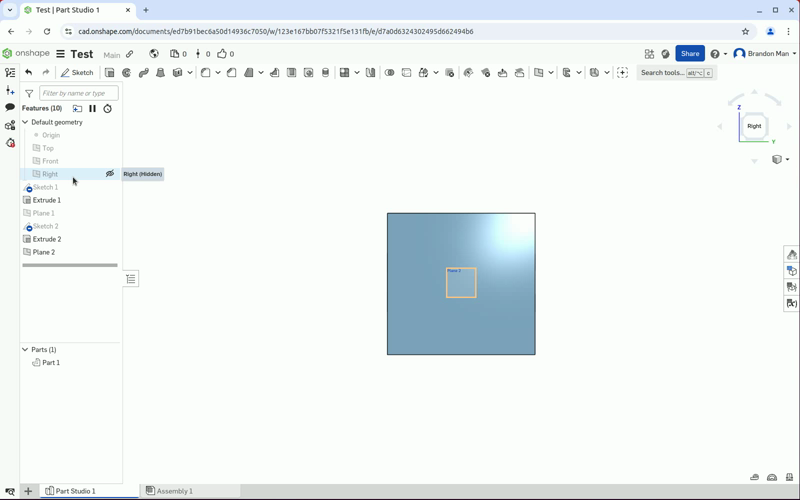
key(shift+s)
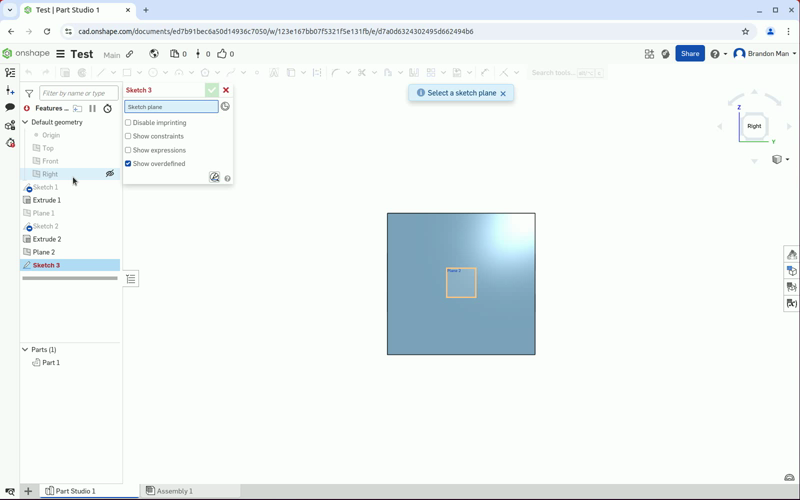
mouse_move(73, 254)
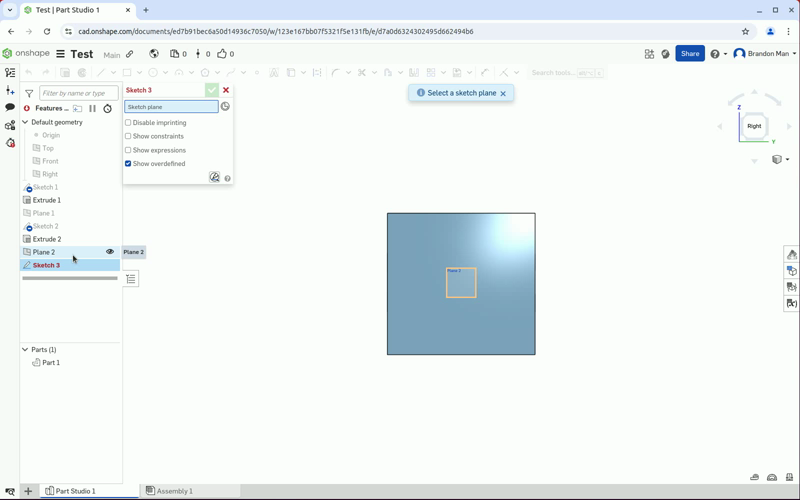
click(73, 254)
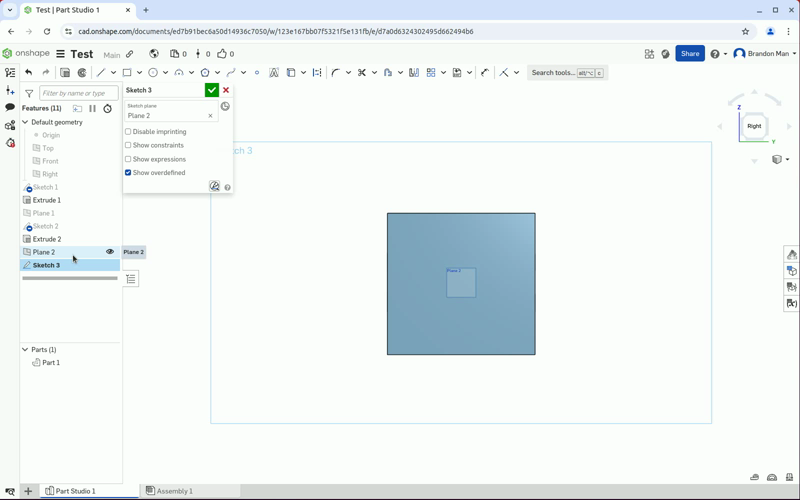
mouse_move(73, 352)
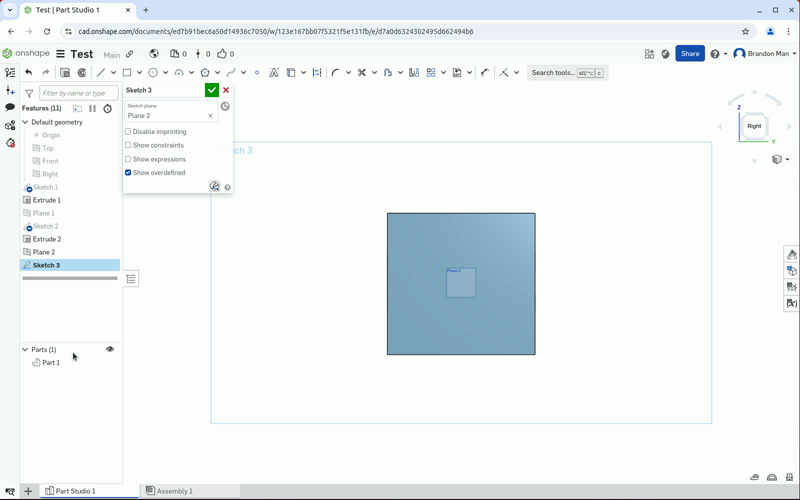
key(y)
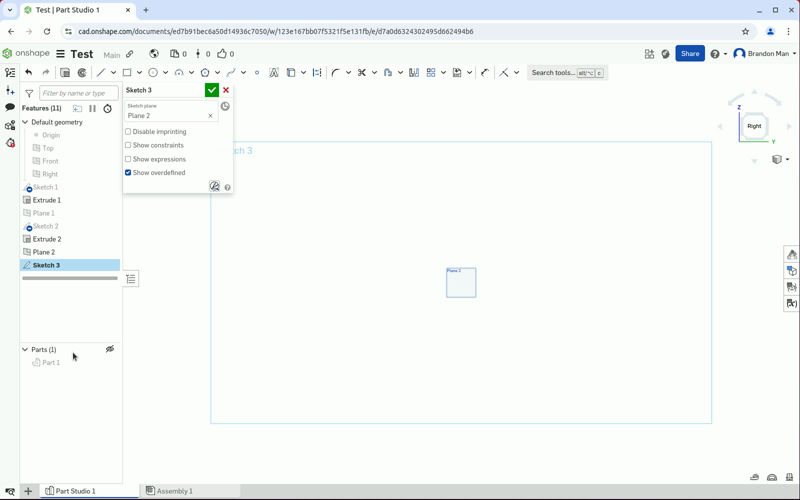
key(c)
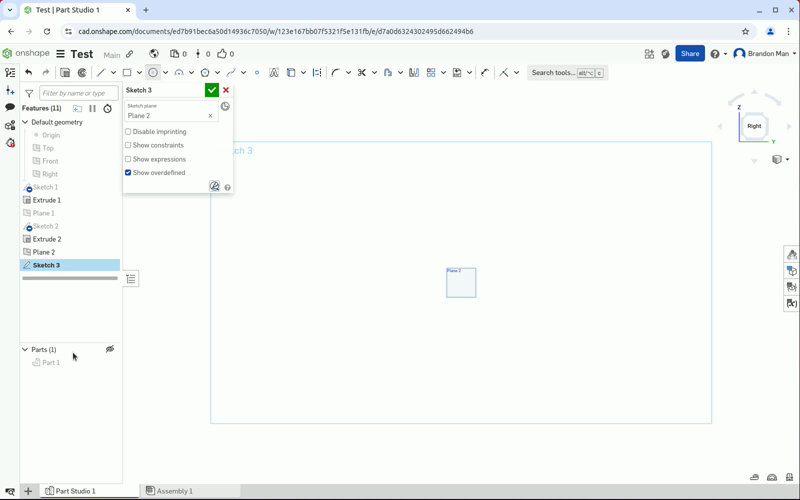
key_down(shift)
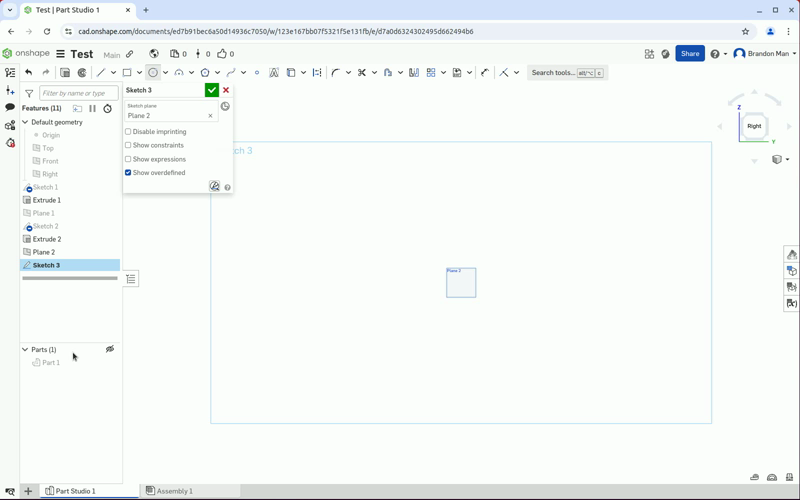
mouse_move(409, 231)
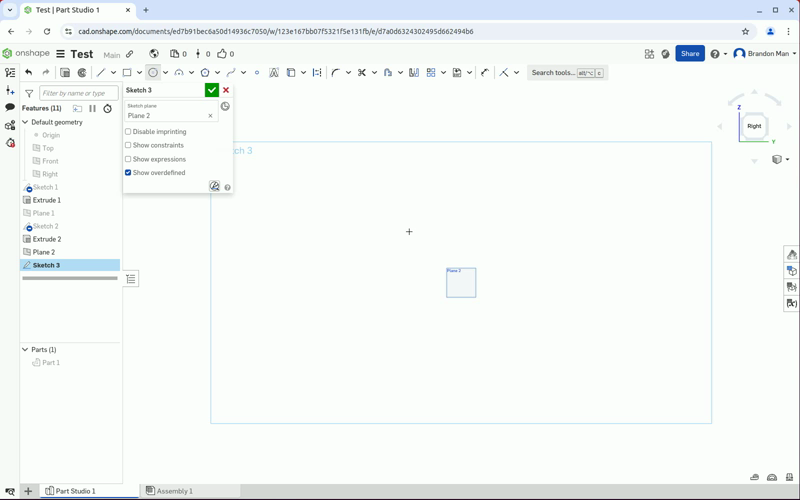
click(409, 231)
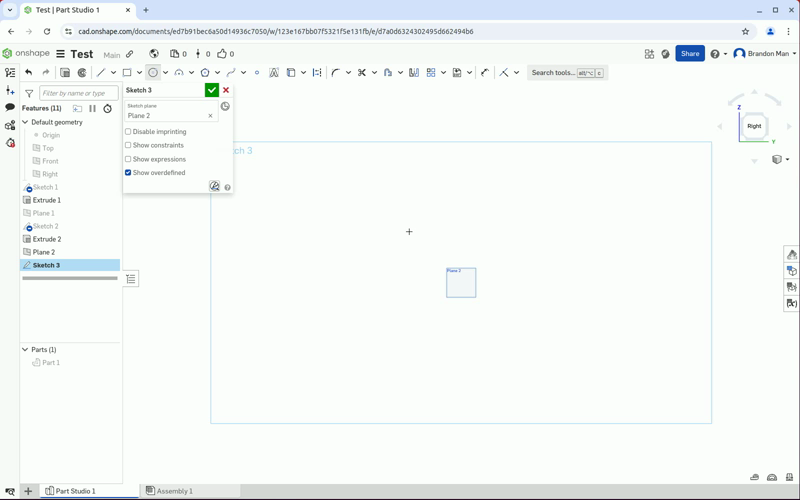
key_up(shift)
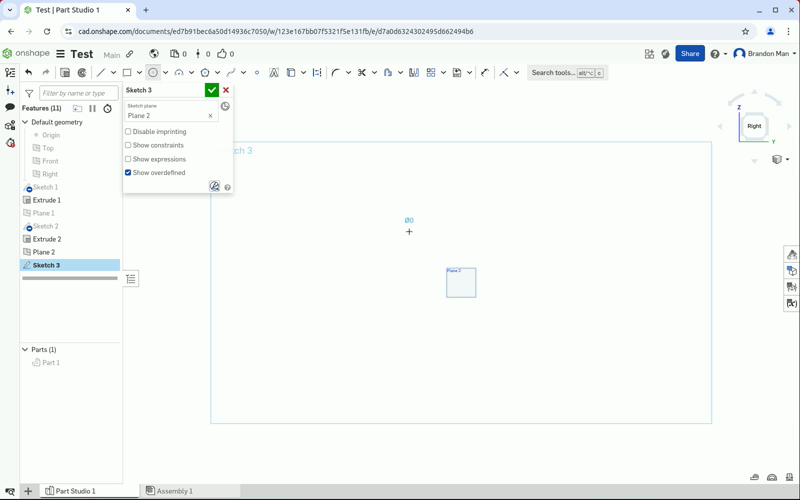
mouse_move(418, 231)
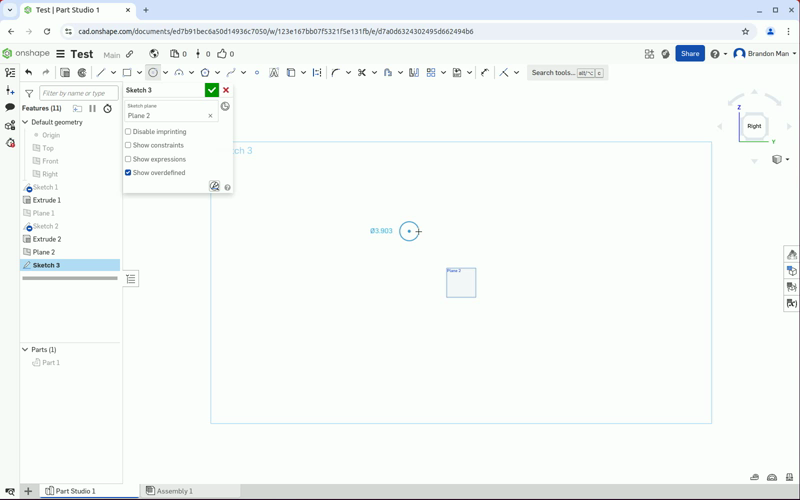
click(418, 231)
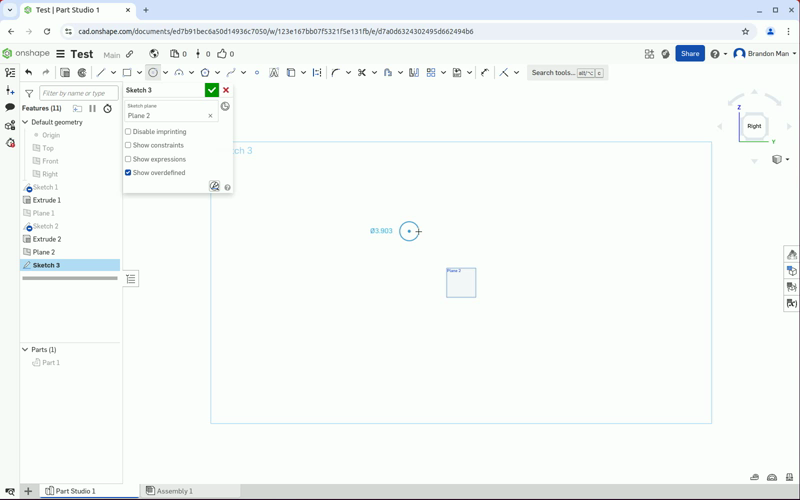
key(esc)
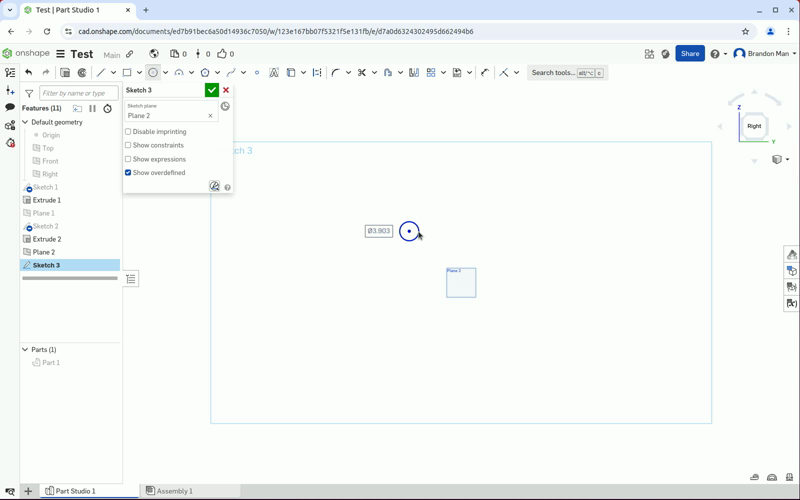
mouse_move(409, 236)
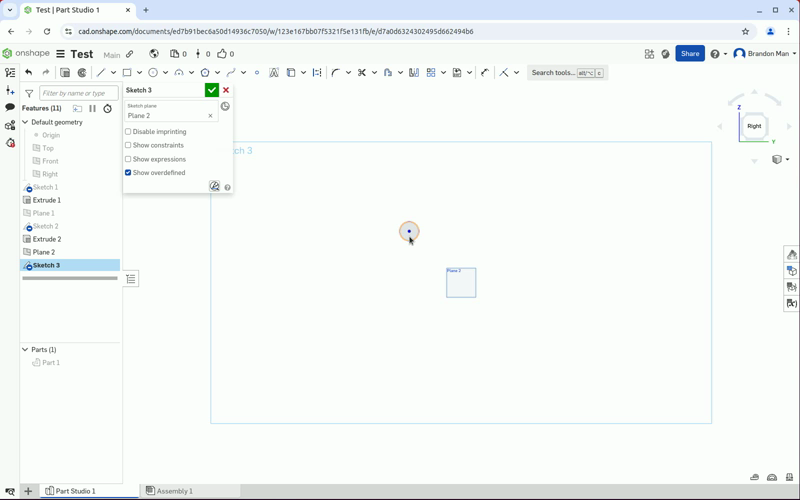
scroll(6)
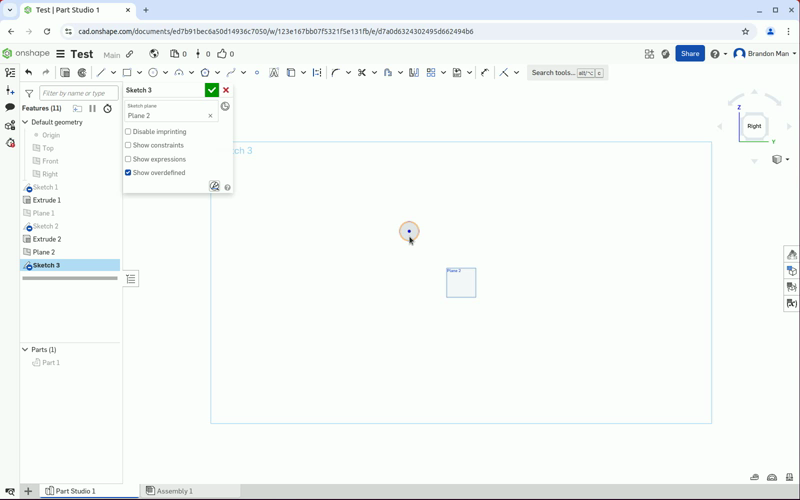
scroll(6)
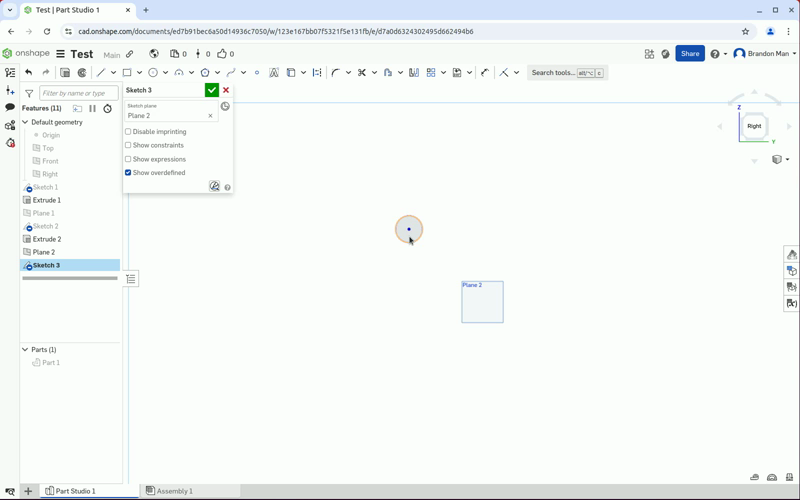
scroll(6)
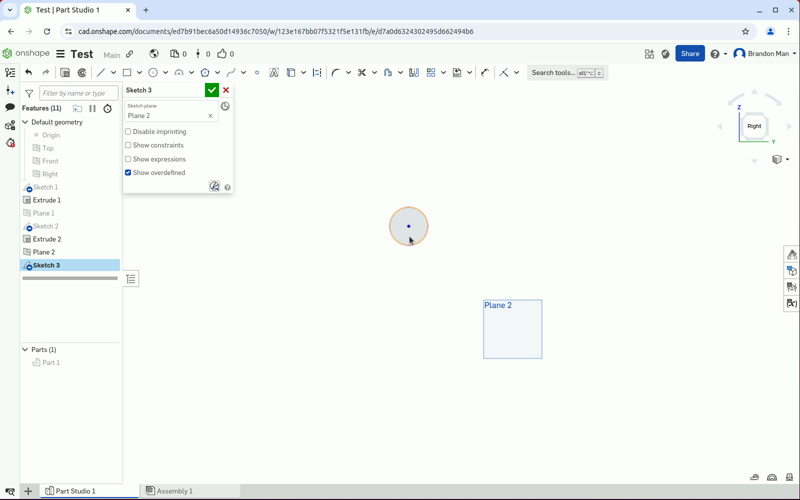
scroll(6)
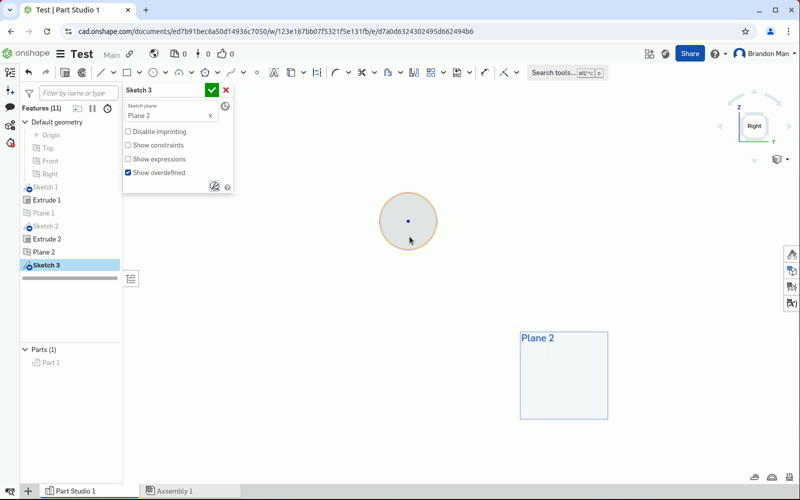
scroll(6)
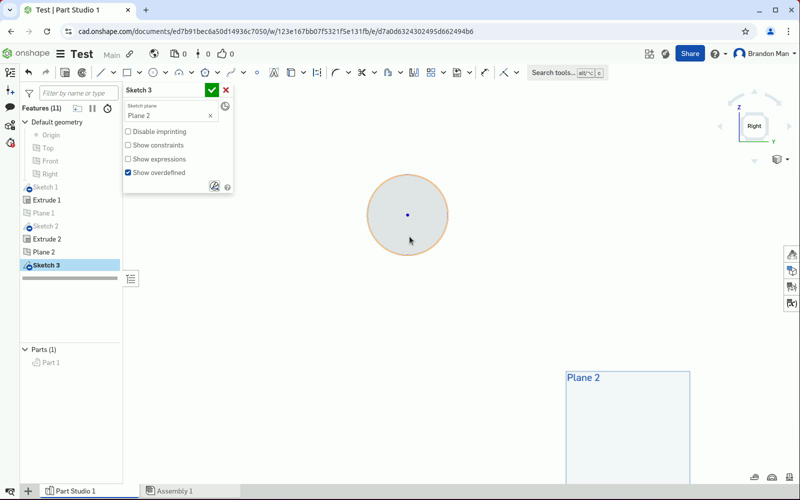
scroll(6)
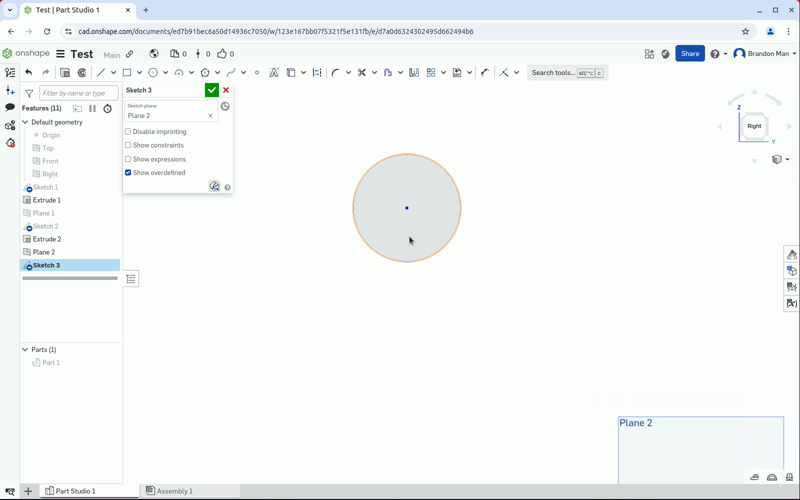
scroll(6)
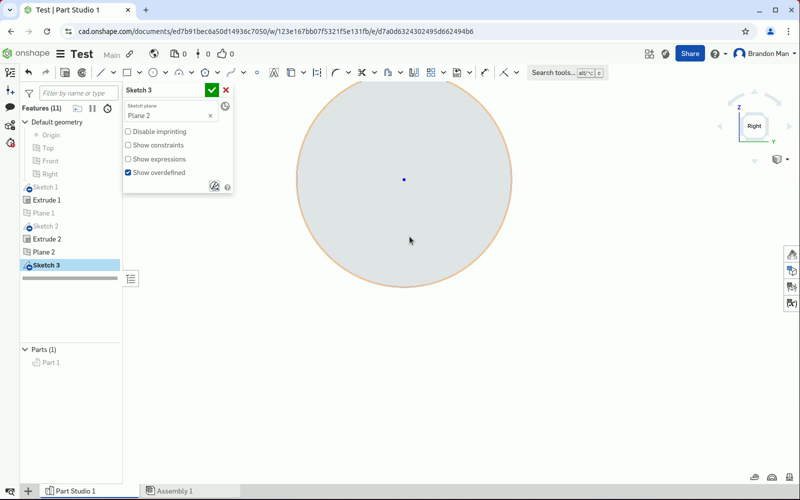
click(409, 236)
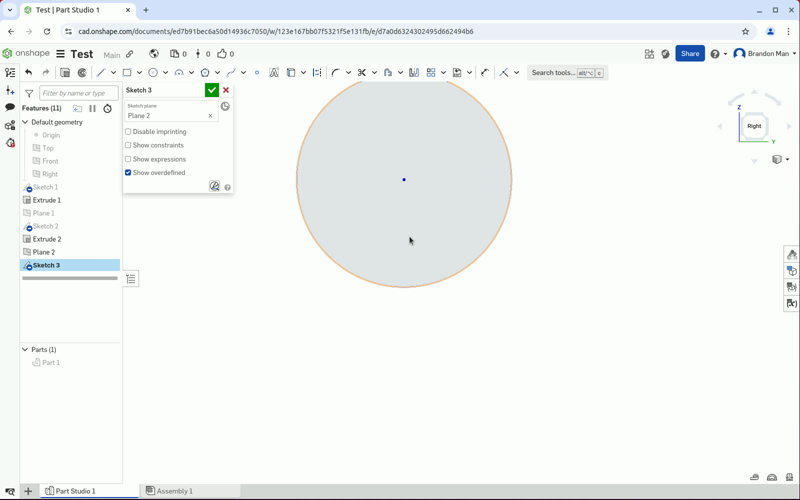
scroll(-6)
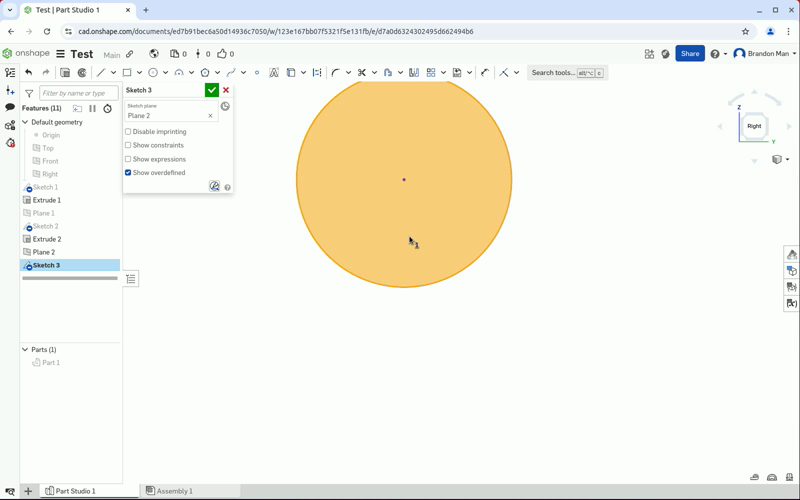
scroll(-6)
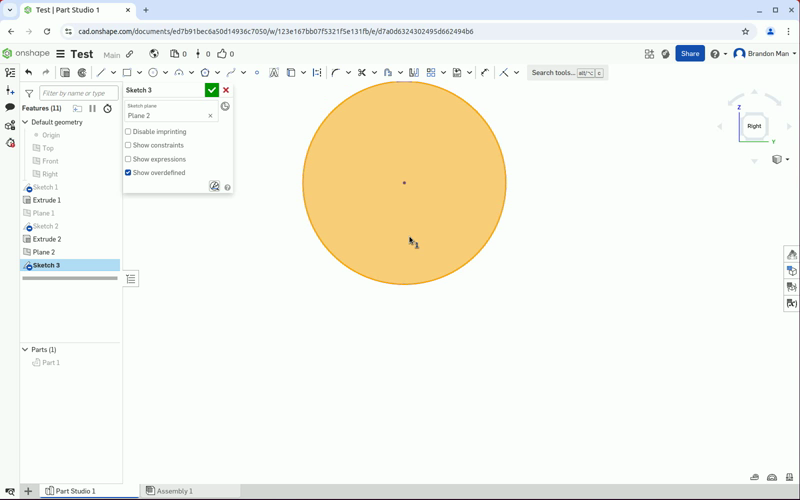
scroll(-6)
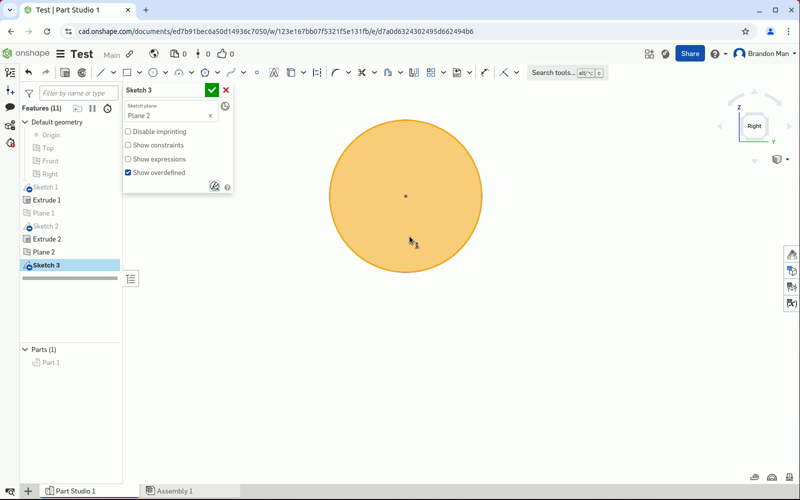
scroll(-6)
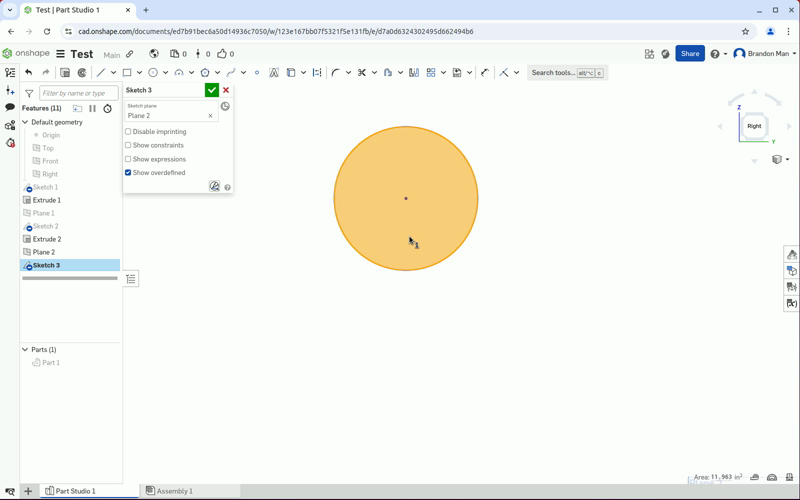
scroll(-6)
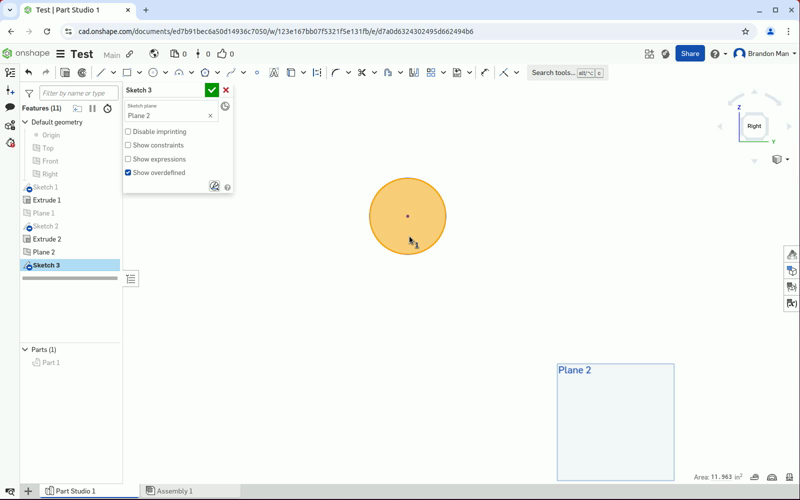
scroll(-6)
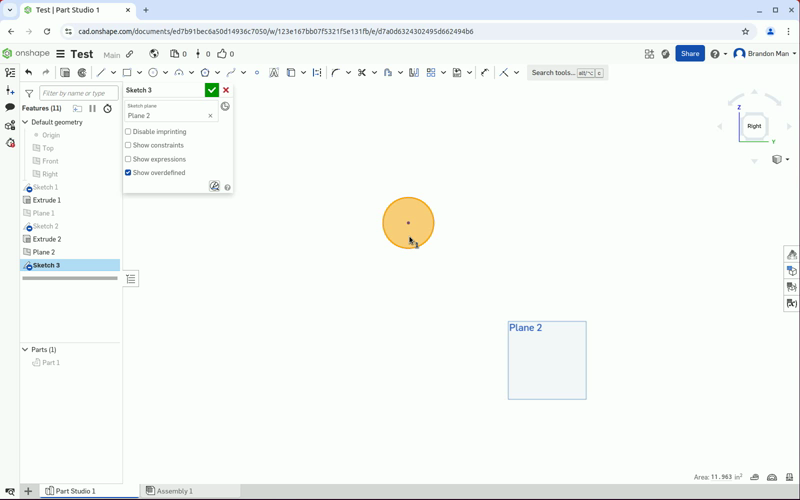
scroll(-6)
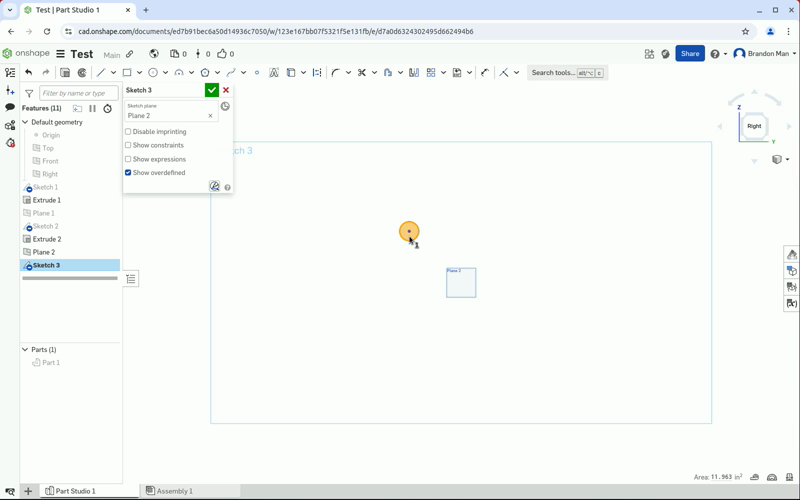
mouse_move(73, 352)
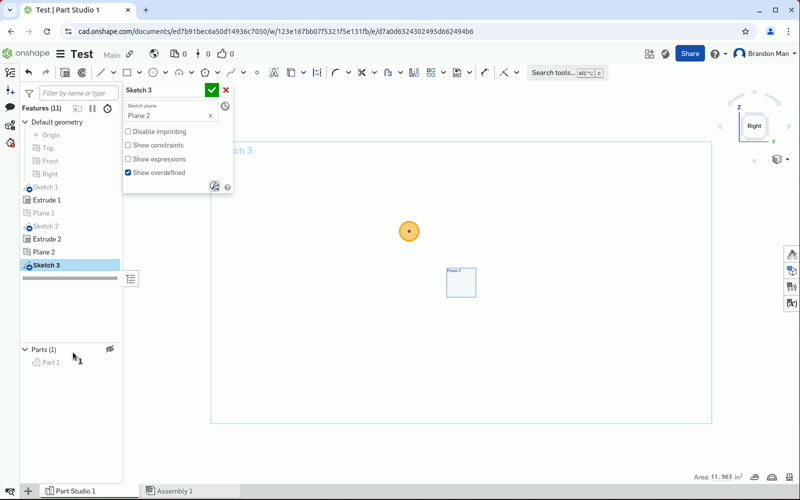
key(shift+y)
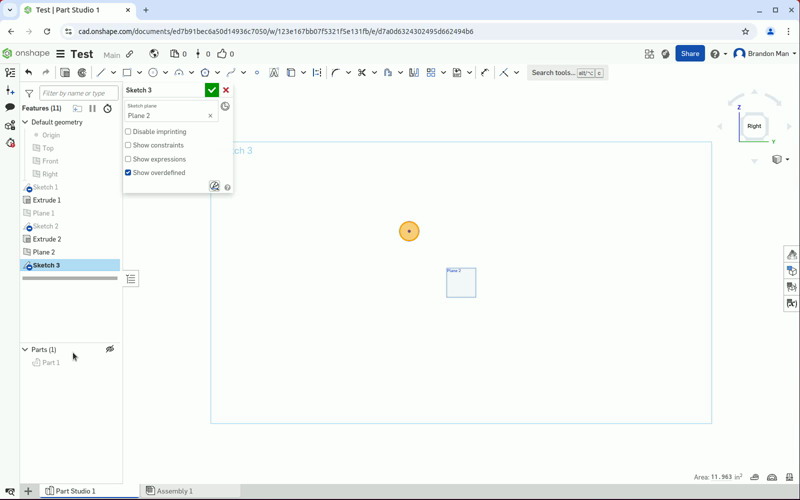
key(shift+e)
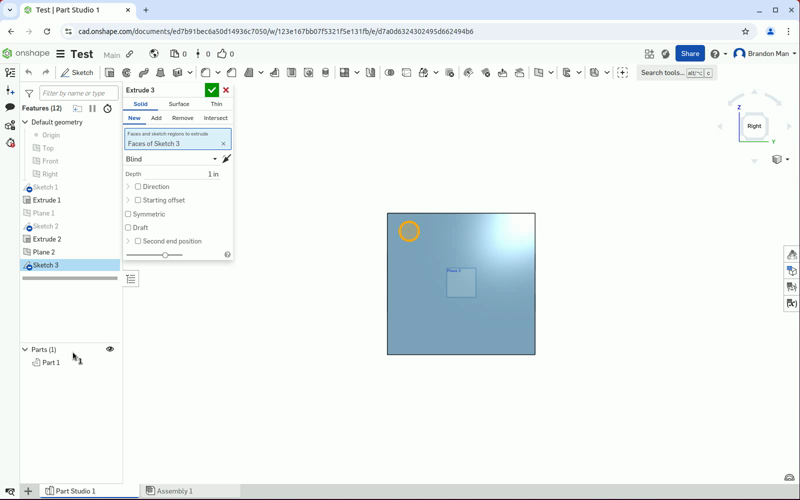
mouse_move(143, 106)
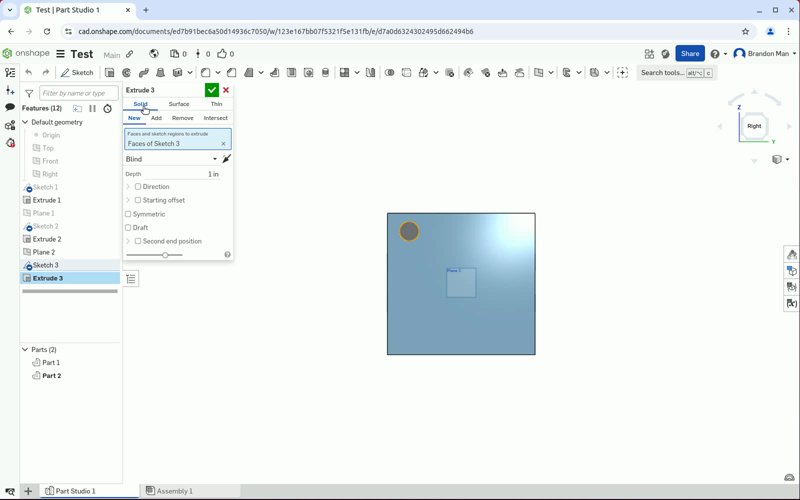
click(143, 106)
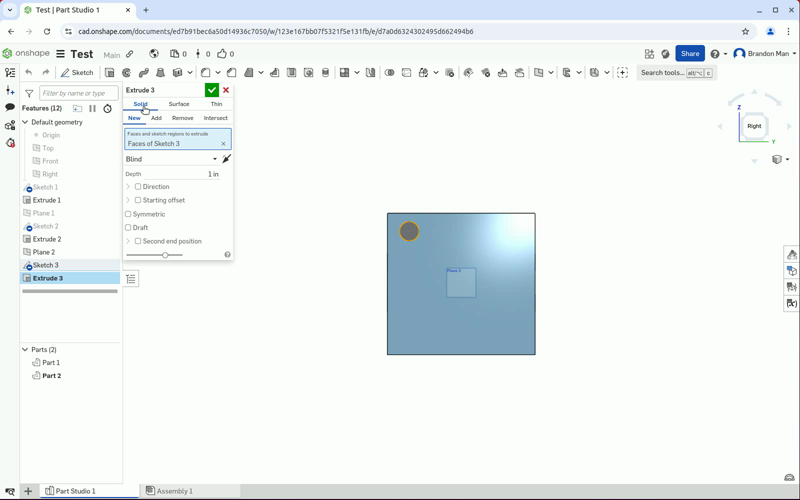
mouse_move(186, 120)
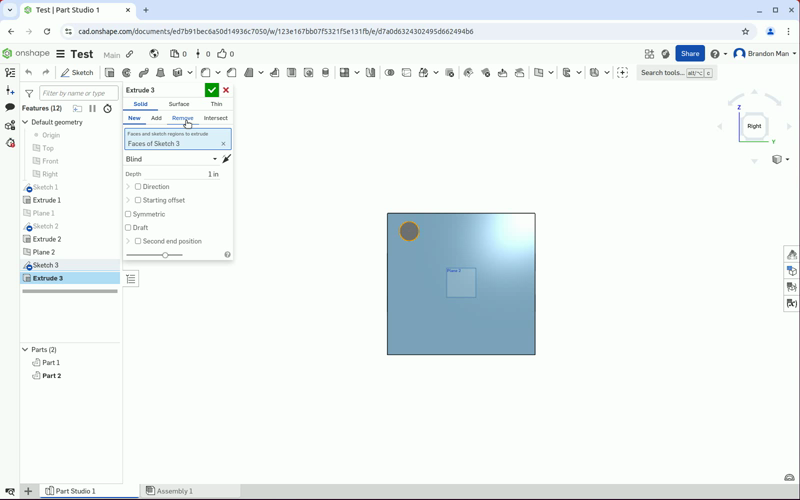
click(186, 120)
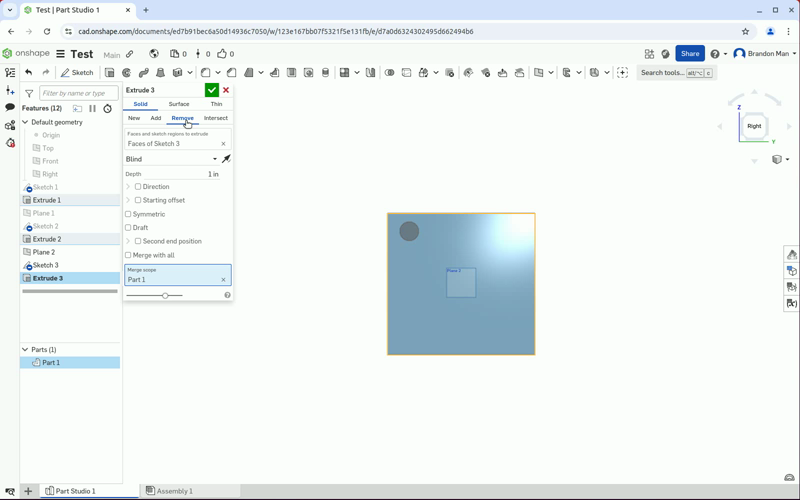
key(tab, 4)
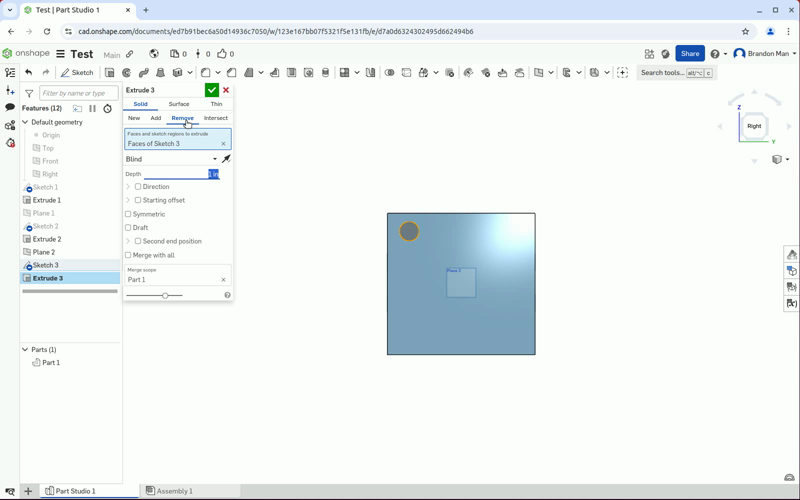
text(7.221)
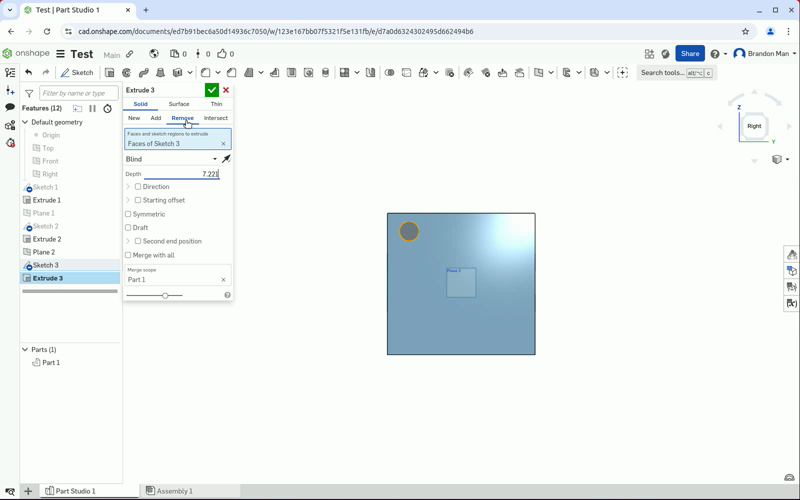
key(tab, 6)
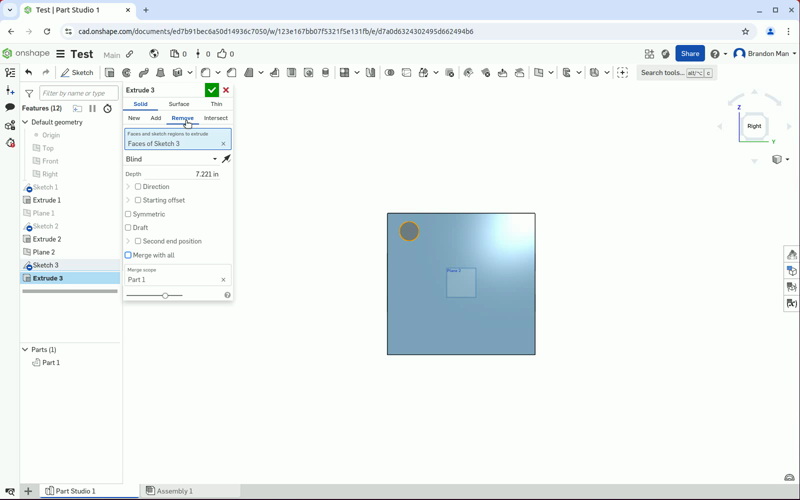
key(space)
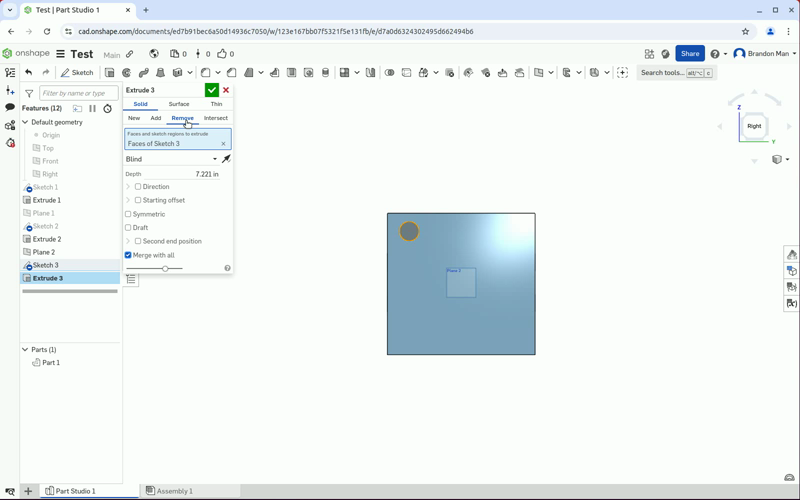
key(enter)
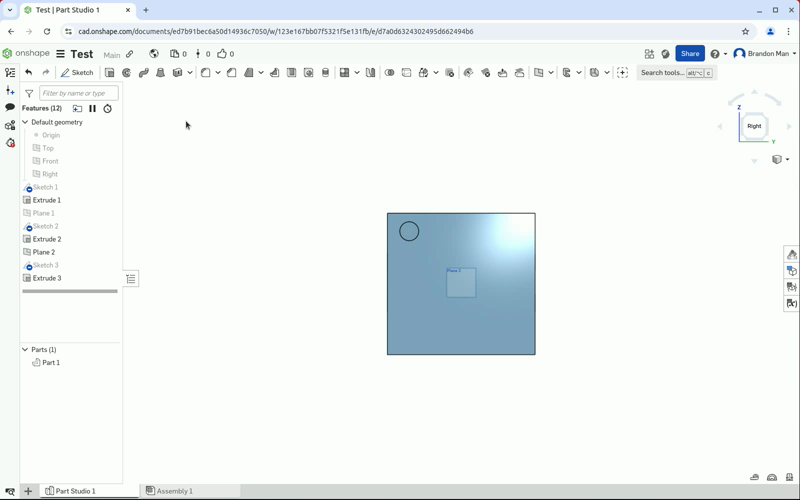
key(shift+h)
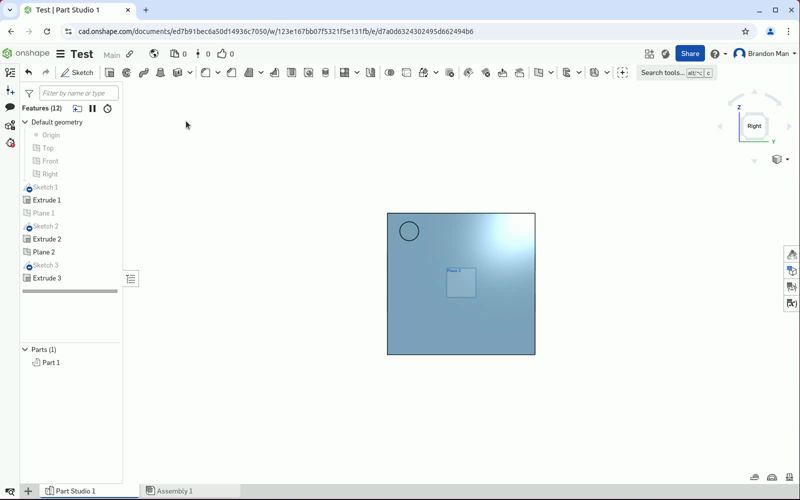
key(shift+h)
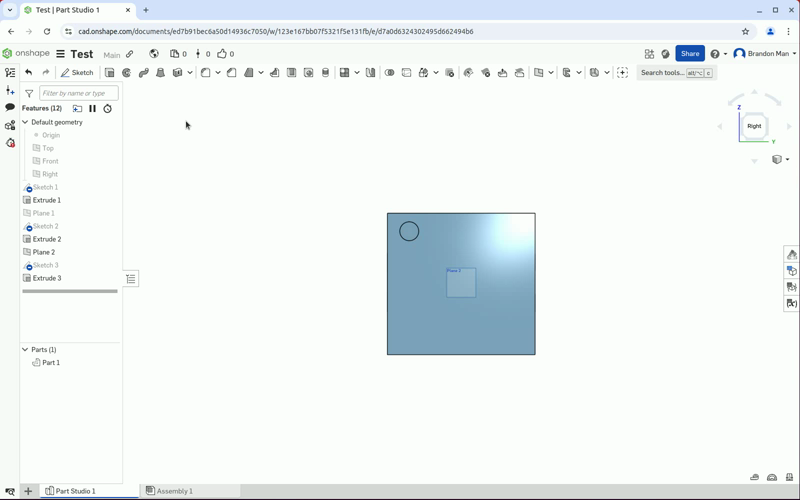
mouse_move(73, 189)
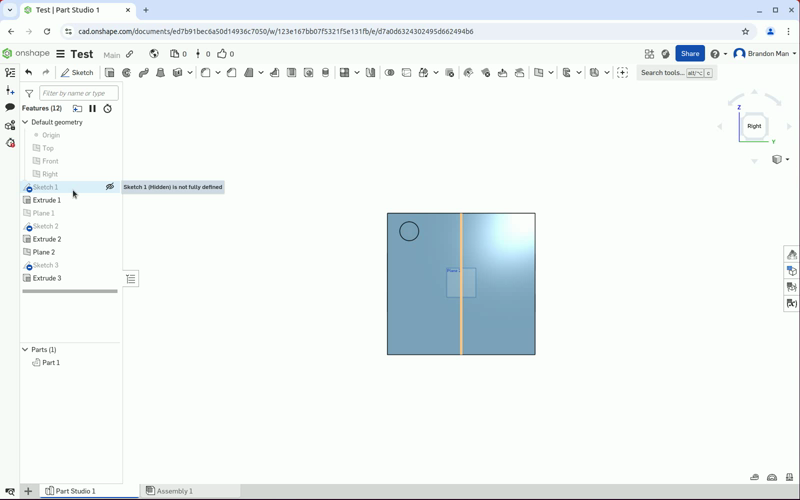
click(73, 189)
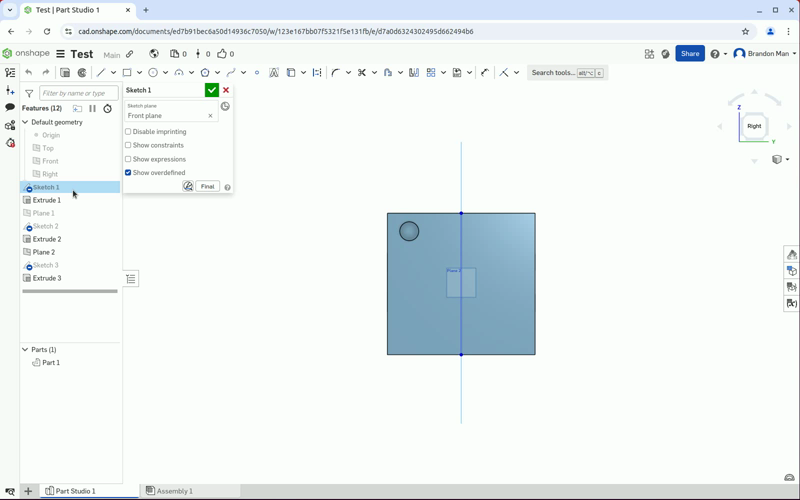
mouse_move(229, 92)
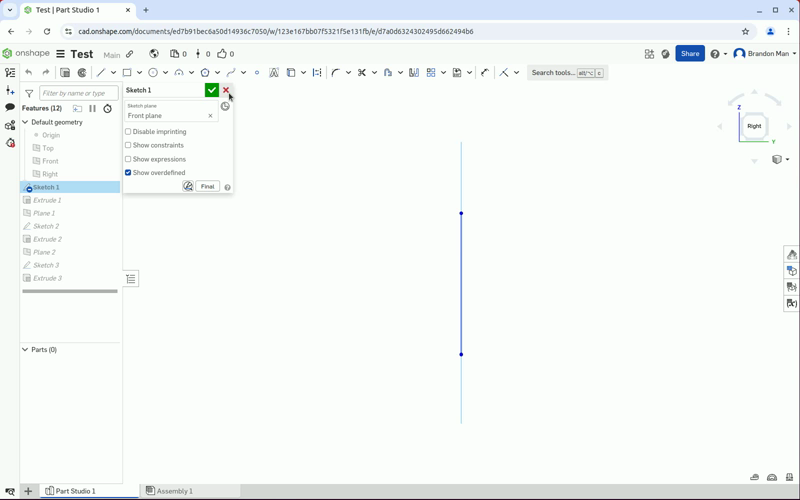
click(229, 92)
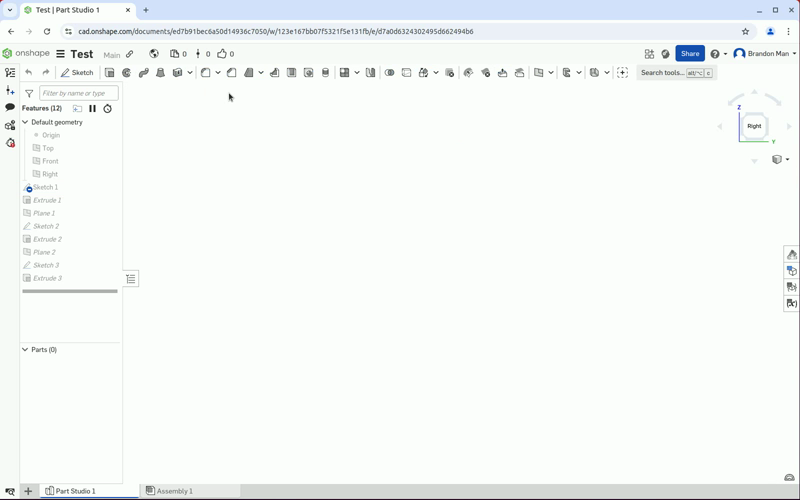
key(shift+s)
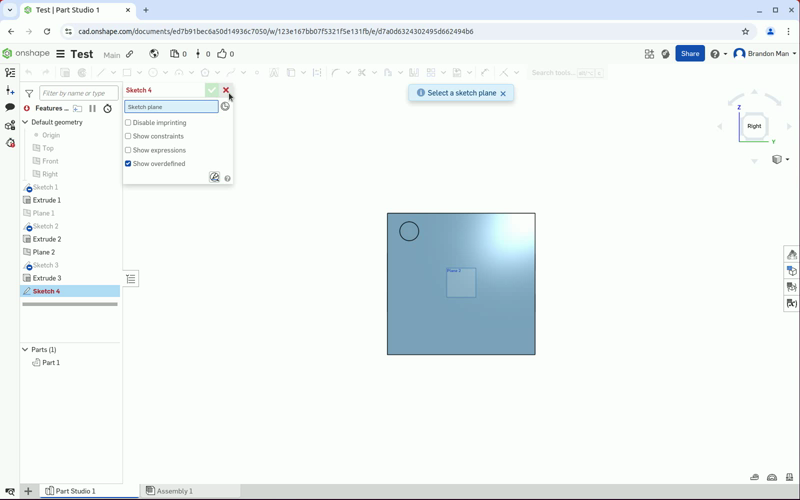
mouse_move(73, 254)
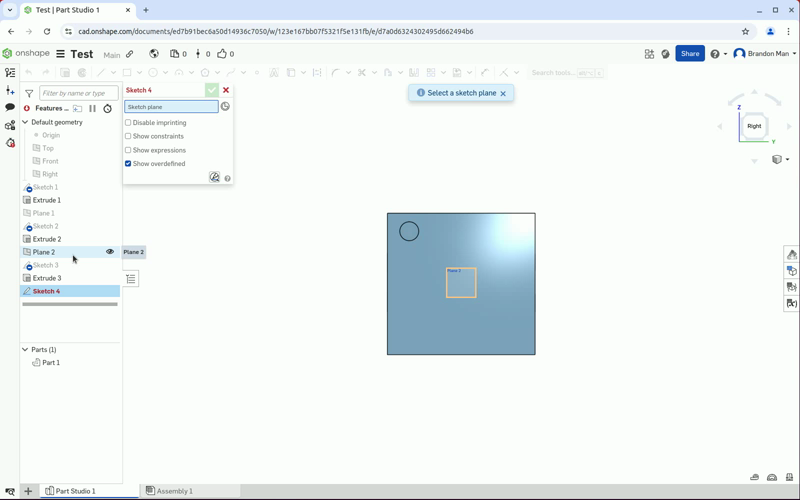
click(73, 254)
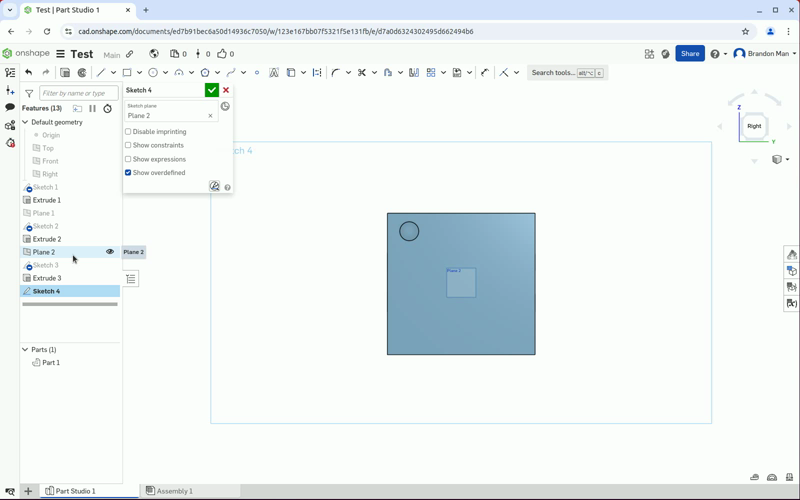
mouse_move(73, 352)
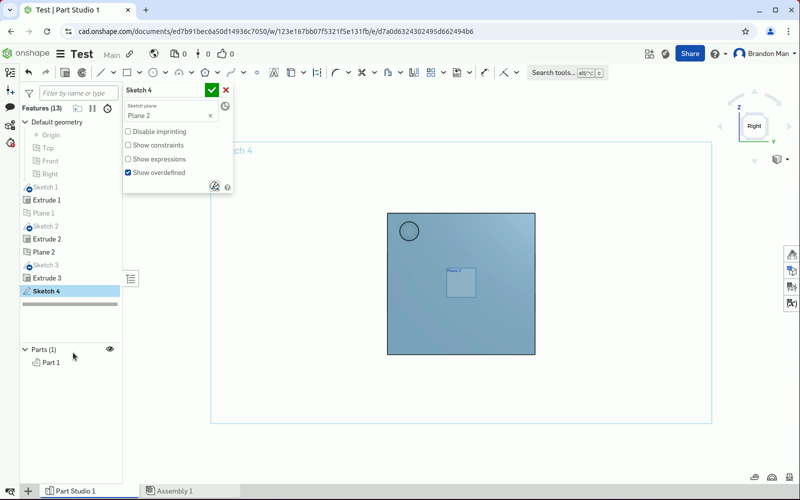
key(y)
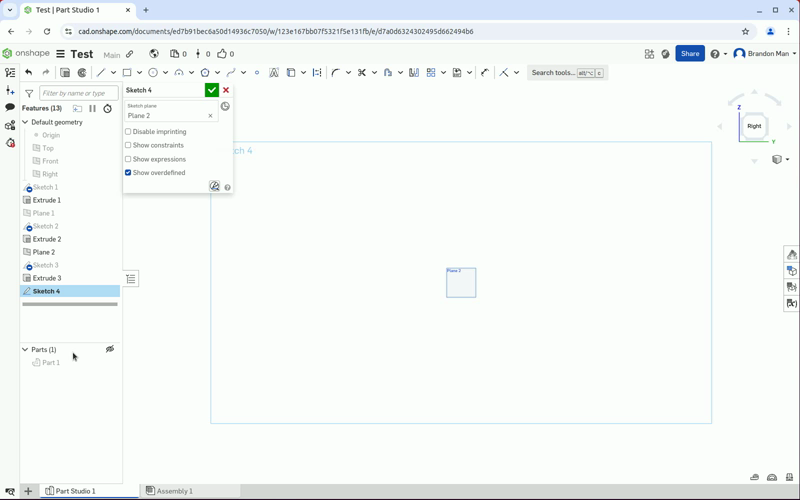
key(c)
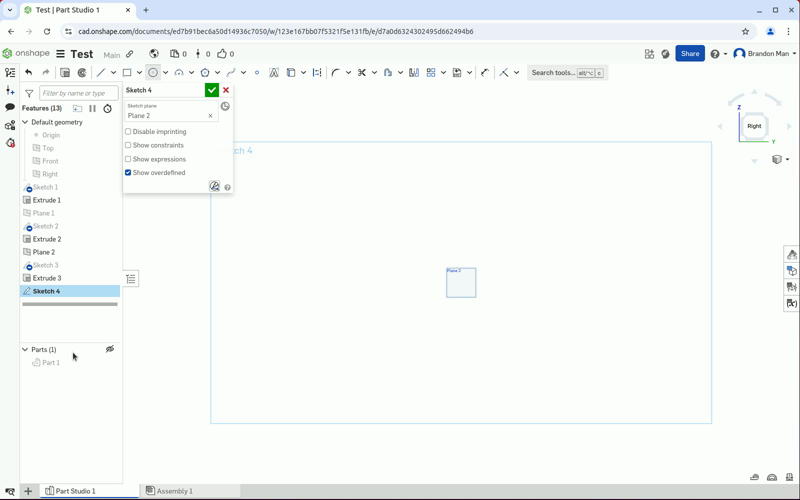
key_down(shift)
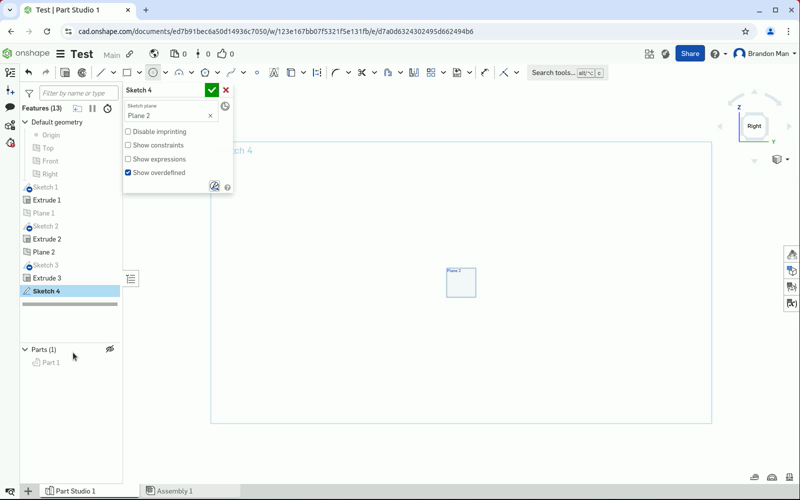
mouse_move(513, 231)
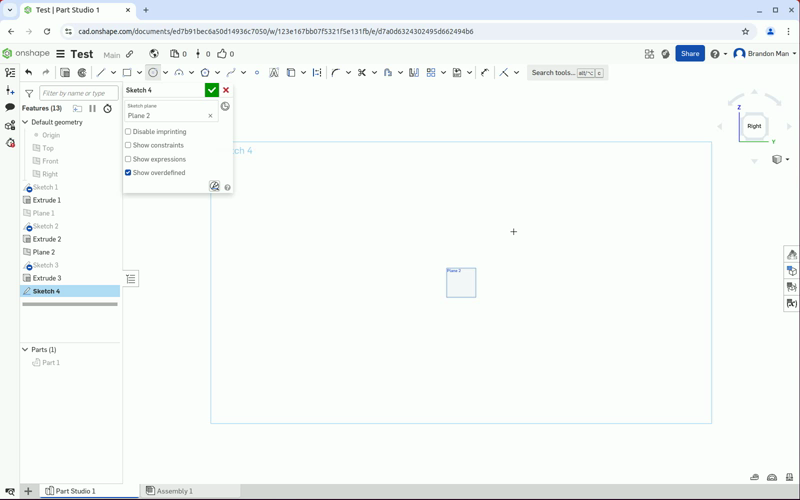
click(513, 231)
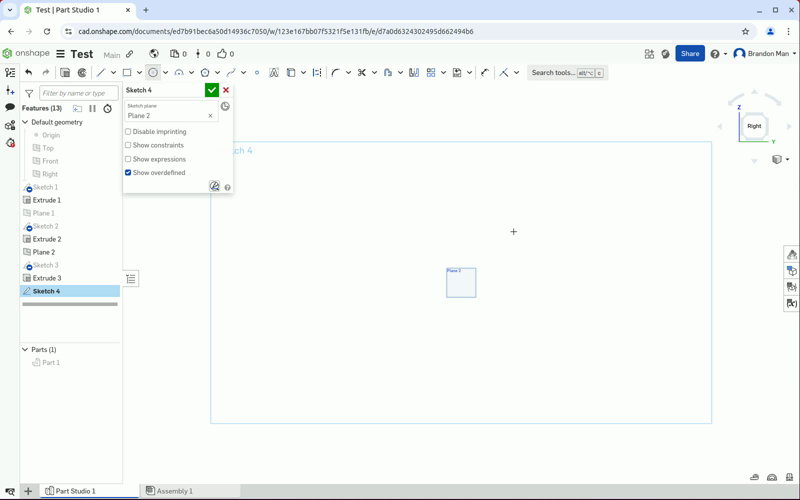
key_up(shift)
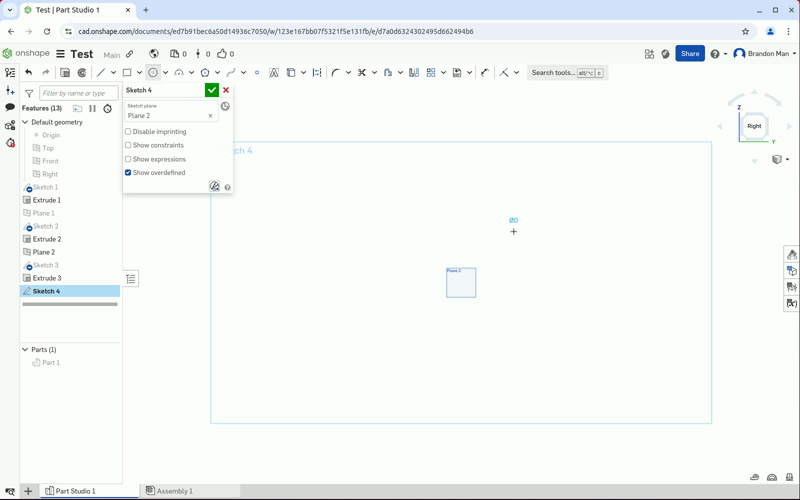
mouse_move(522, 231)
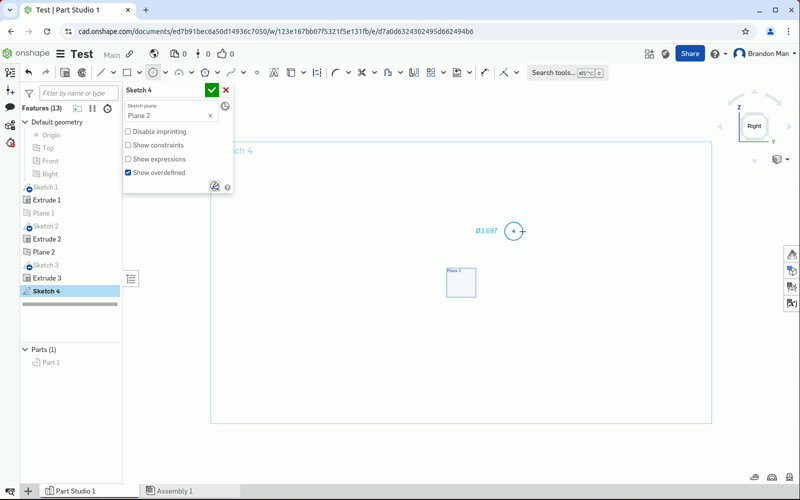
click(522, 231)
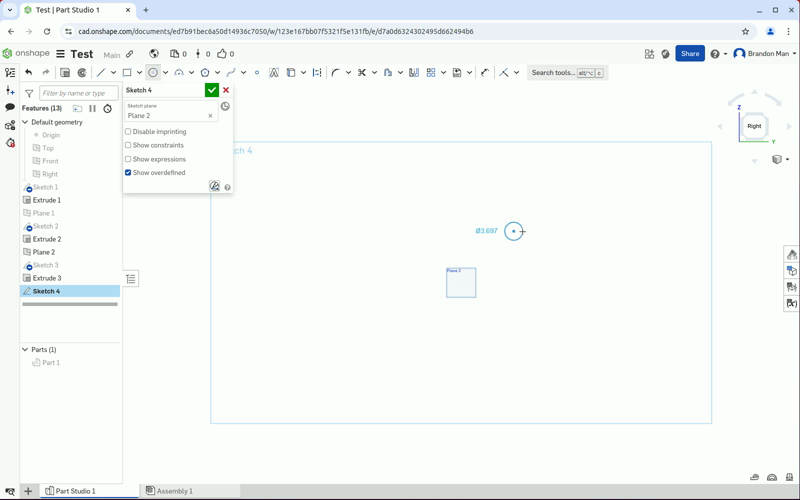
key(esc)
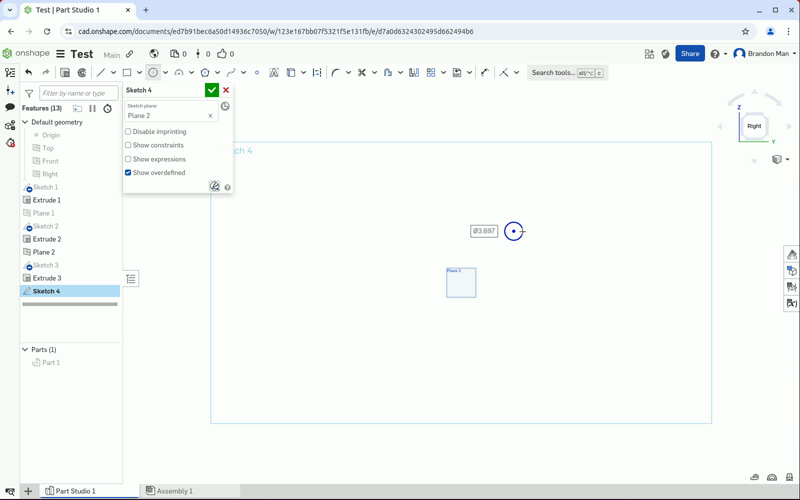
mouse_move(517, 232)
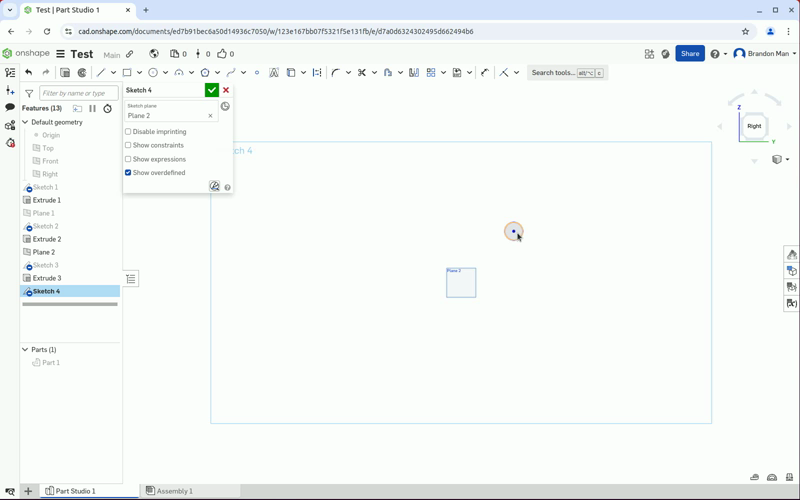
scroll(6)
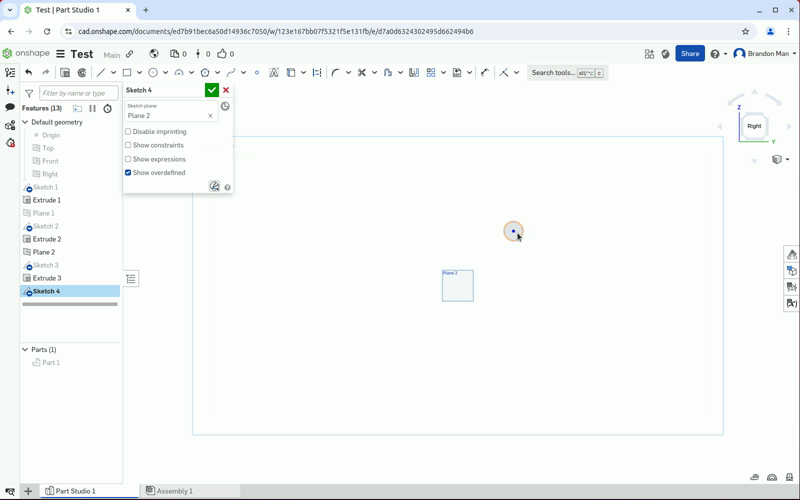
scroll(6)
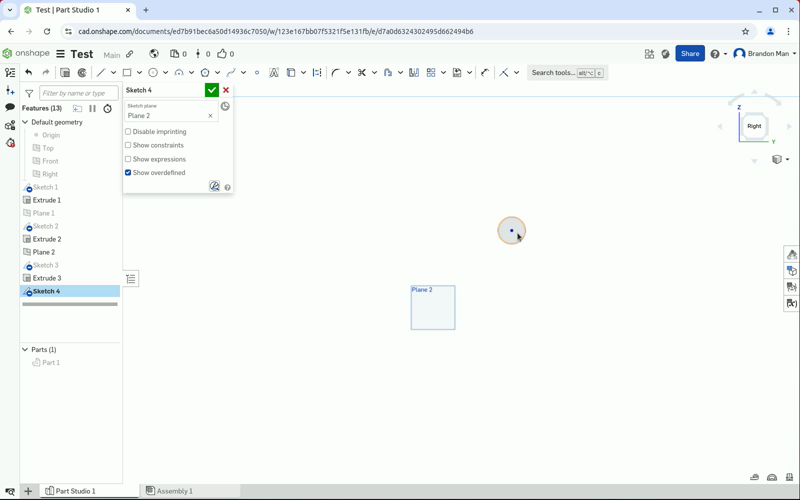
scroll(6)
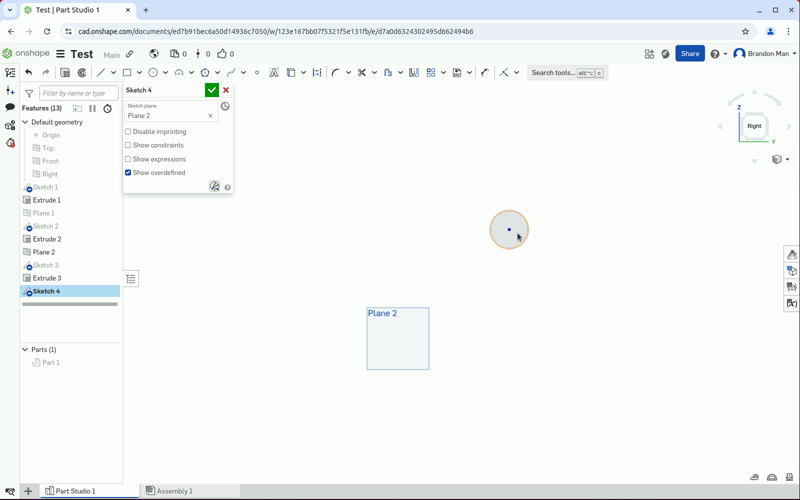
scroll(6)
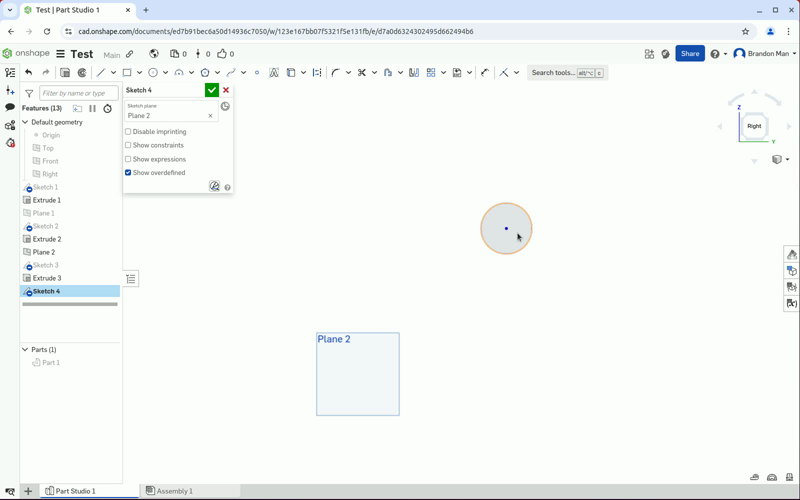
scroll(6)
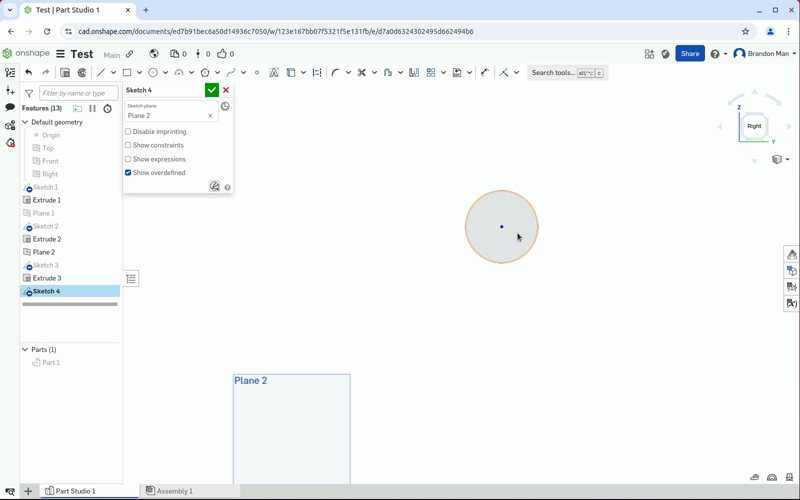
scroll(6)
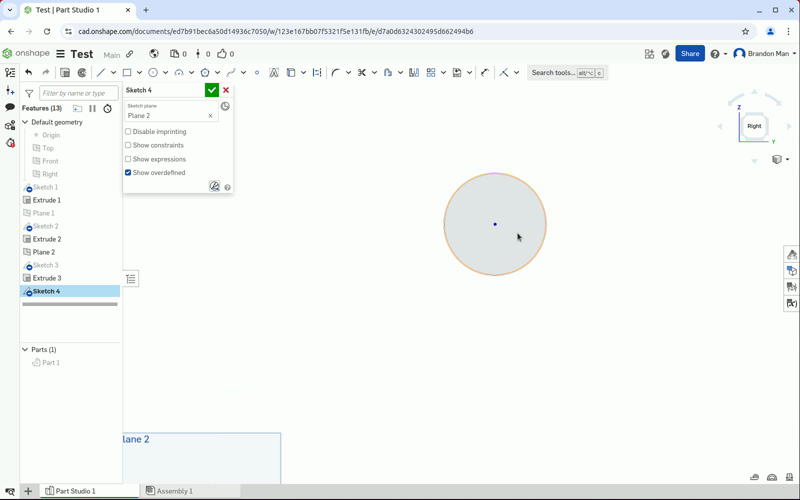
scroll(6)
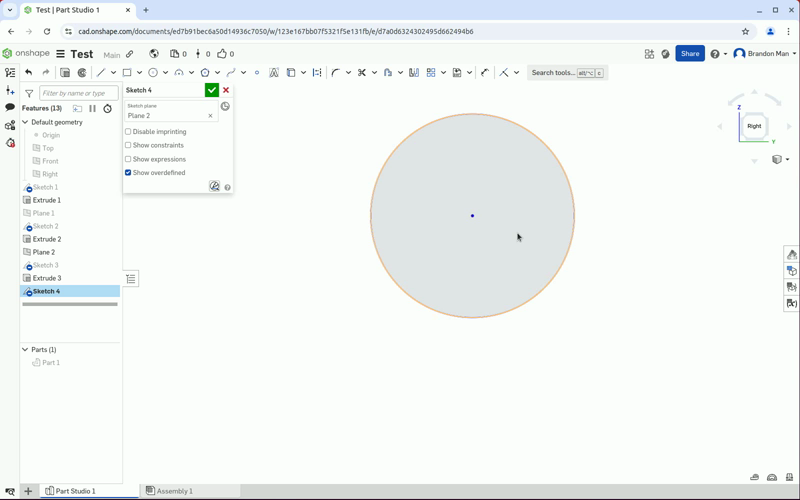
click(517, 232)
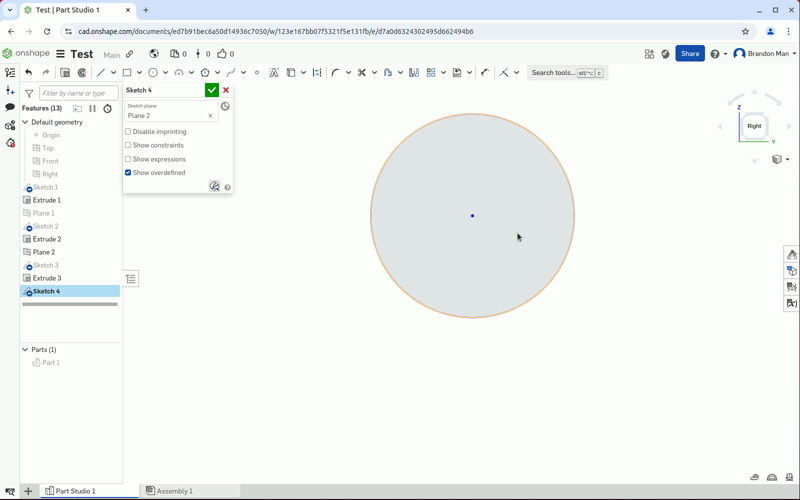
scroll(-6)
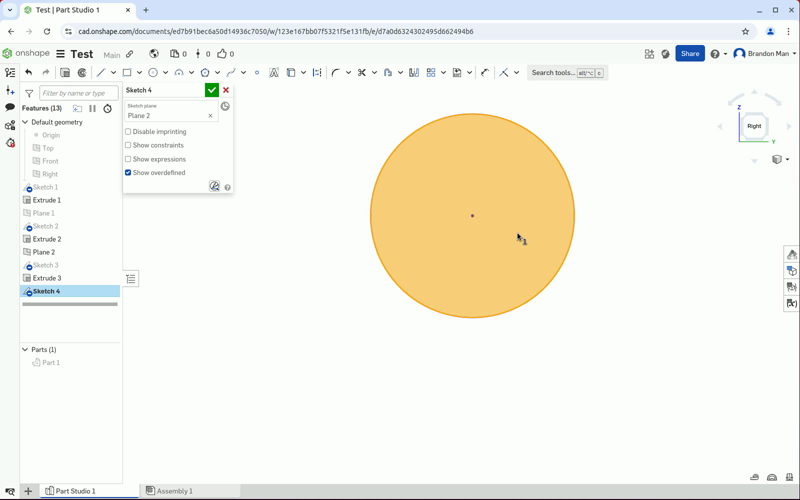
scroll(-6)
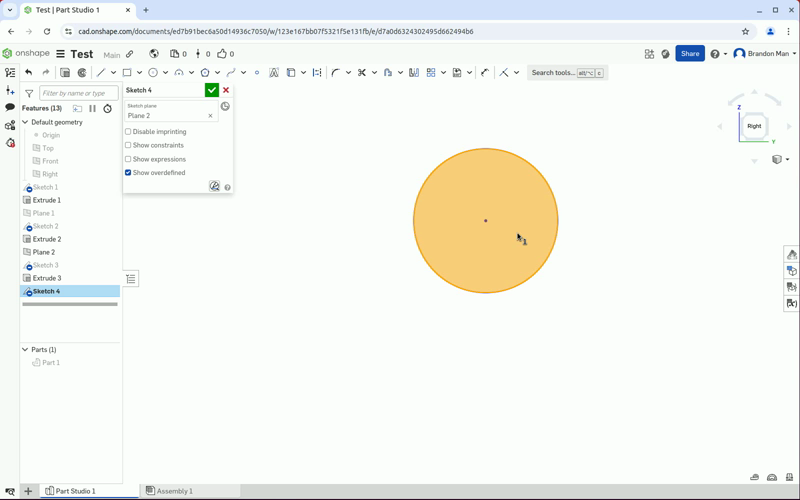
scroll(-6)
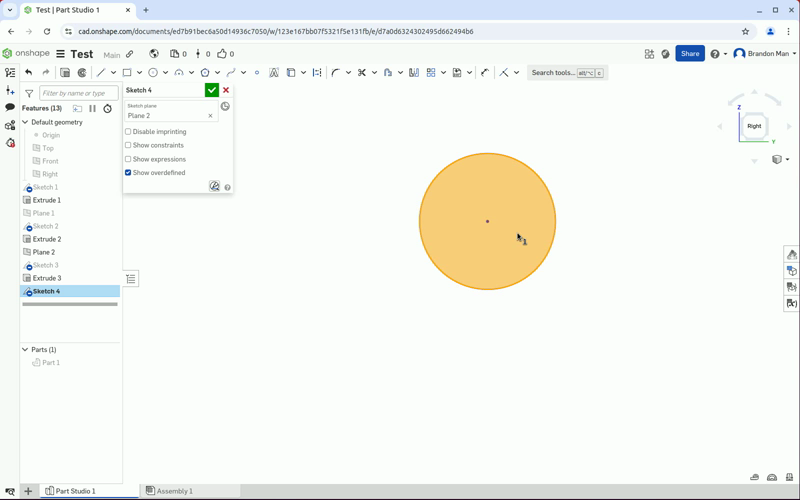
scroll(-6)
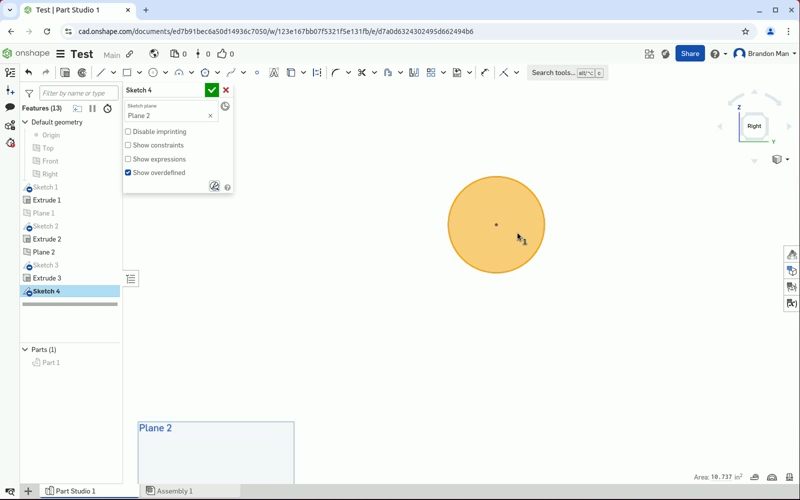
scroll(-6)
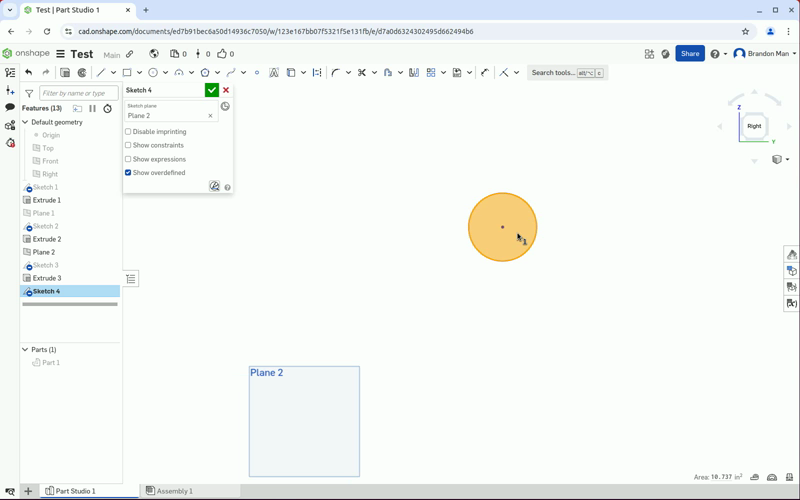
scroll(-6)
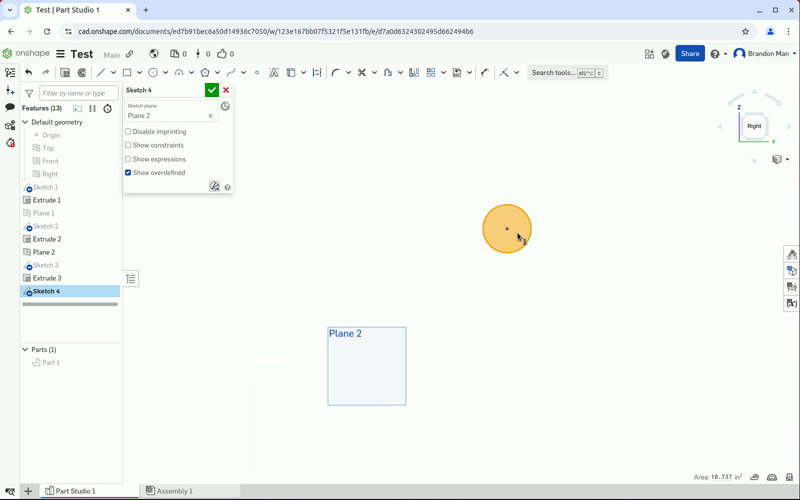
scroll(-6)
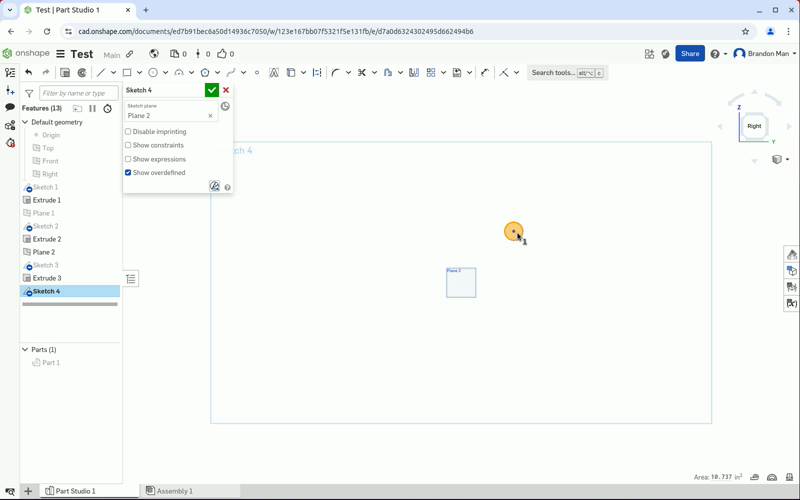
mouse_move(73, 352)
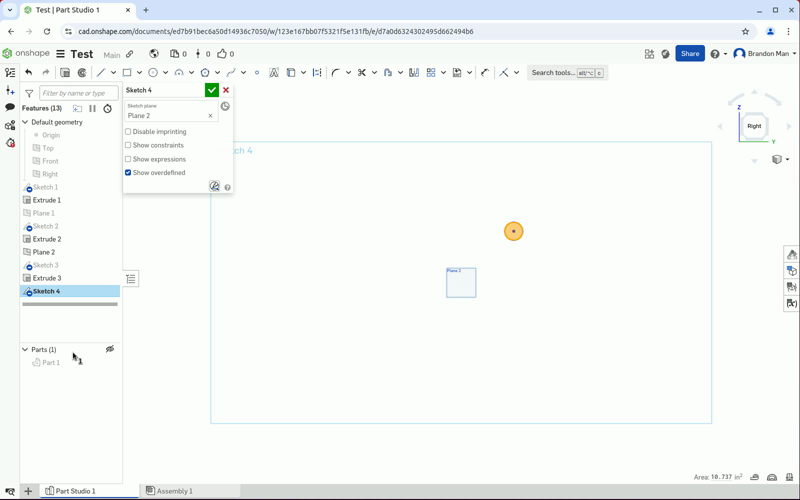
key(shift+y)
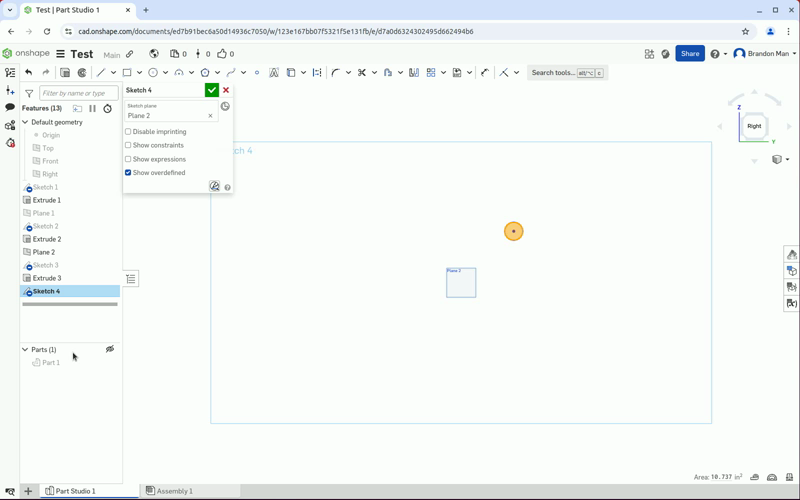
key(shift+e)
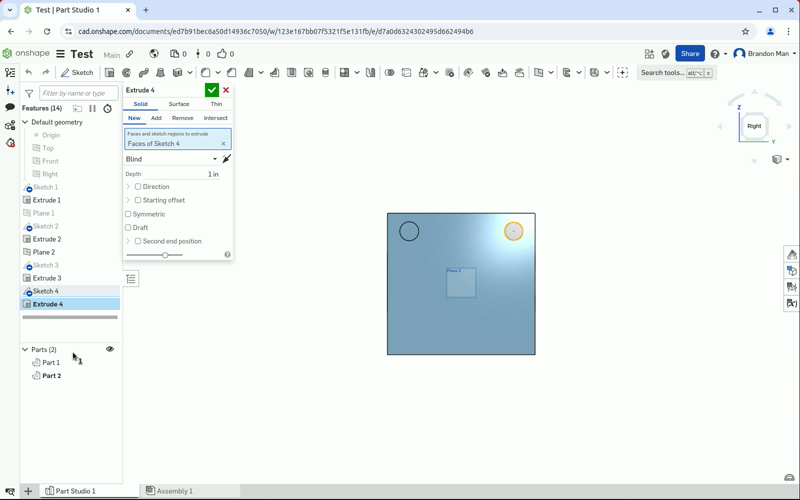
mouse_move(143, 106)
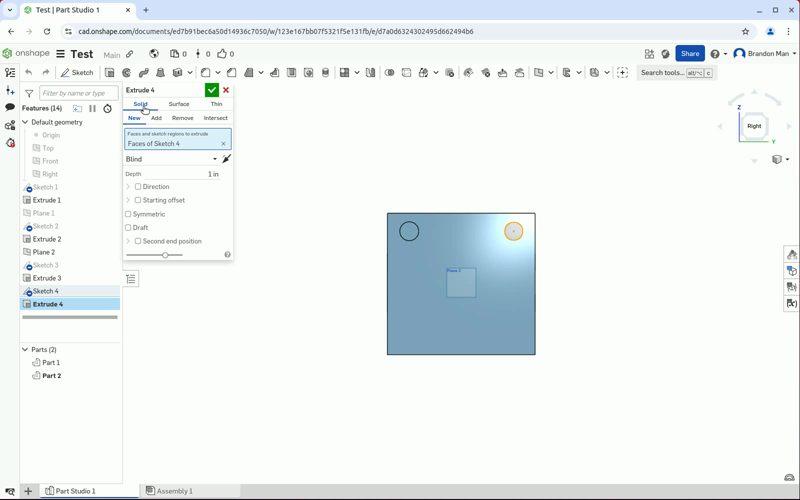
click(143, 106)
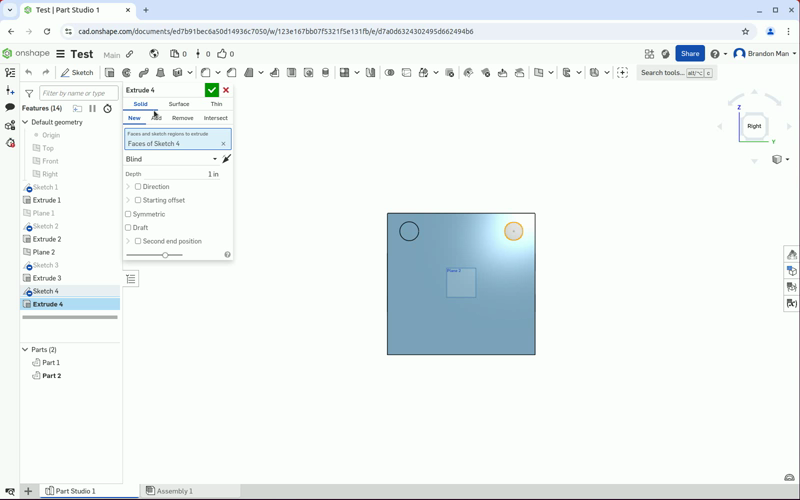
mouse_move(186, 120)
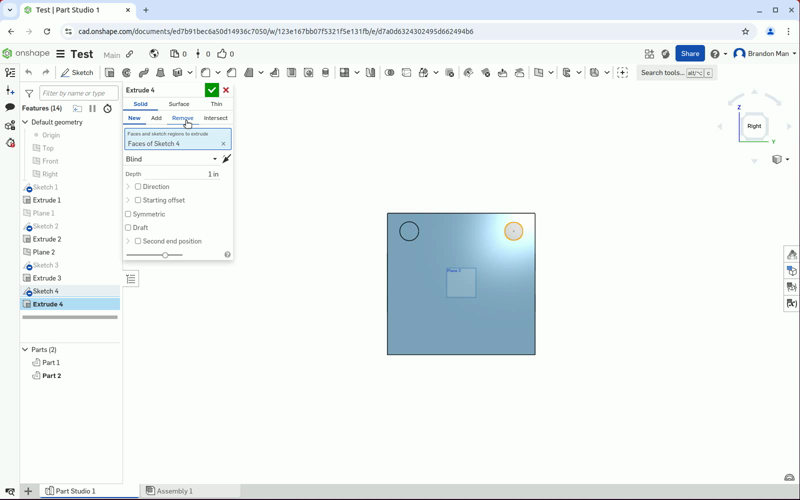
click(186, 120)
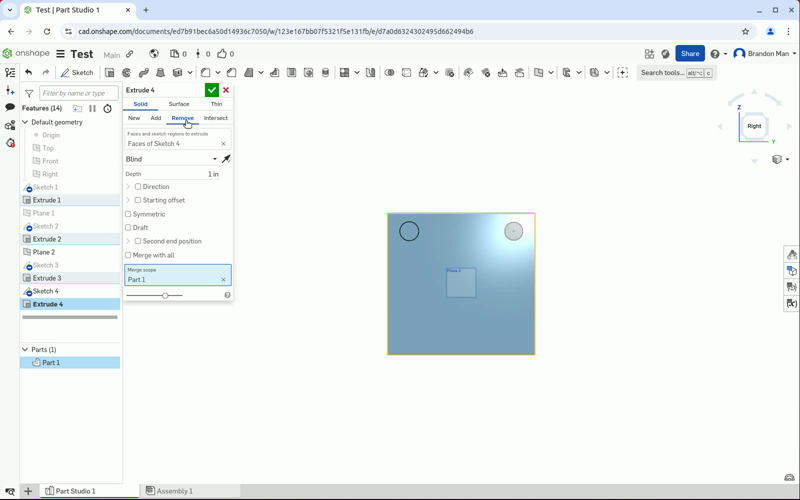
key(tab, 4)
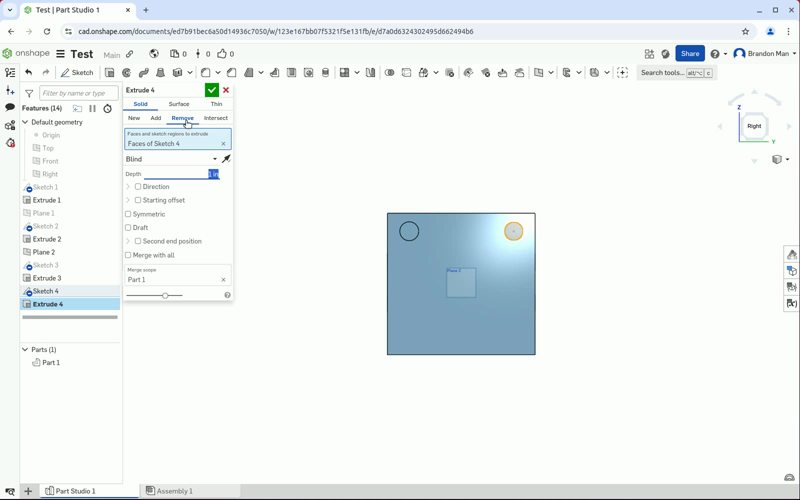
text(7.221)
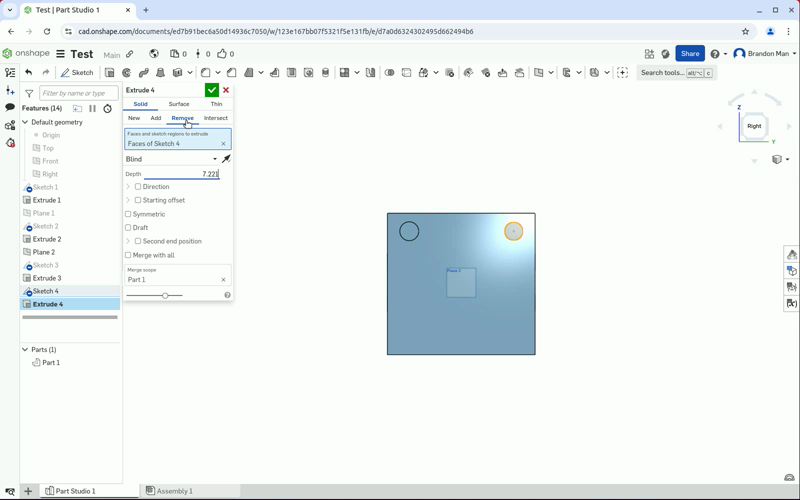
key(tab, 6)
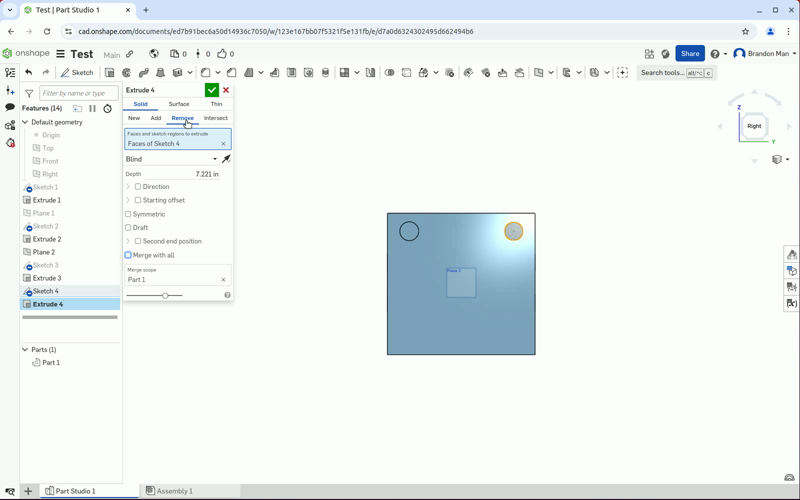
key(space)
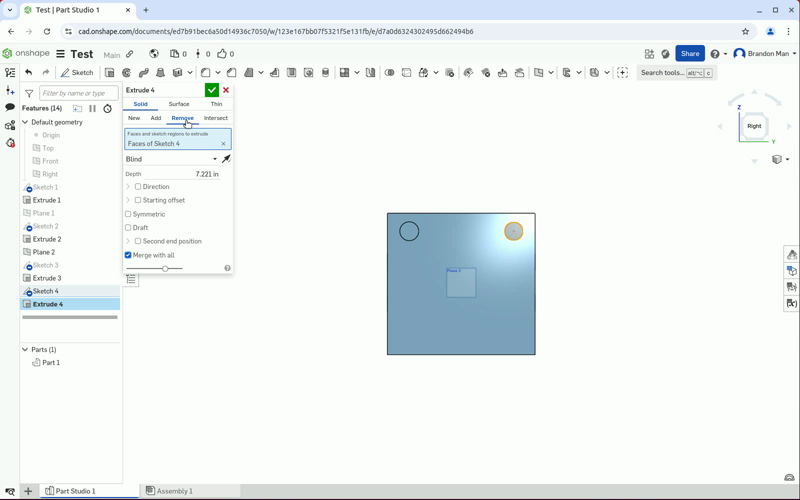
key(enter)
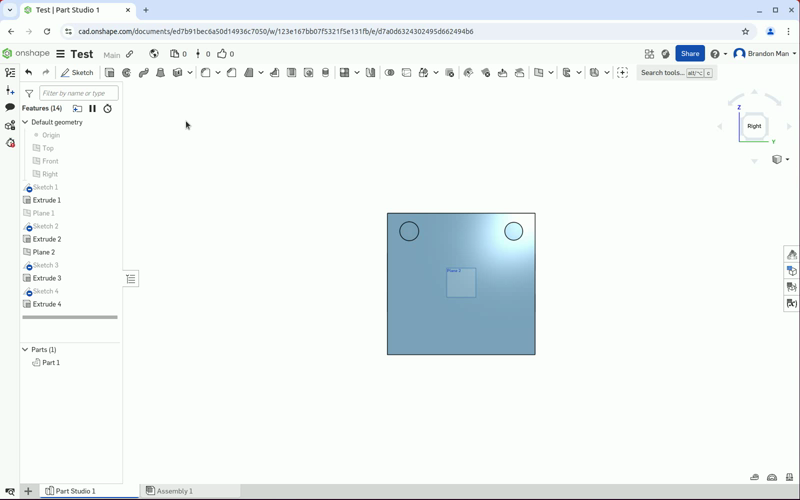
key(shift+h)
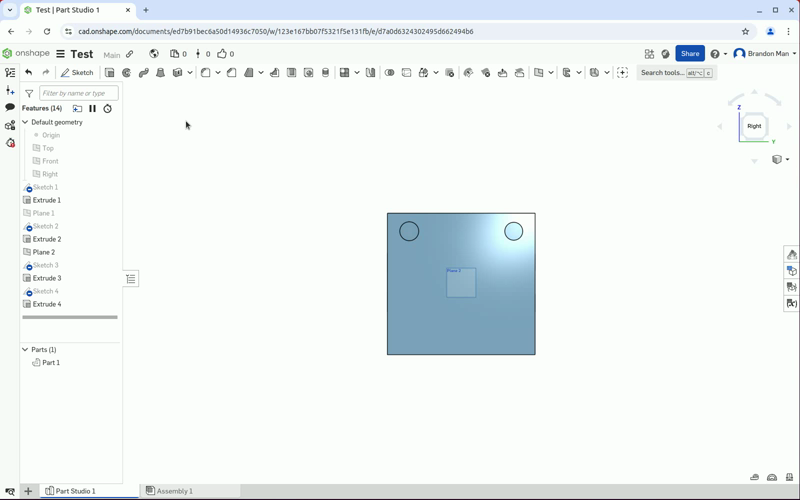
key(shift+h)
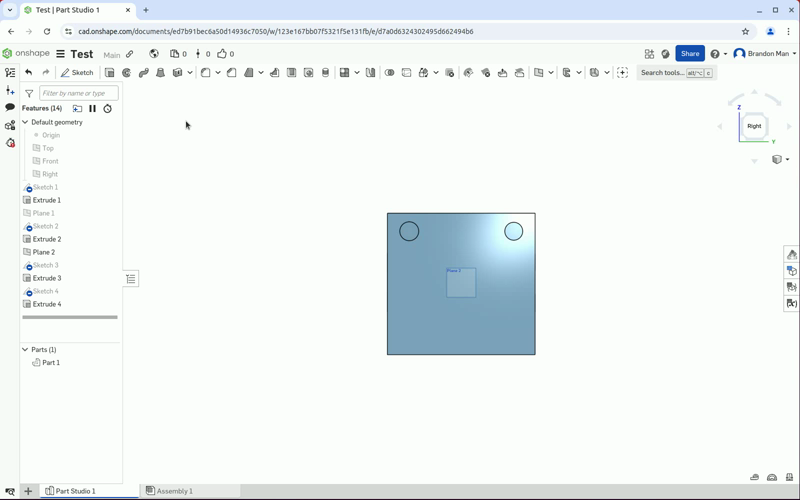
mouse_move(73, 189)
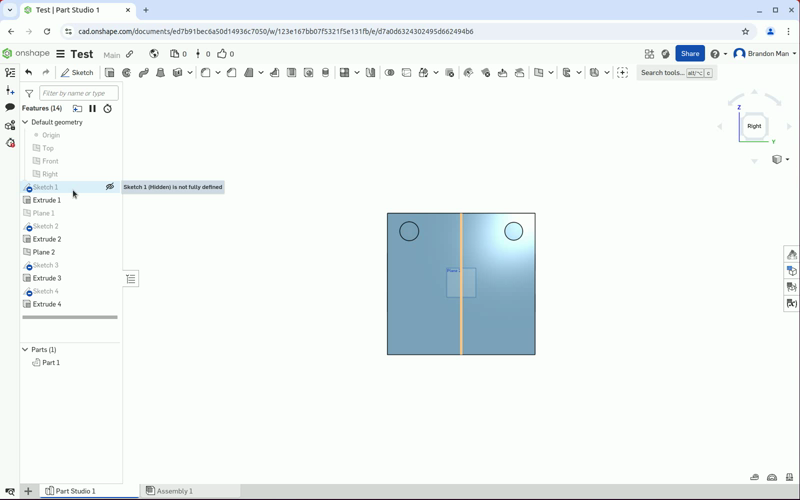
click(73, 189)
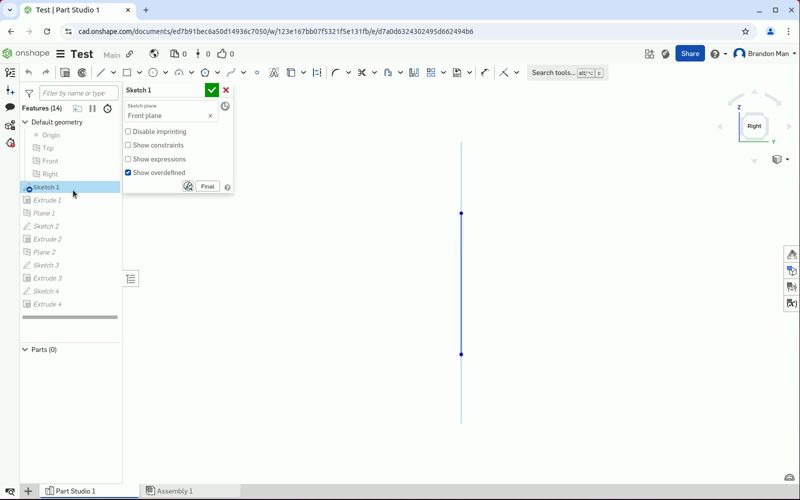
mouse_move(229, 92)
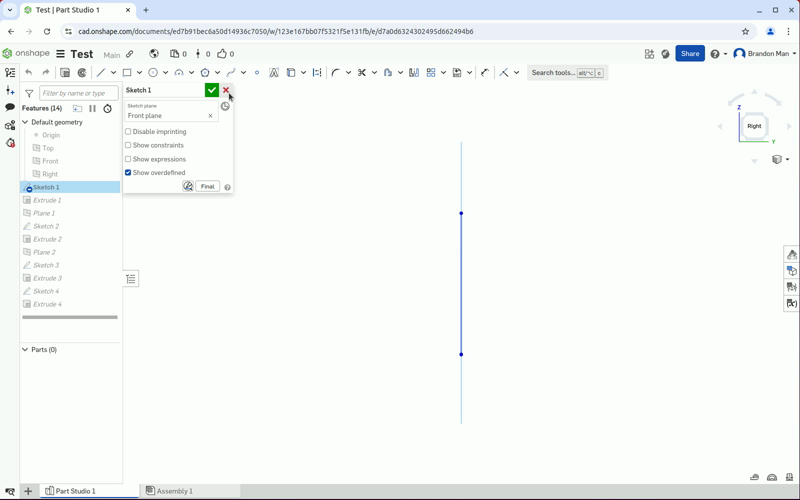
click(229, 92)
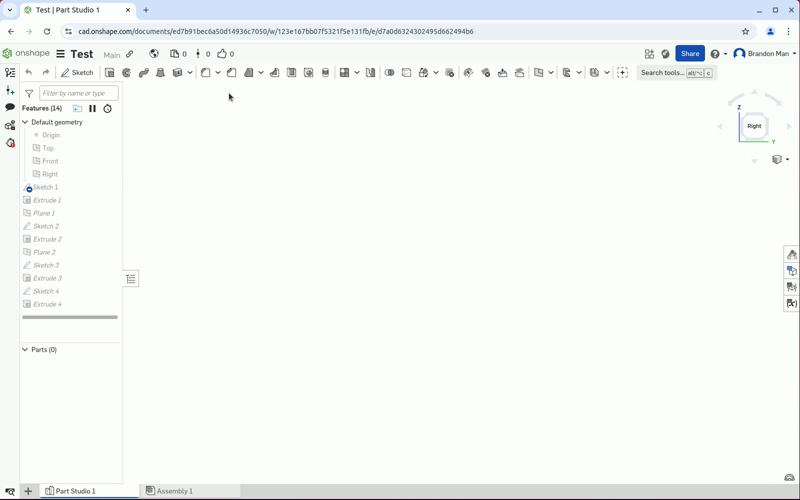
key(shift+s)
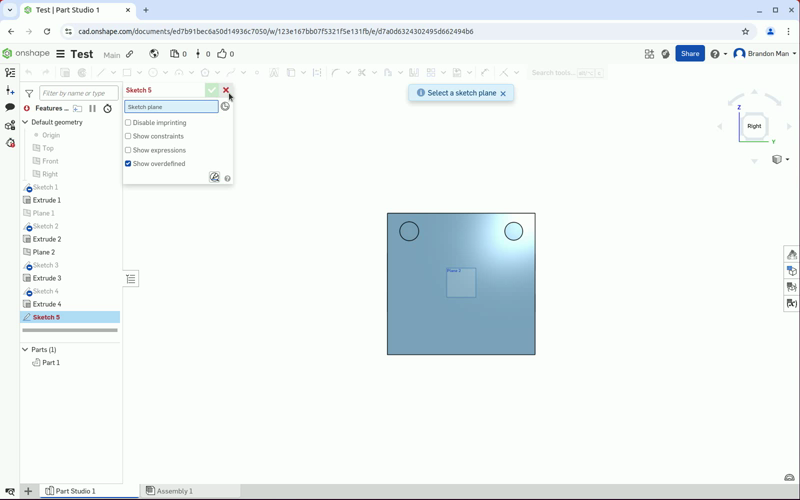
mouse_move(73, 254)
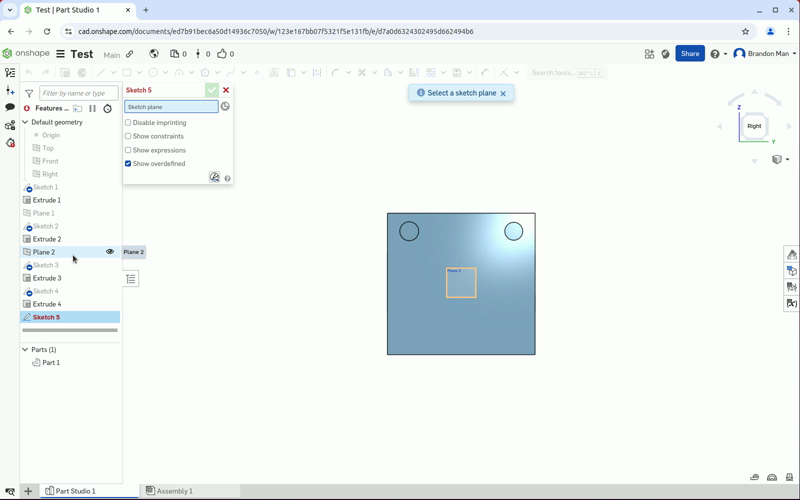
click(73, 254)
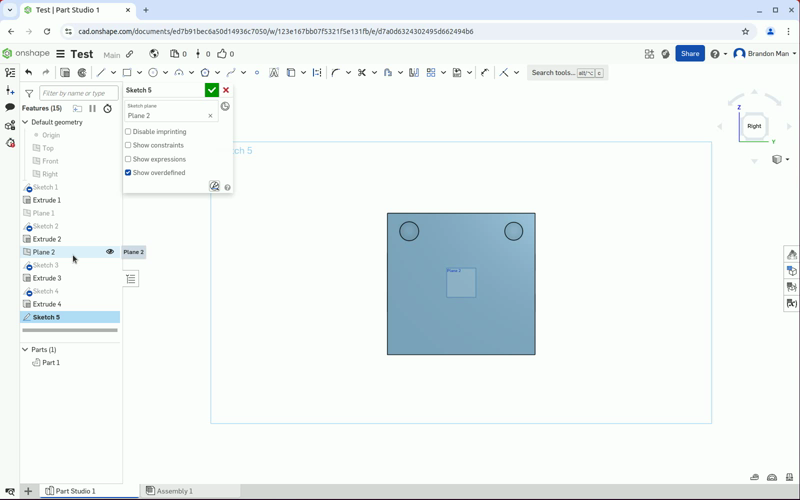
mouse_move(73, 352)
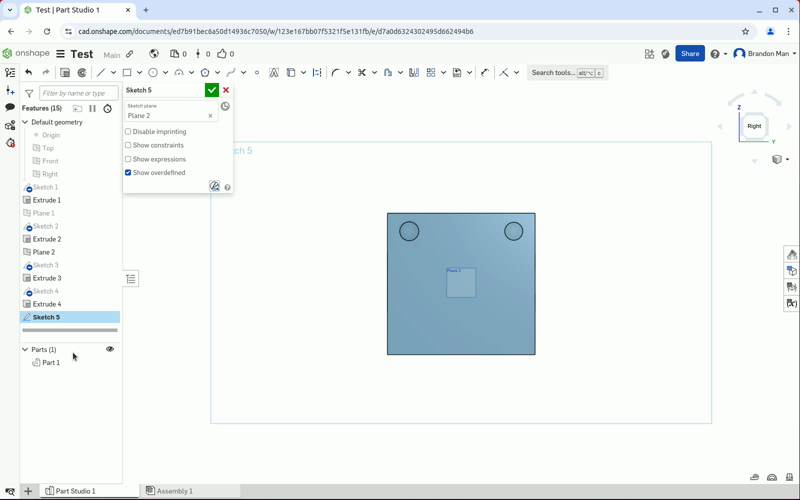
key(y)
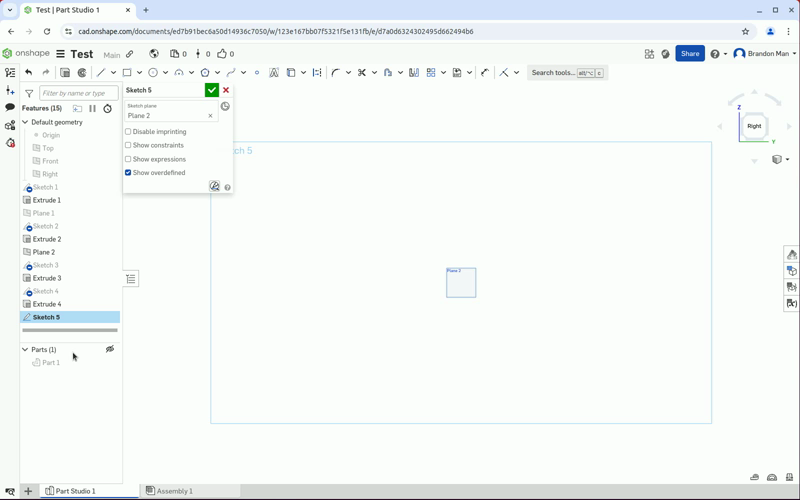
key(c)
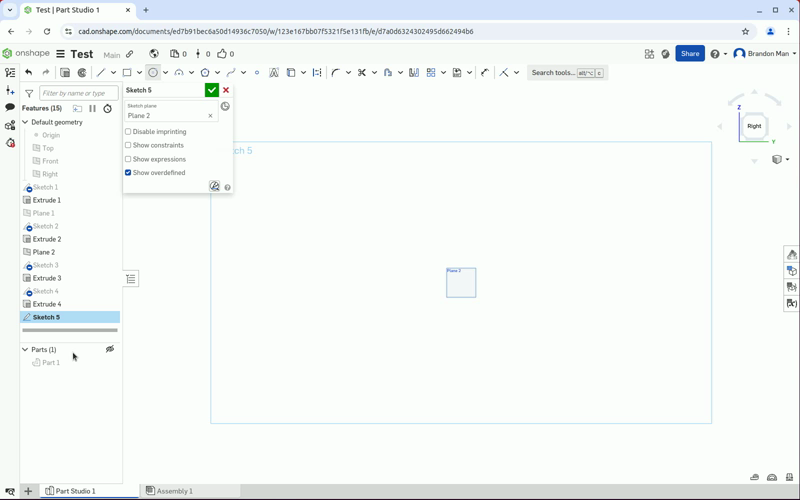
key_down(shift)
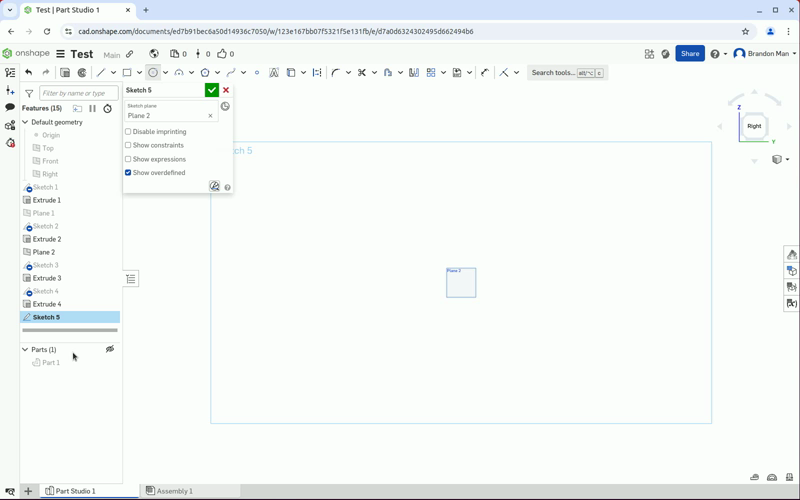
mouse_move(513, 334)
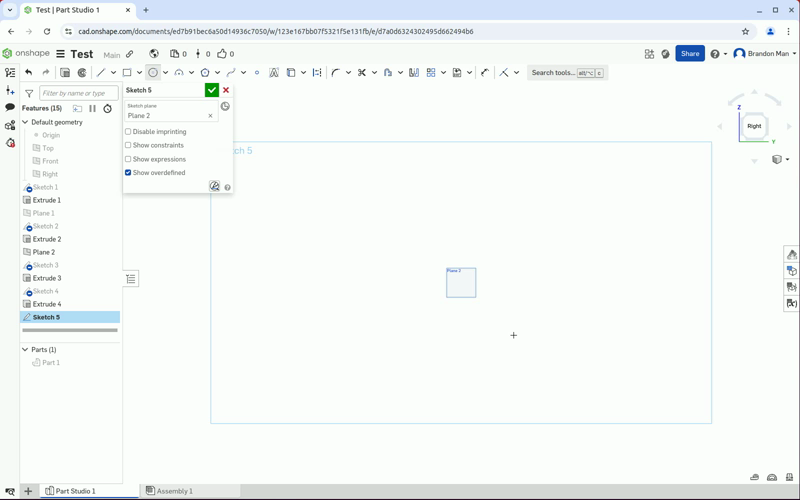
click(513, 334)
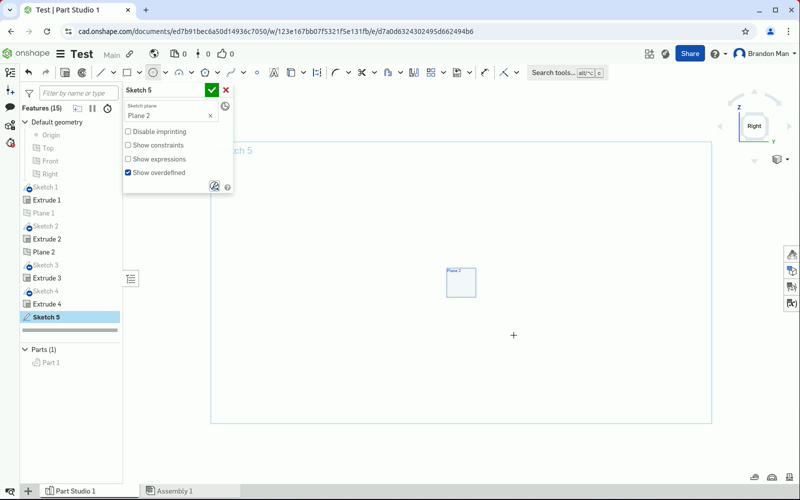
key_up(shift)
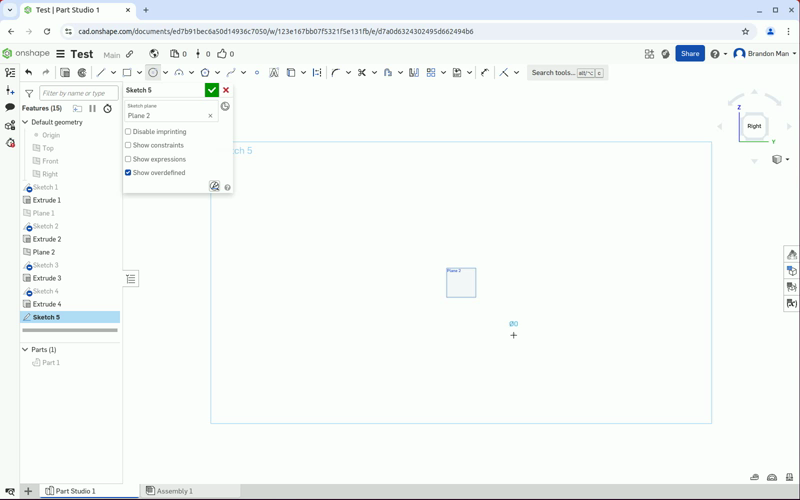
mouse_move(522, 334)
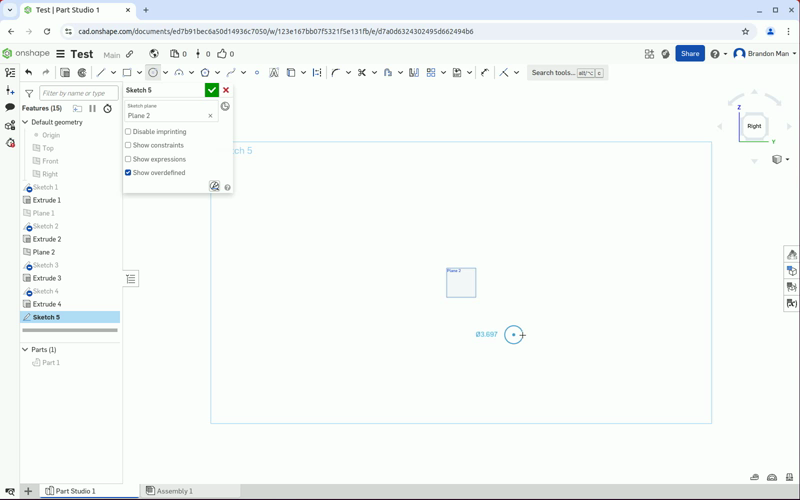
click(522, 334)
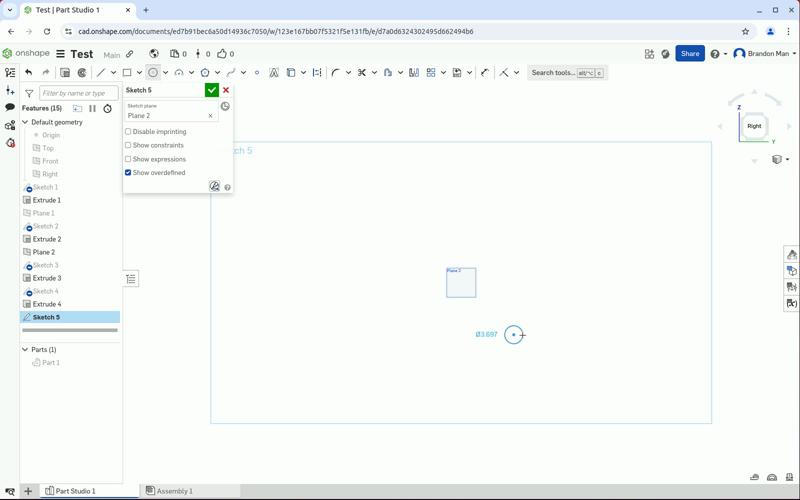
key(esc)
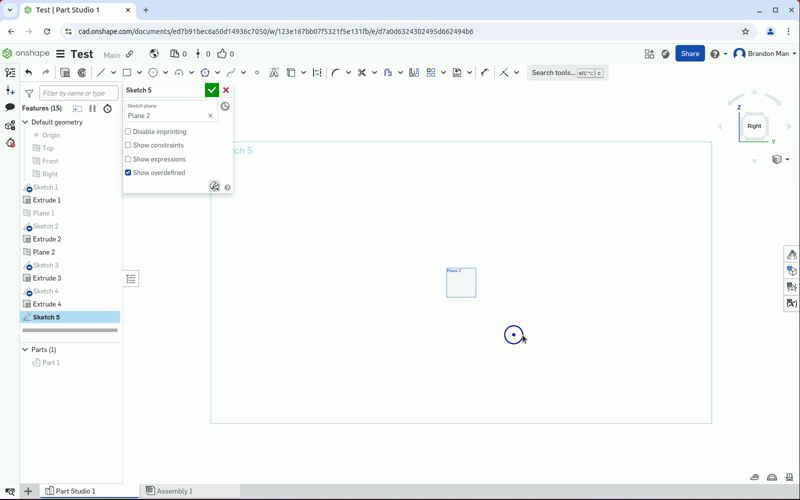
mouse_move(510, 326)
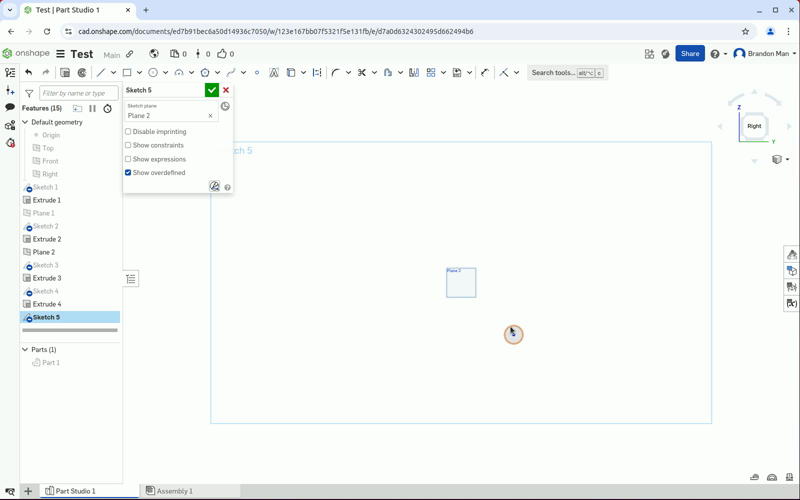
scroll(6)
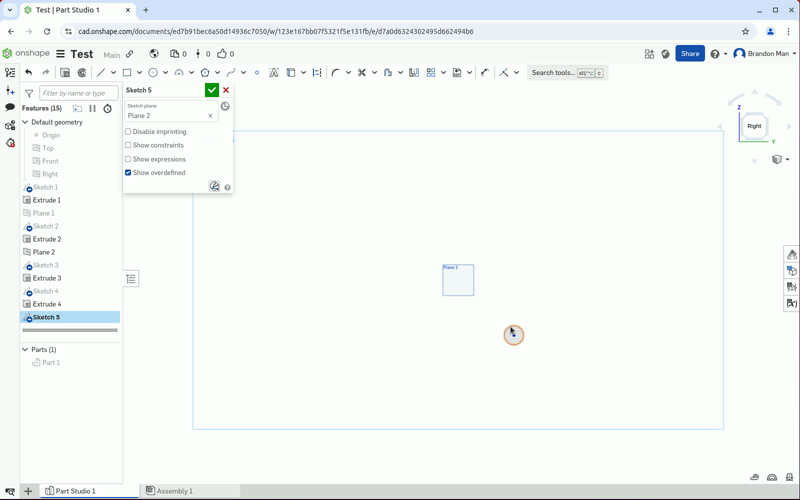
scroll(6)
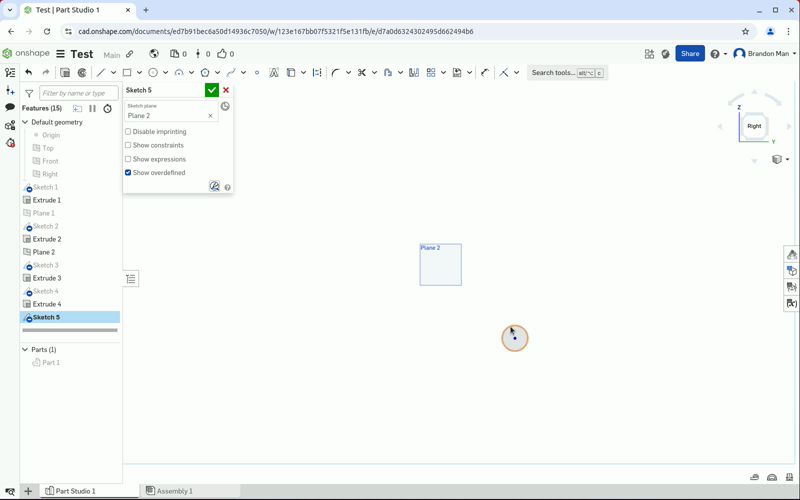
scroll(6)
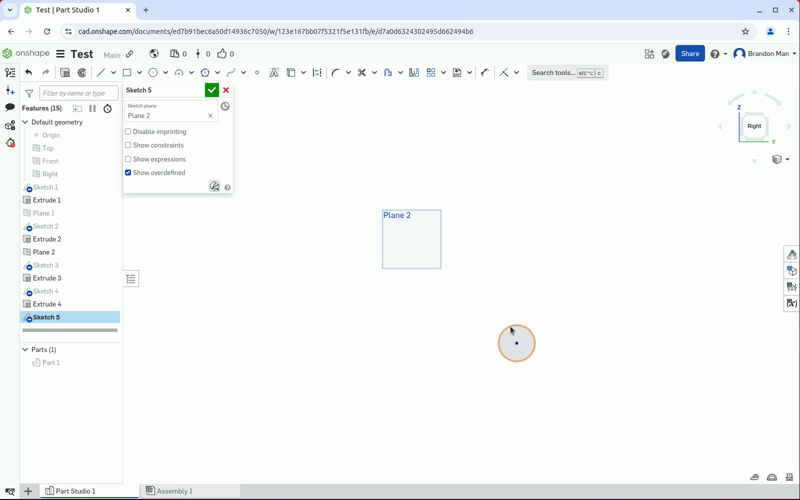
scroll(6)
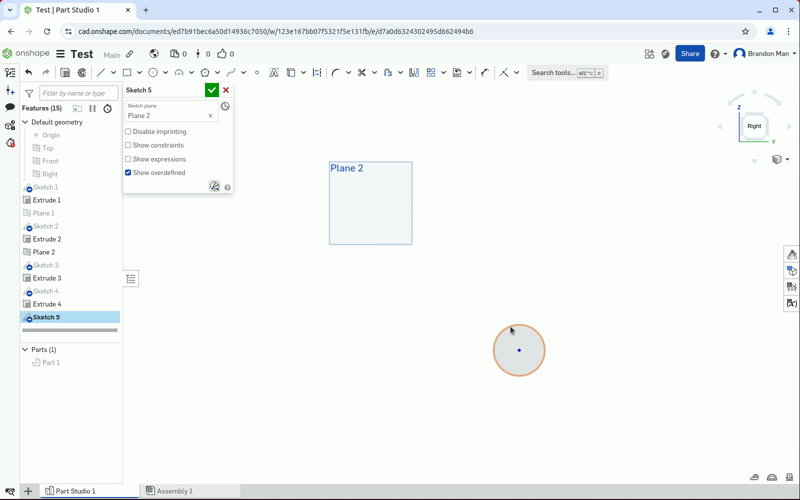
scroll(6)
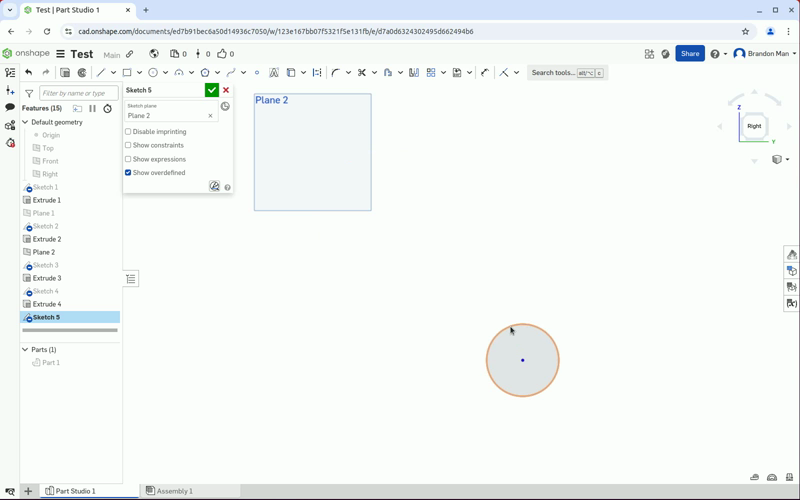
scroll(6)
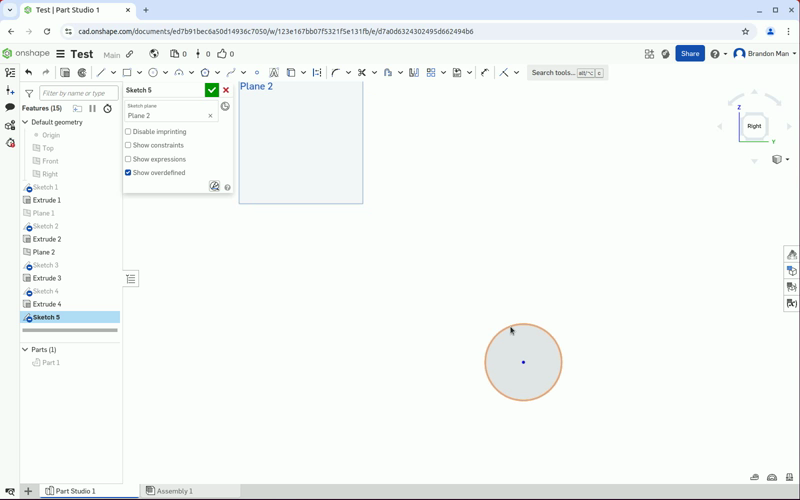
scroll(6)
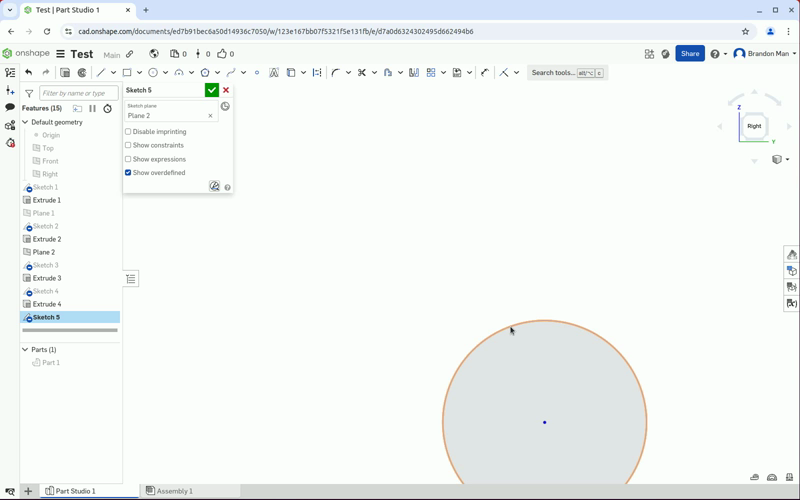
click(510, 326)
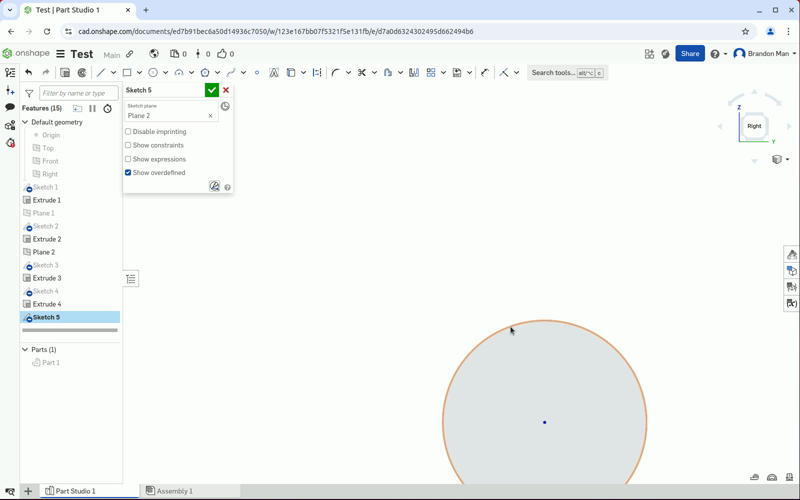
scroll(-6)
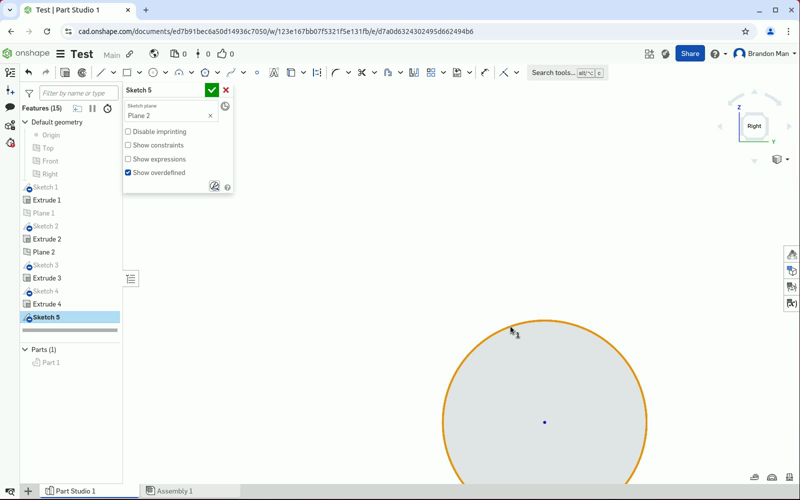
scroll(-6)
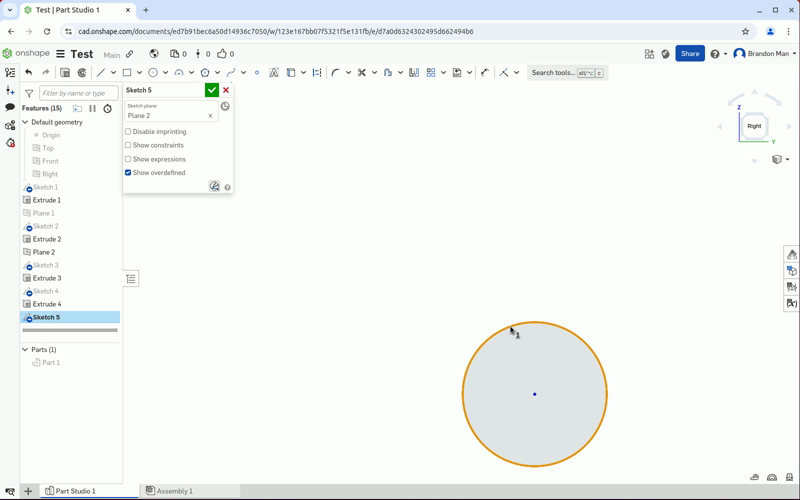
scroll(-6)
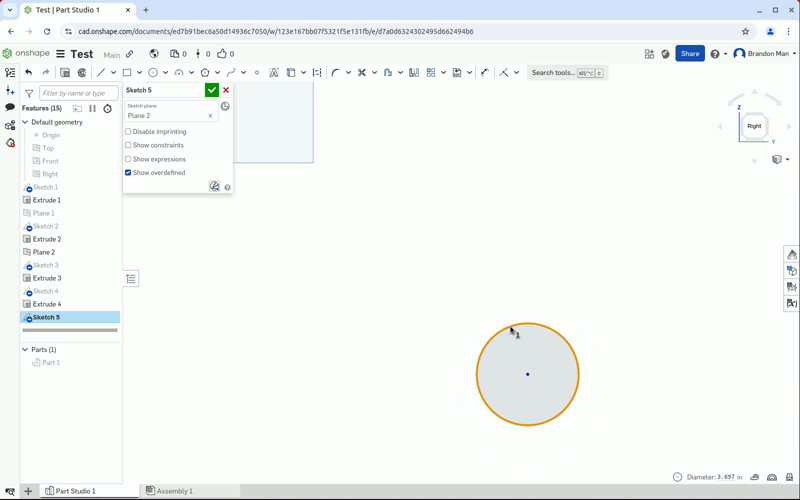
scroll(-6)
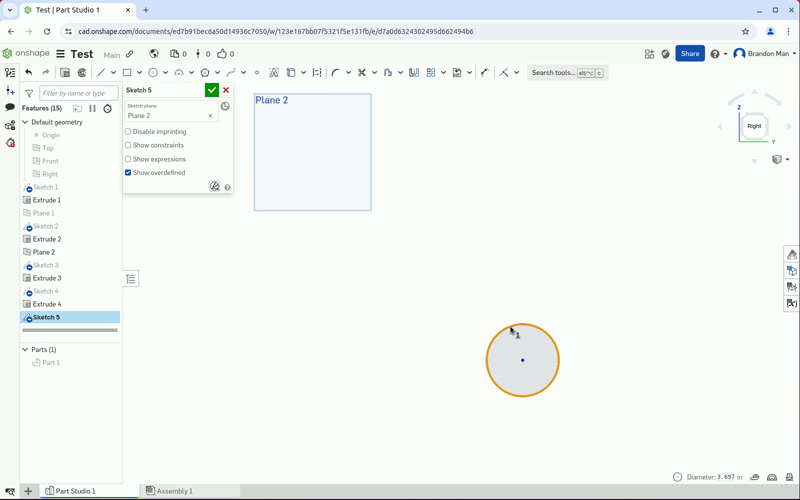
scroll(-6)
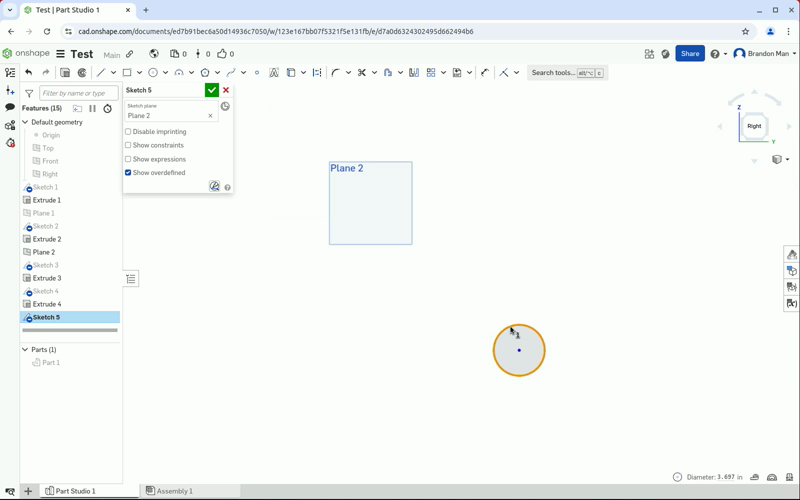
scroll(-6)
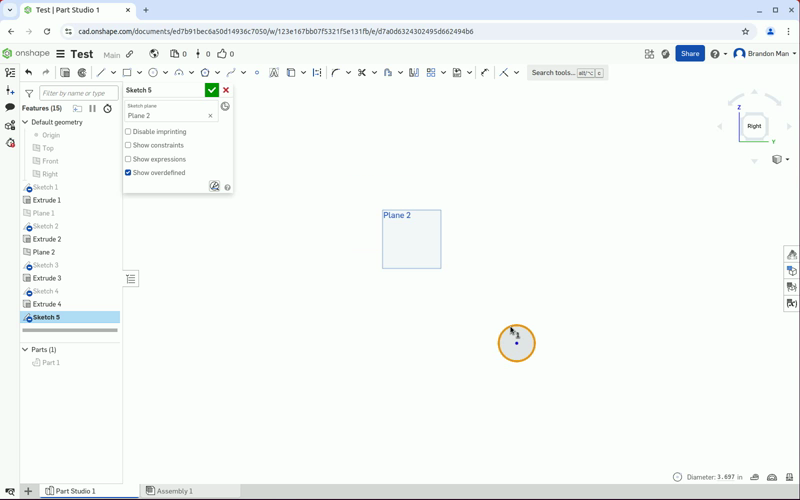
scroll(-6)
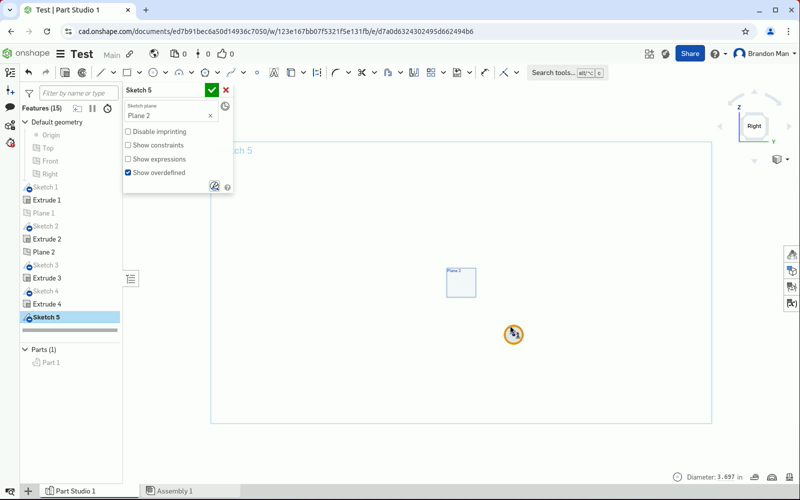
mouse_move(73, 352)
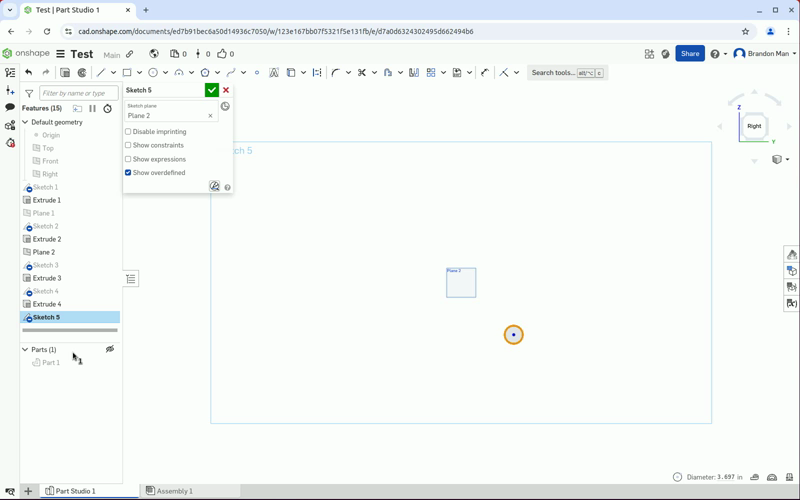
key(shift+y)
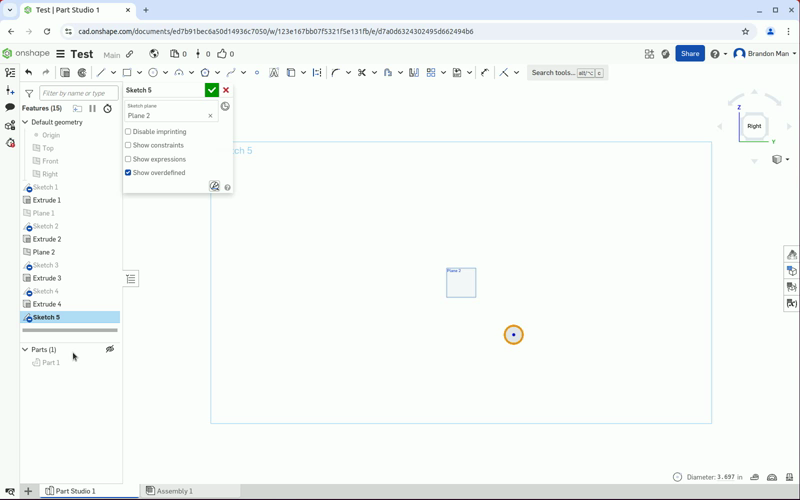
key(shift+e)
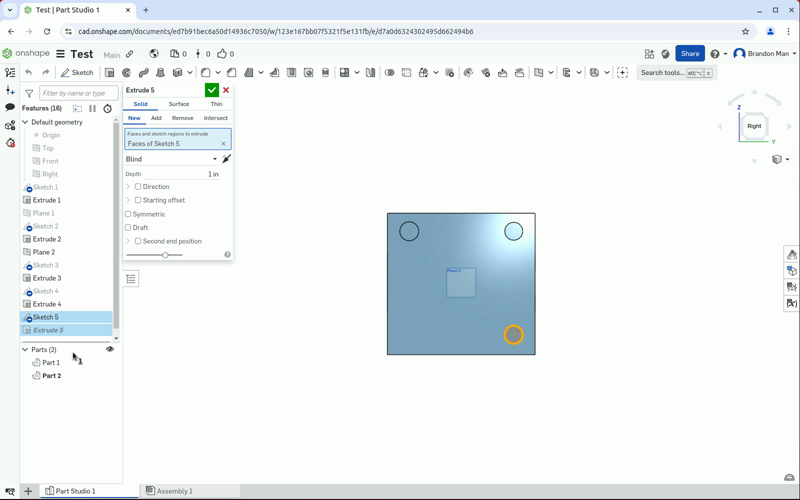
mouse_move(143, 106)
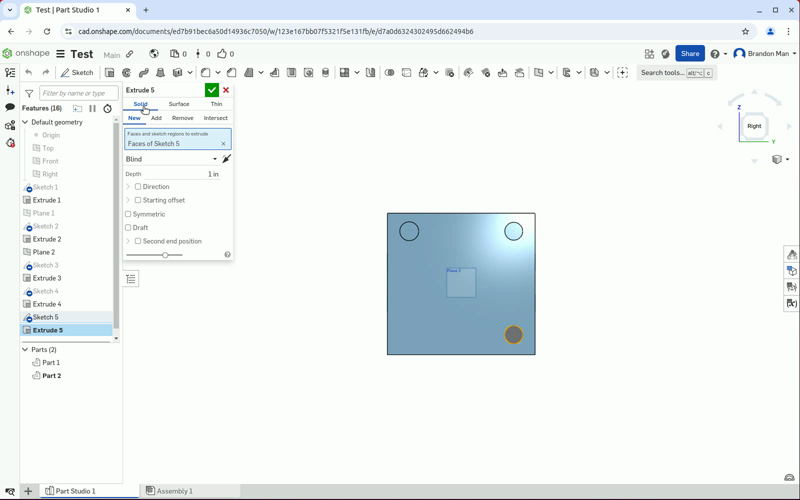
click(143, 106)
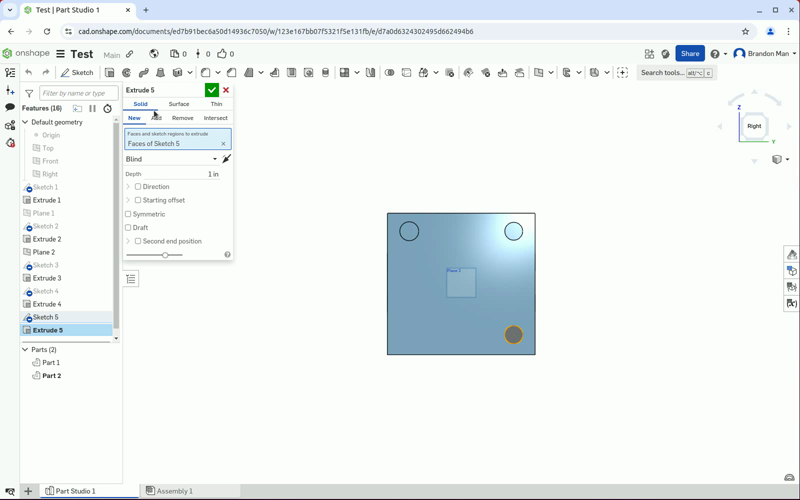
mouse_move(186, 120)
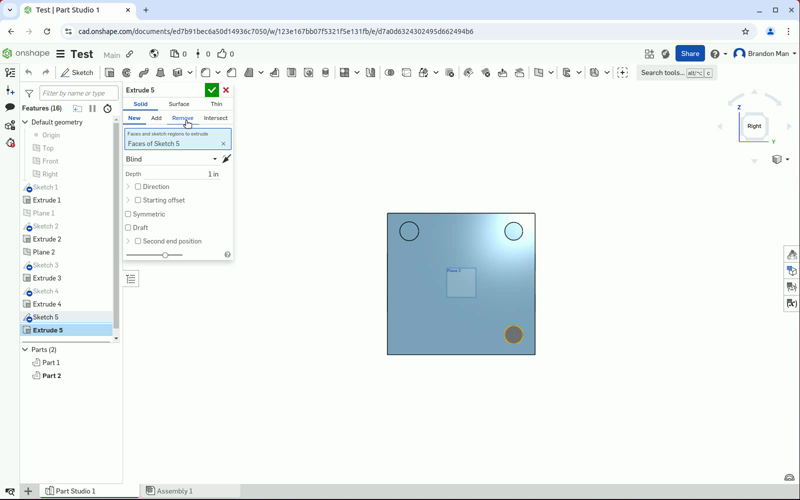
click(186, 120)
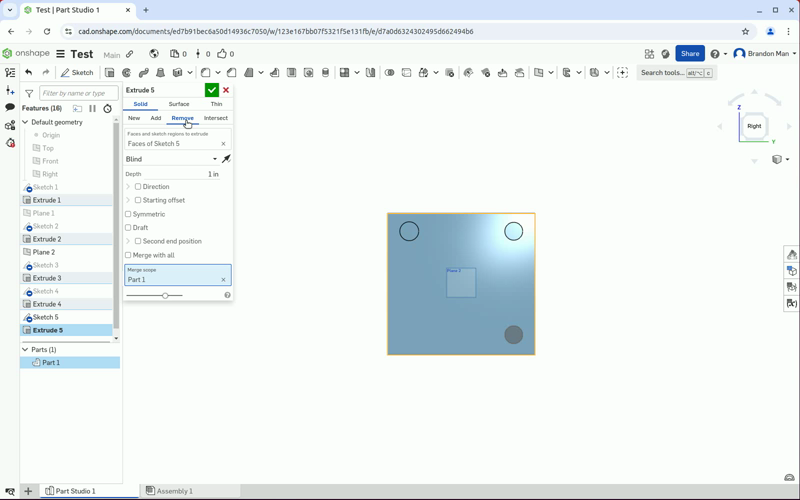
key(tab, 4)
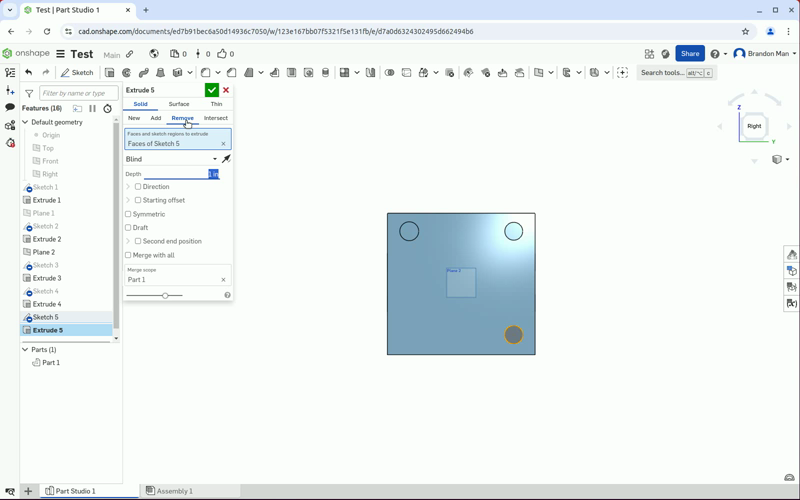
text(7.221)
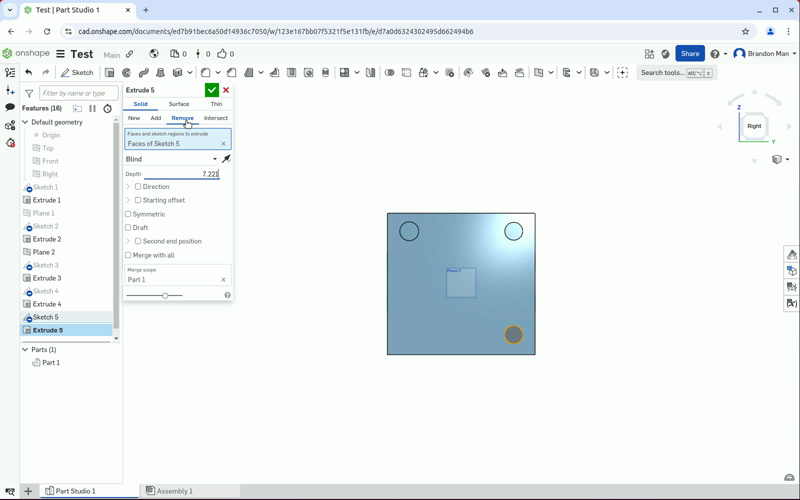
key(tab, 6)
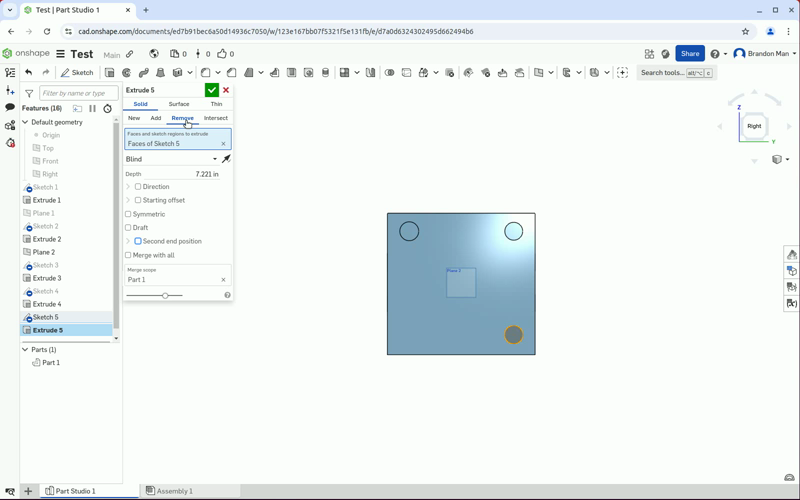
key(space)
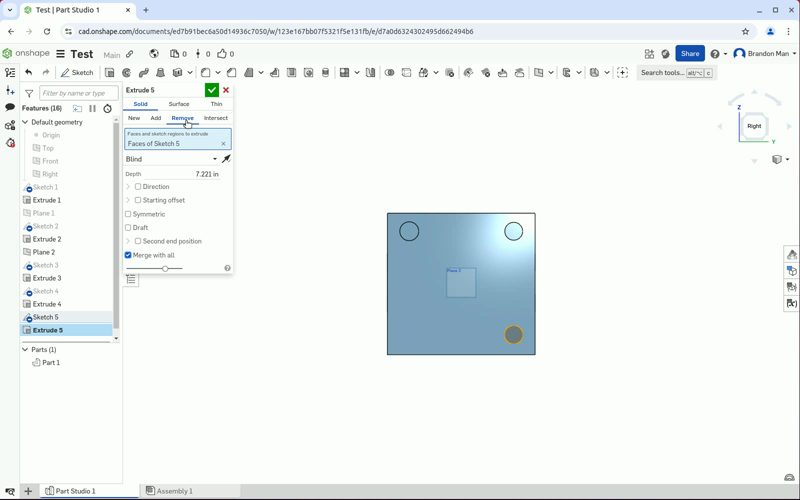
key(enter)
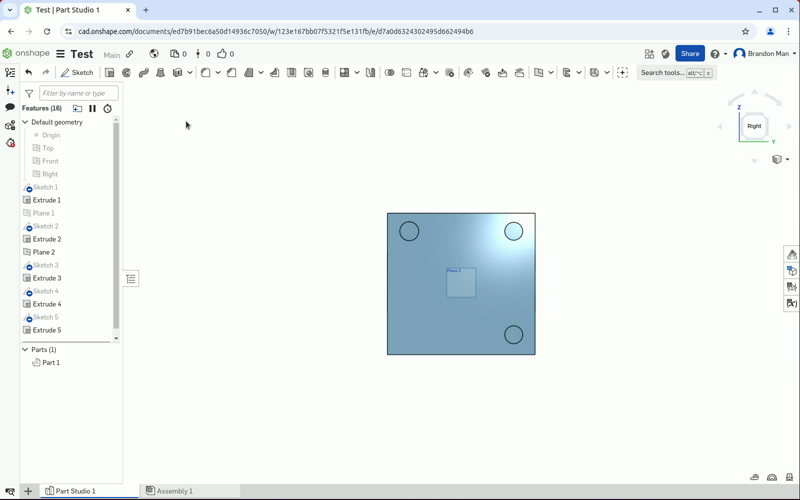
key(shift+h)
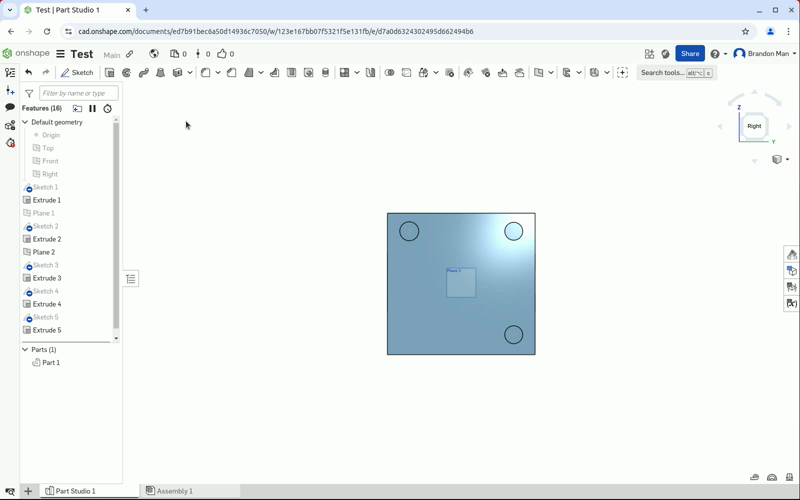
key(shift+h)
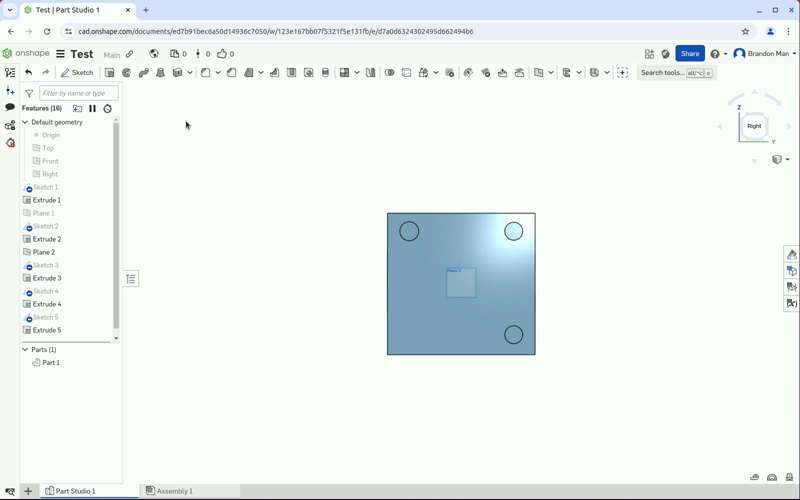
mouse_move(69, 189)
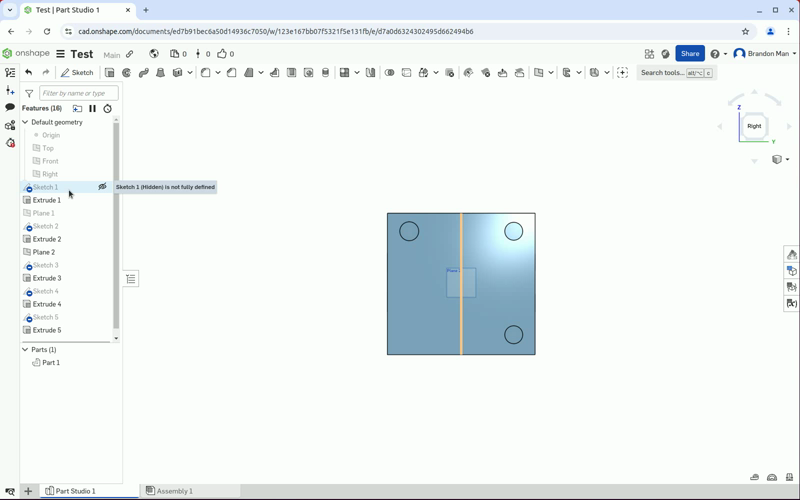
click(69, 189)
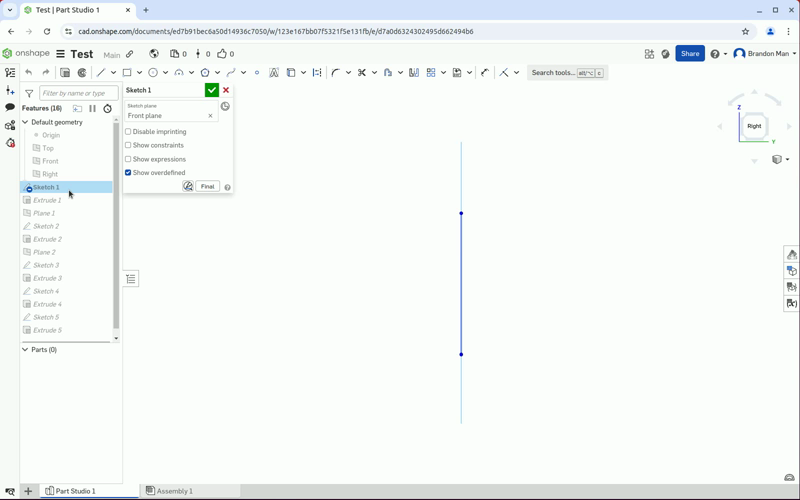
mouse_move(229, 92)
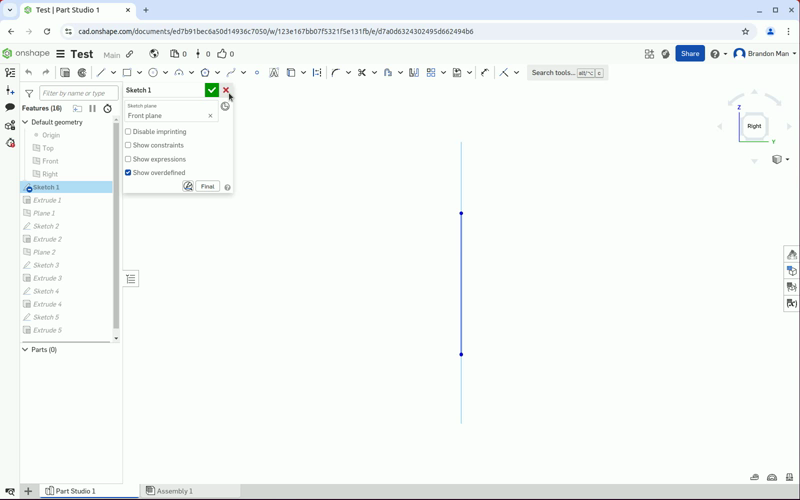
click(229, 92)
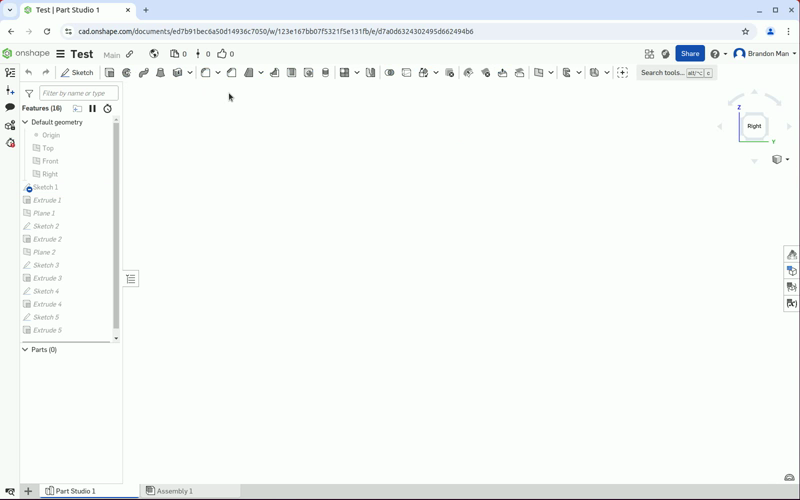
key(shift+s)
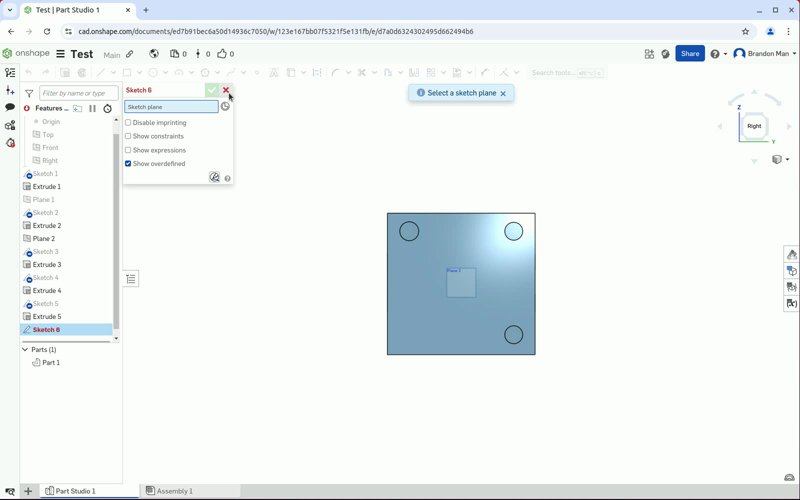
mouse_move(69, 241)
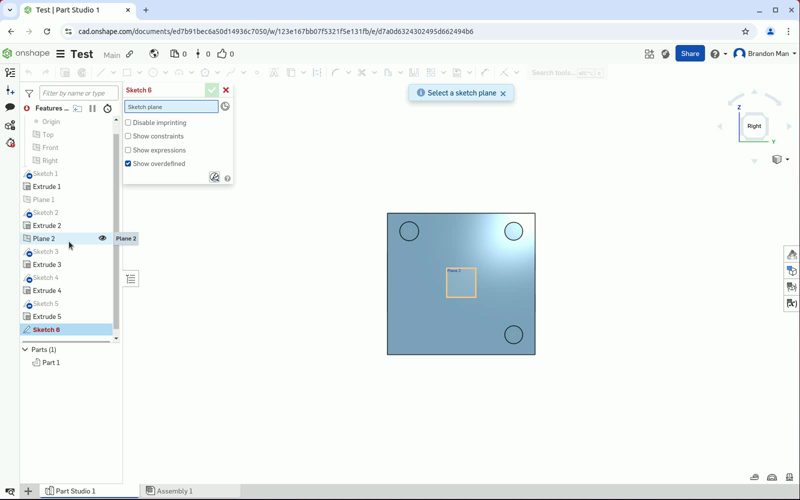
click(69, 241)
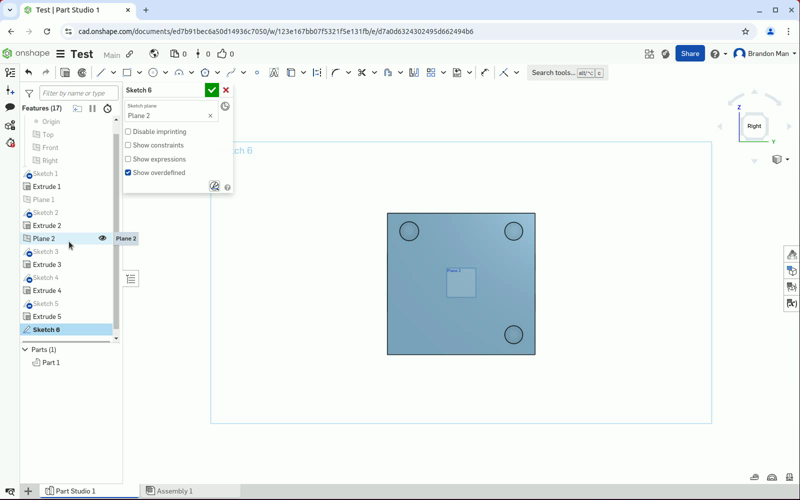
mouse_move(73, 352)
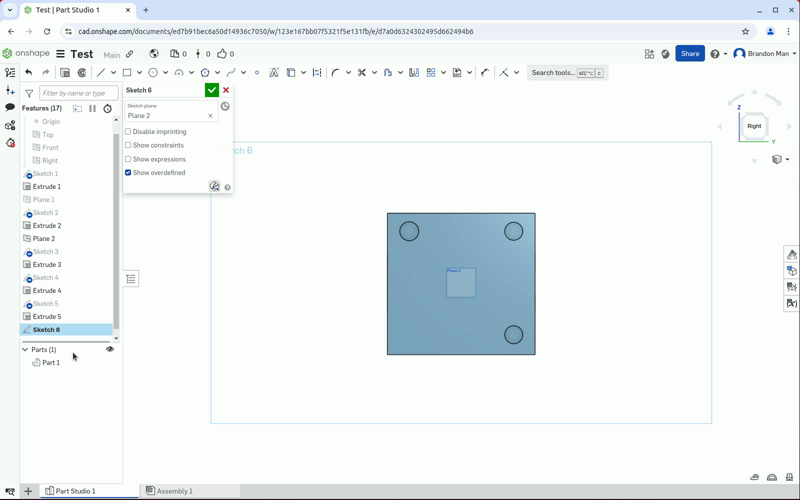
key(y)
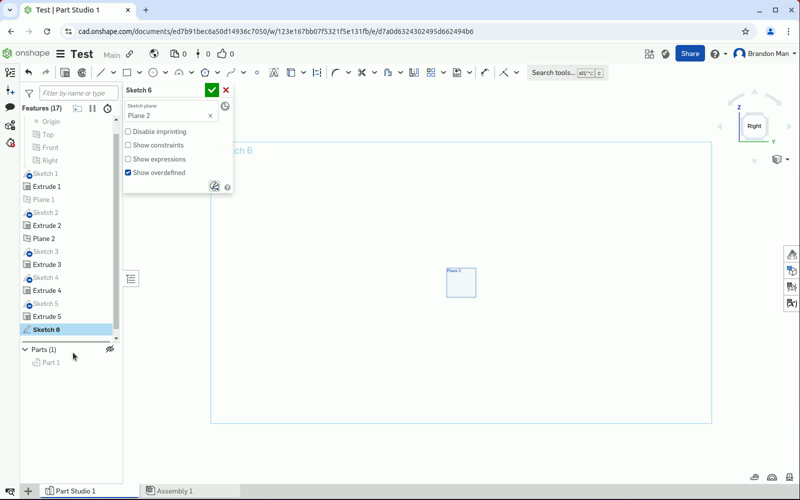
key(c)
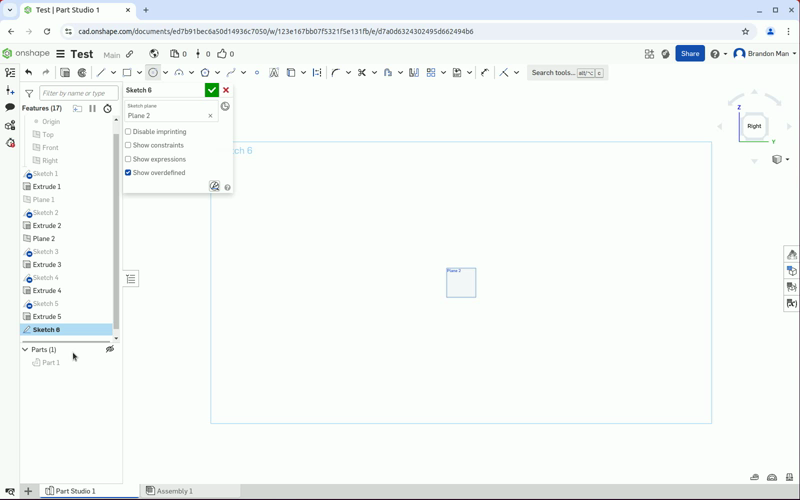
key_down(shift)
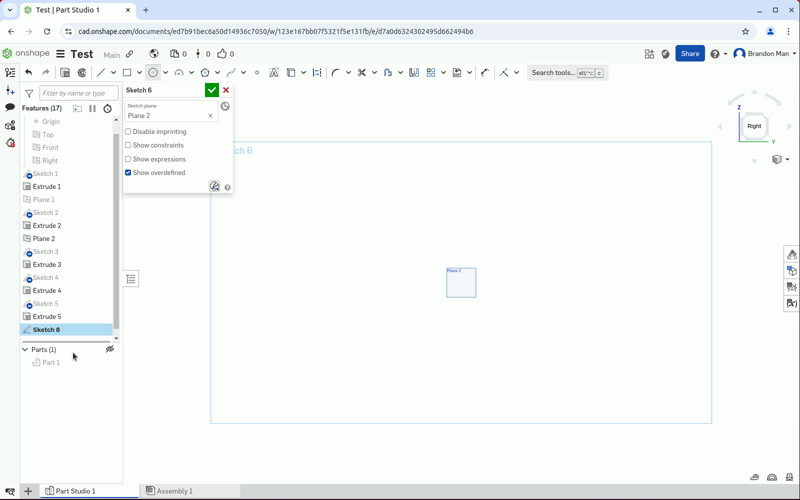
mouse_move(409, 334)
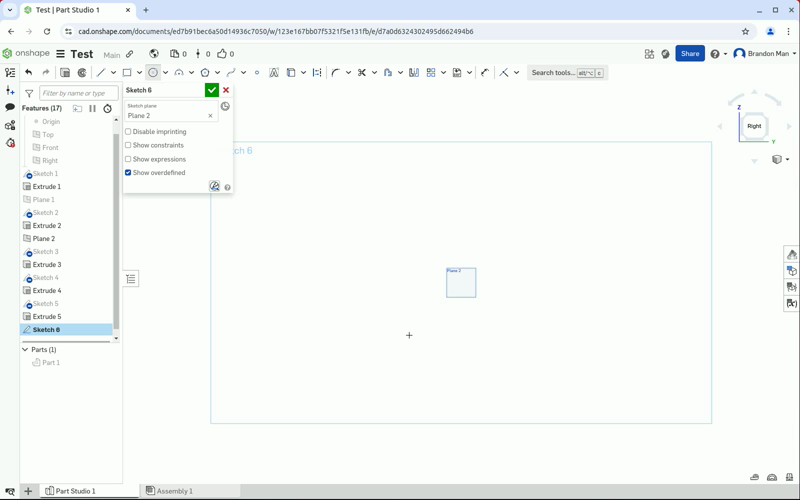
click(409, 334)
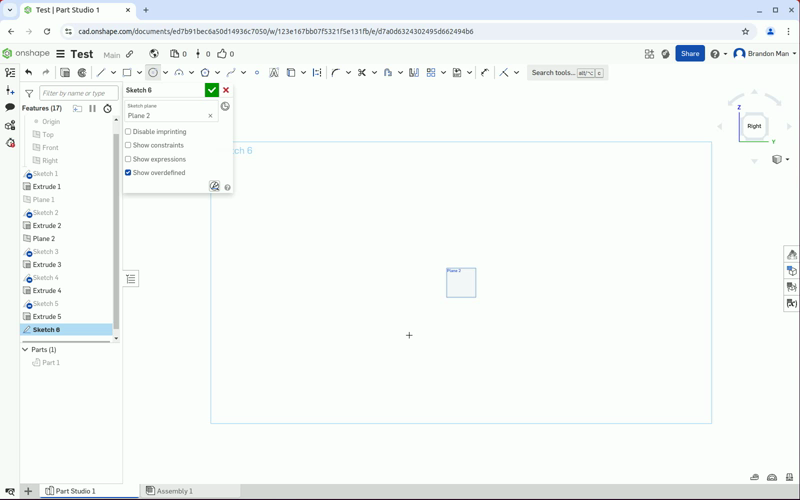
key_up(shift)
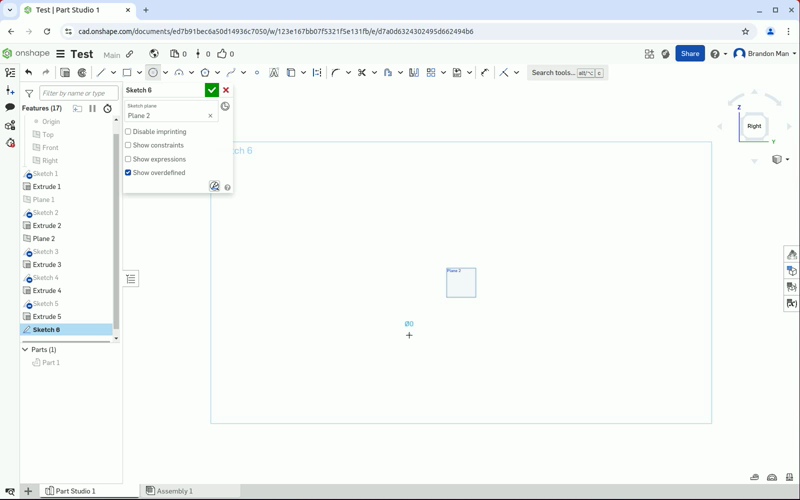
mouse_move(418, 334)
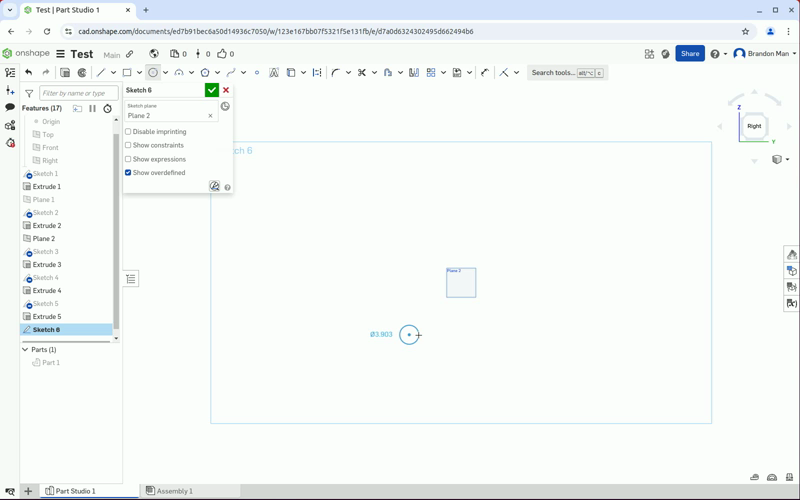
click(418, 334)
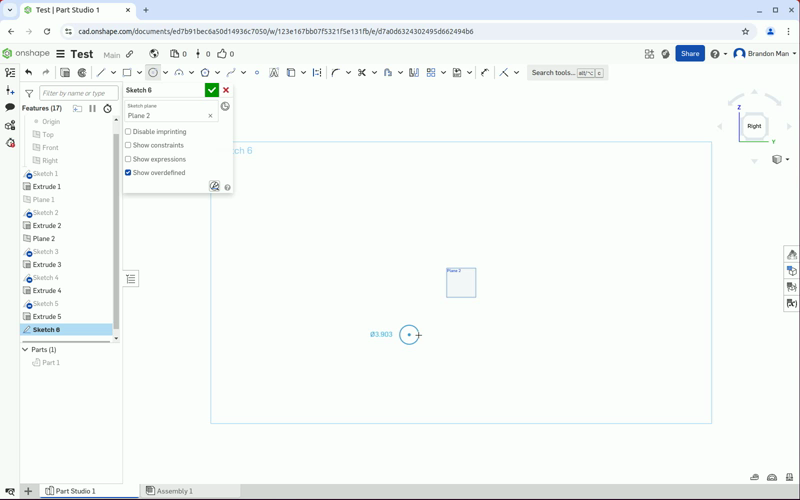
key(esc)
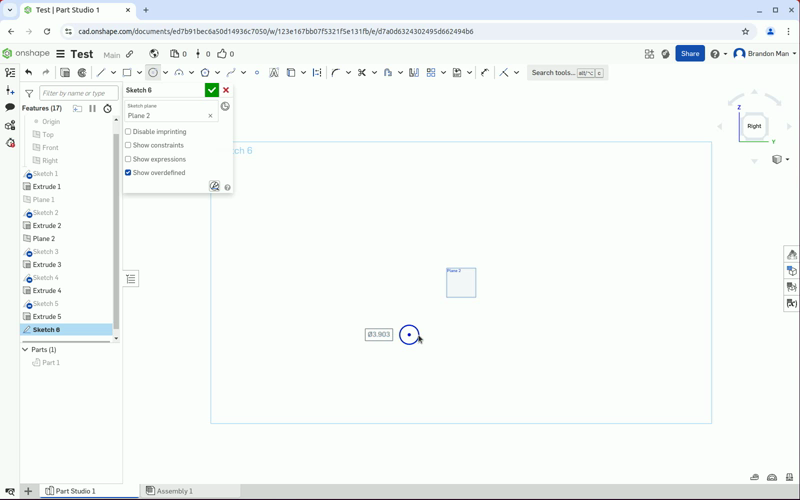
mouse_move(414, 340)
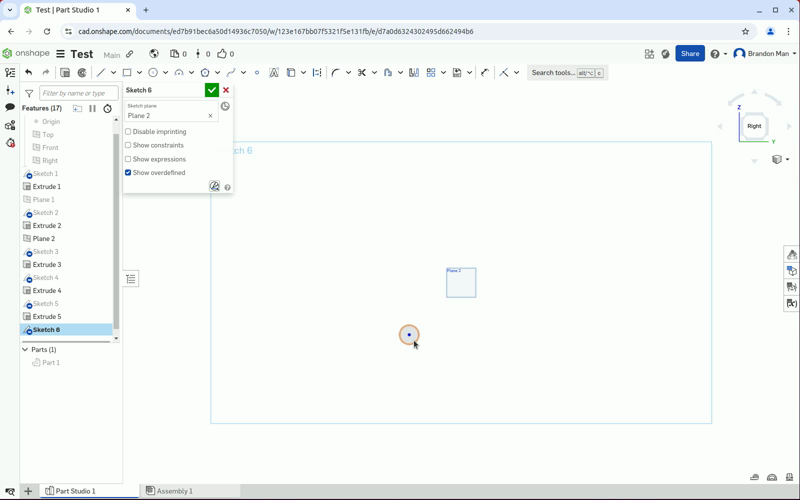
scroll(6)
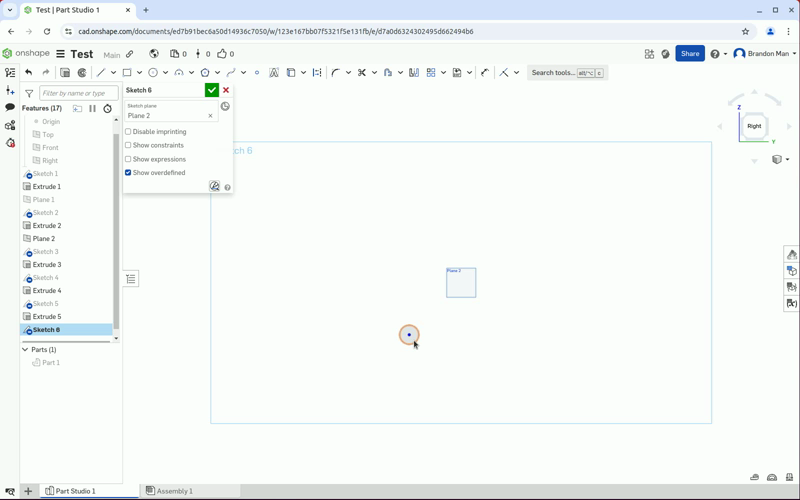
scroll(6)
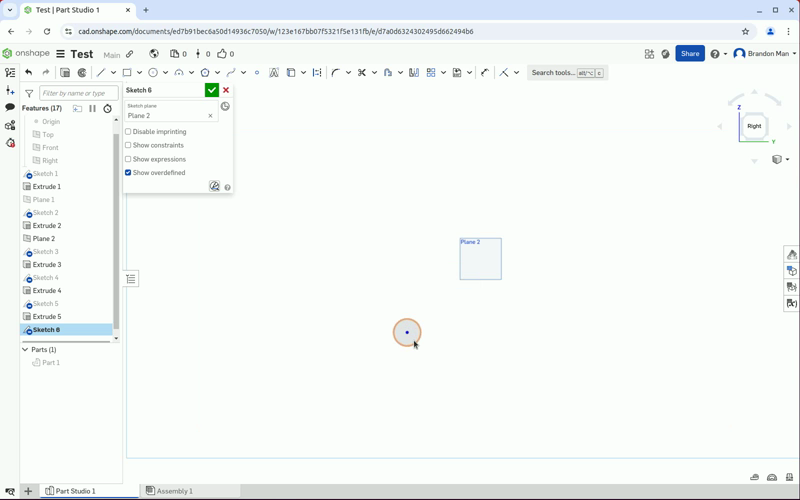
scroll(6)
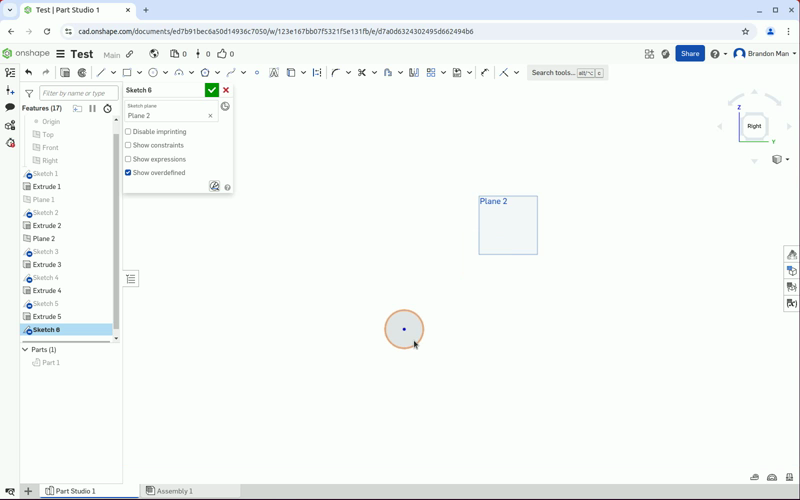
scroll(6)
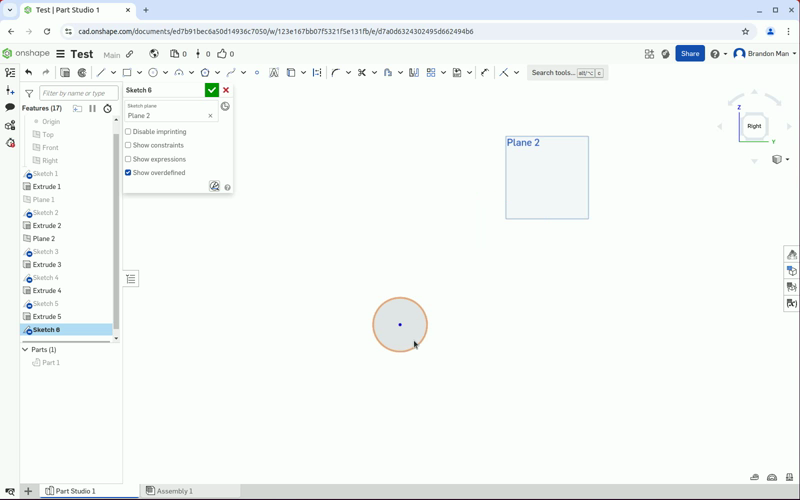
scroll(6)
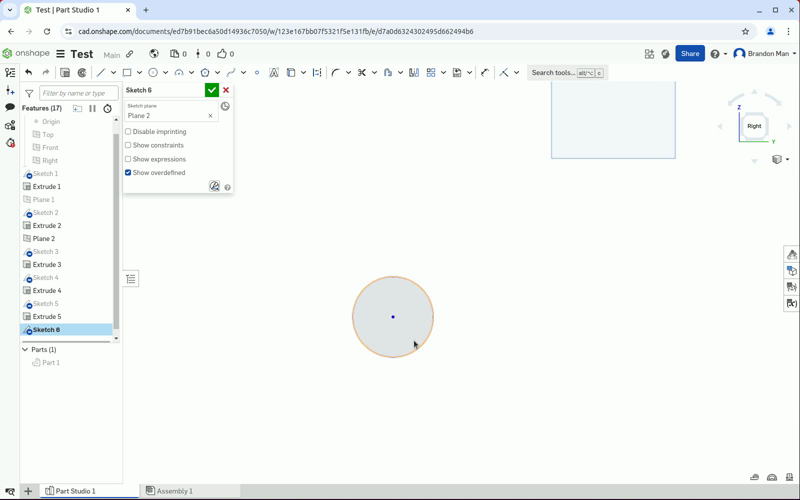
scroll(6)
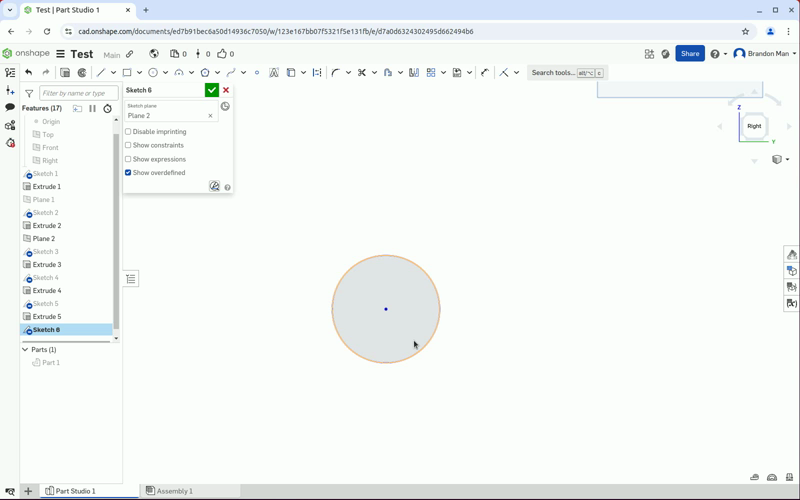
scroll(6)
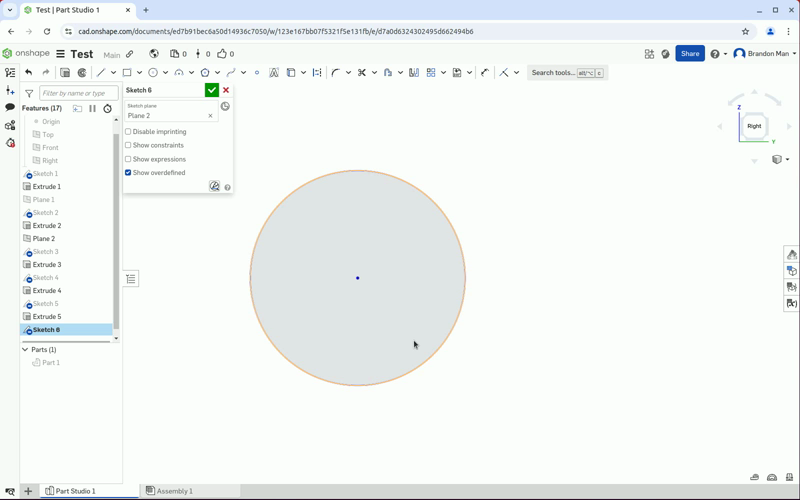
click(414, 340)
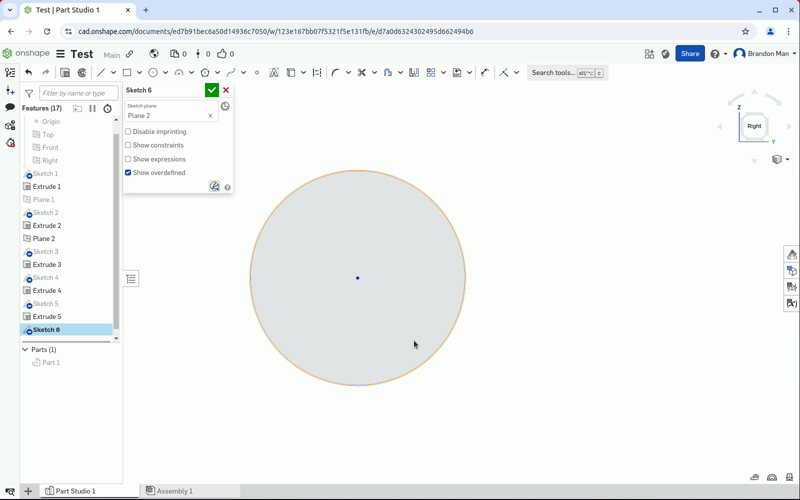
scroll(-6)
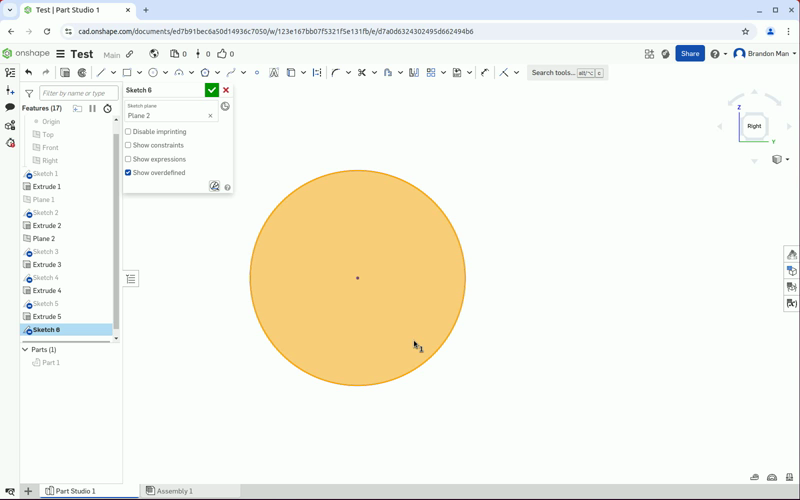
scroll(-6)
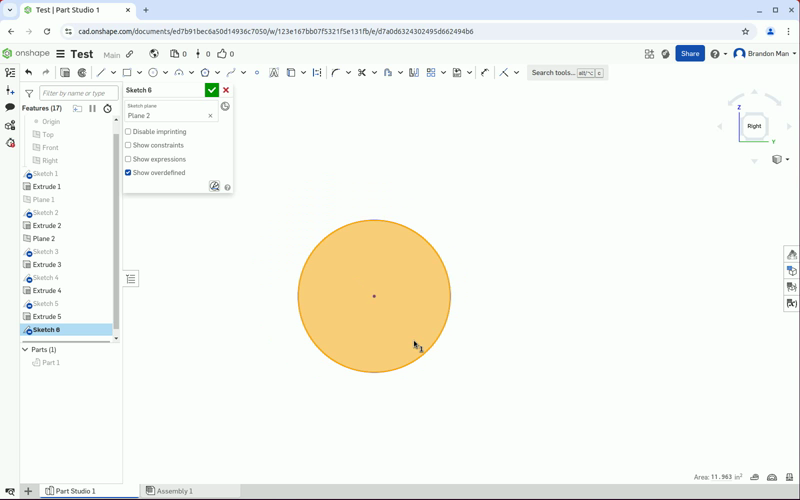
scroll(-6)
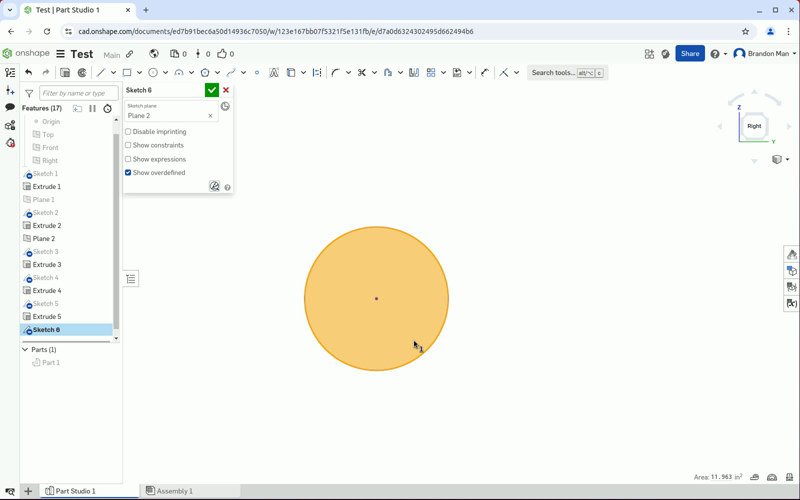
scroll(-6)
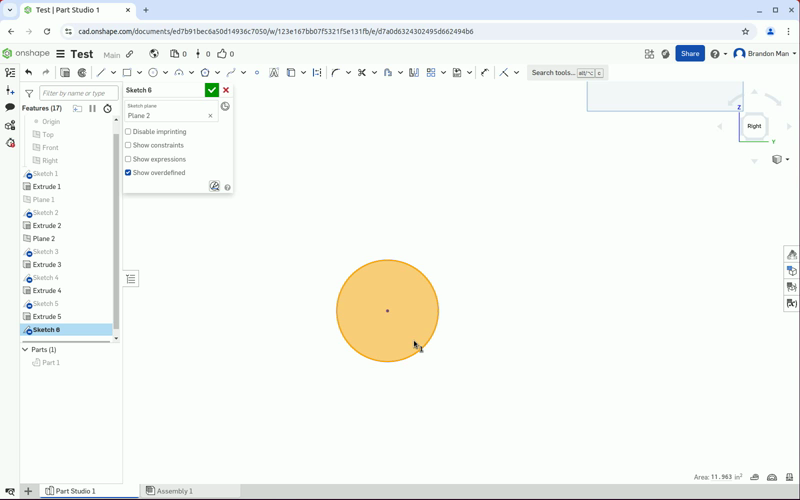
scroll(-6)
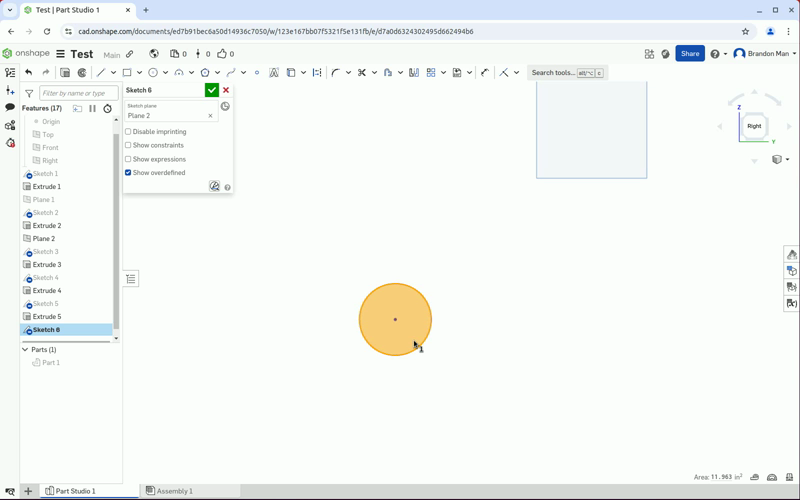
scroll(-6)
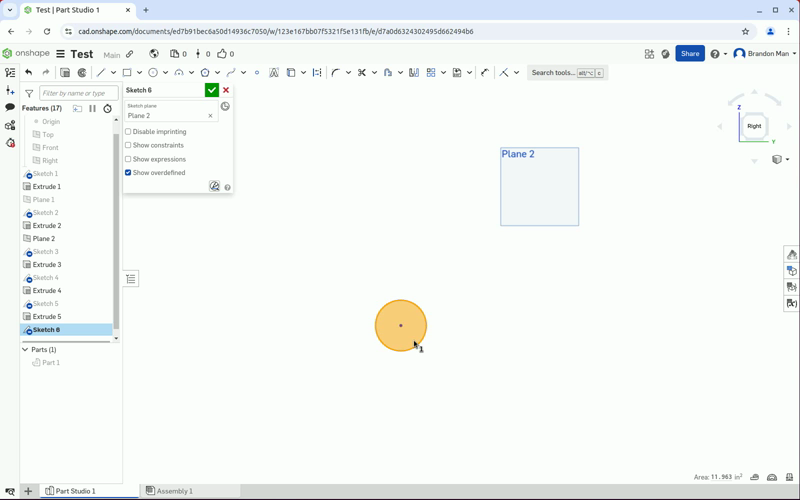
scroll(-6)
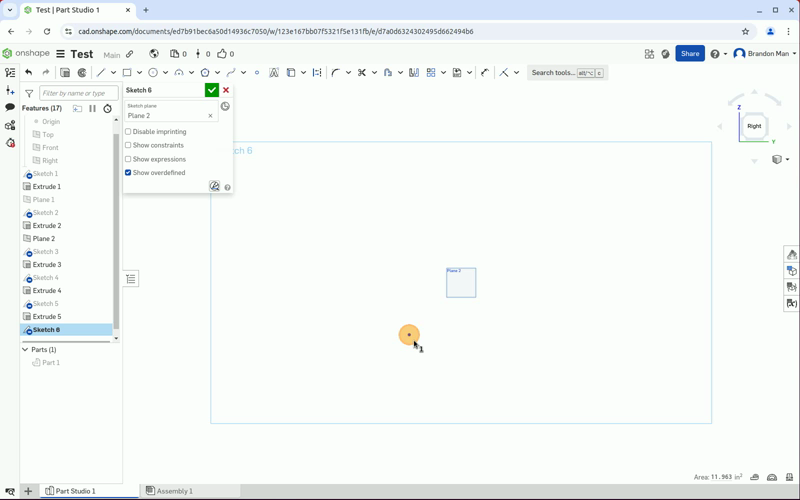
mouse_move(73, 352)
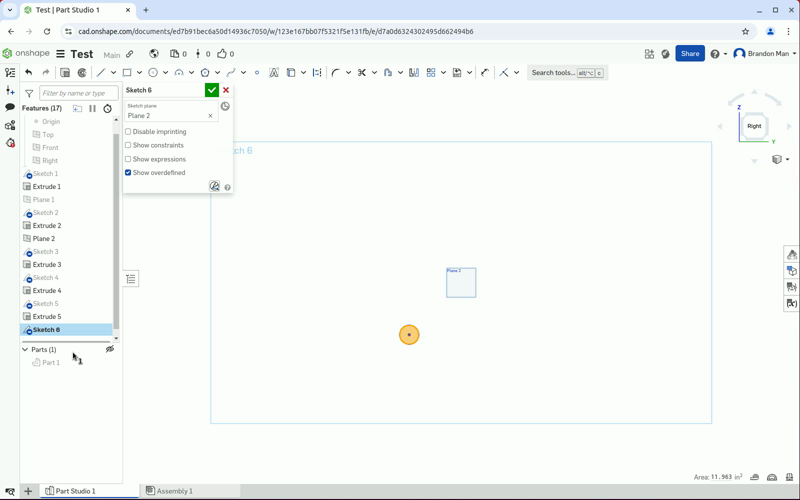
key(shift+y)
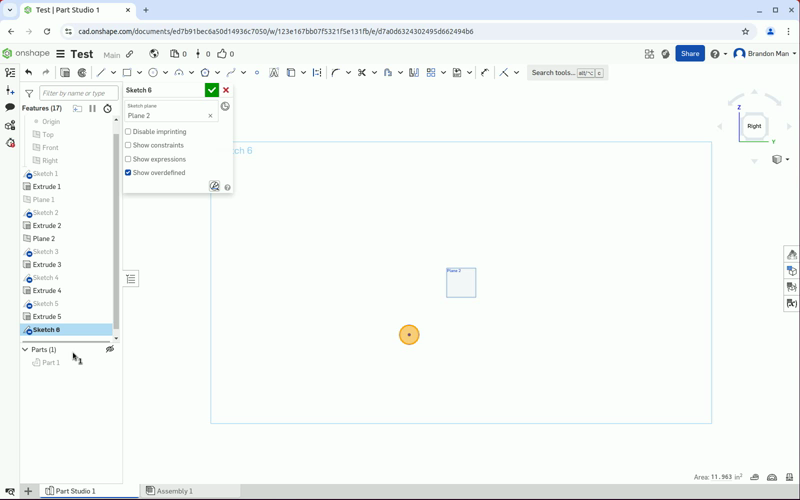
key(shift+e)
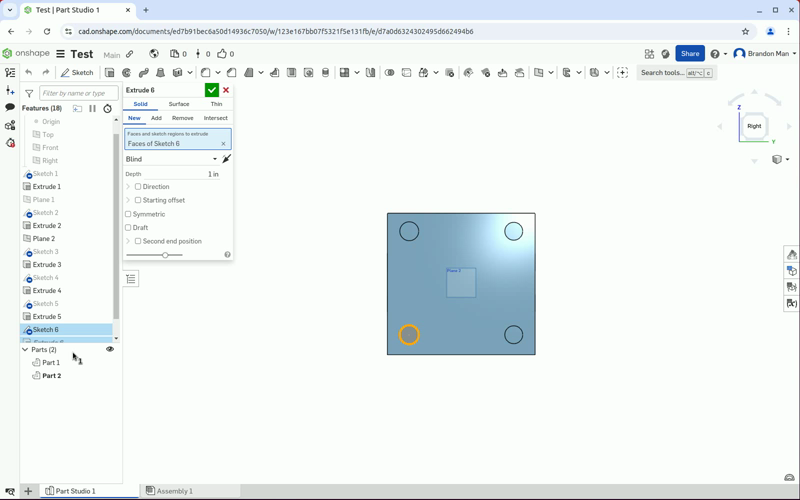
mouse_move(143, 106)
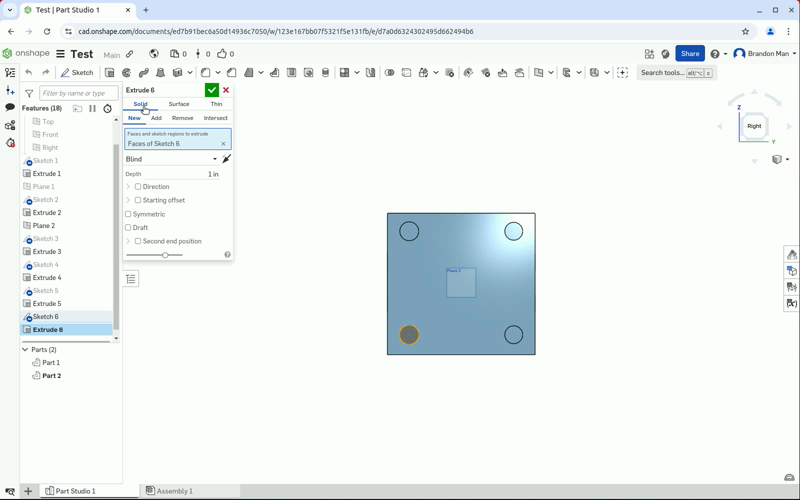
click(143, 106)
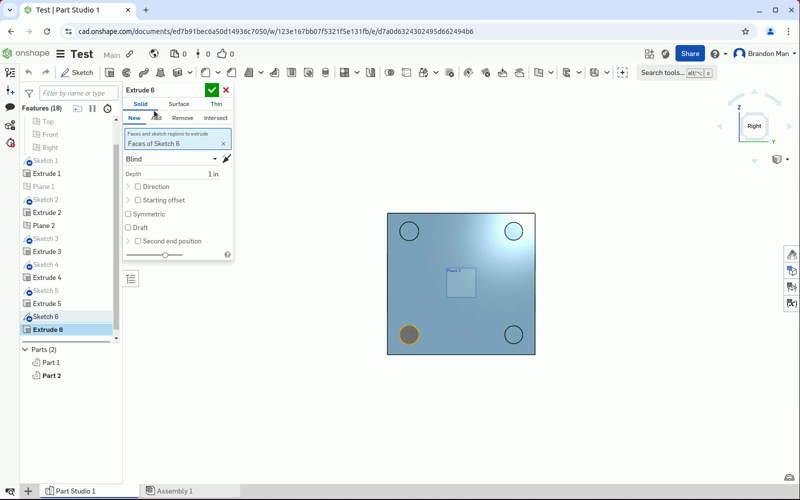
mouse_move(186, 120)
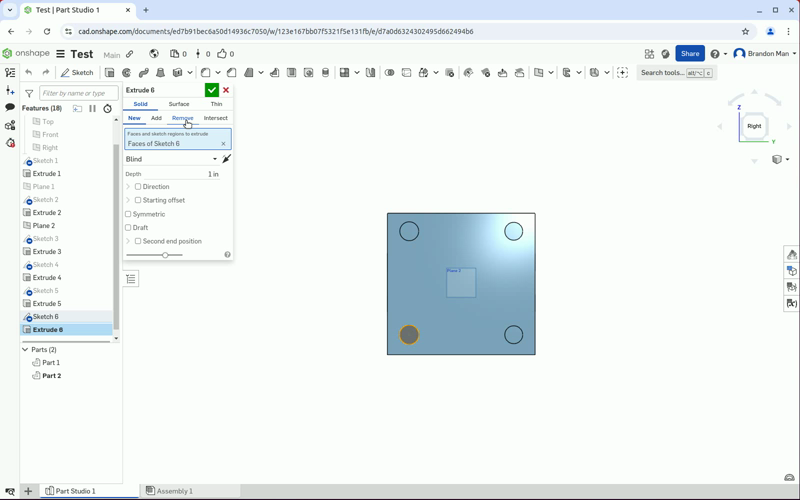
click(186, 120)
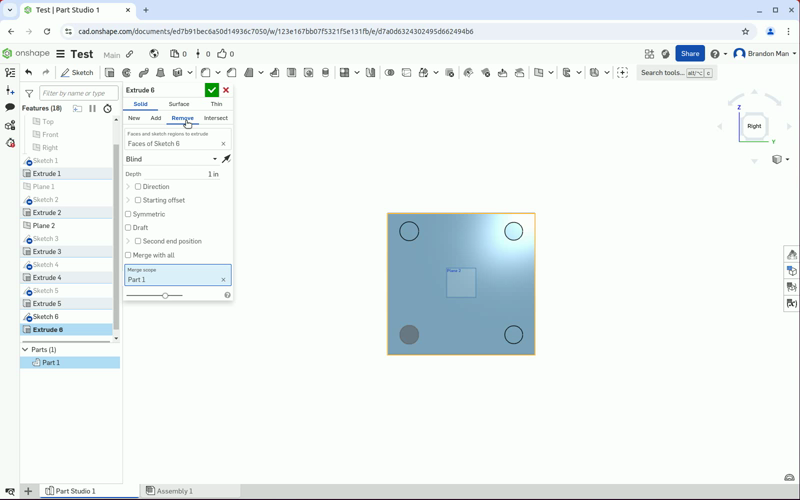
key(tab, 4)
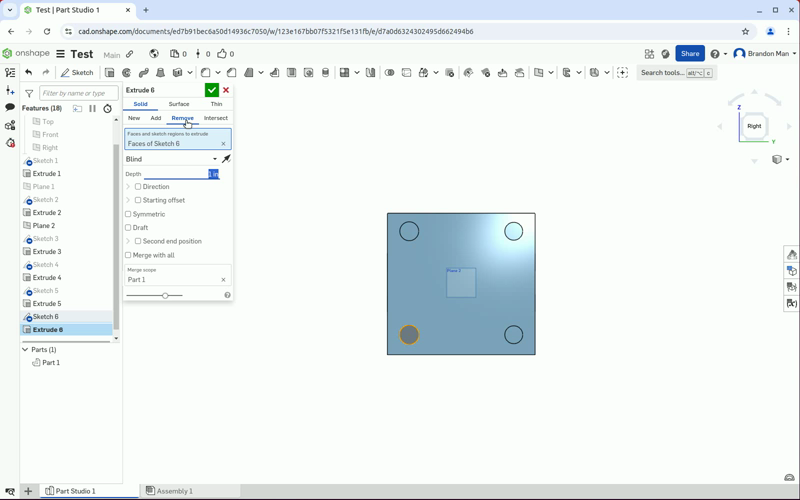
text(7.221)
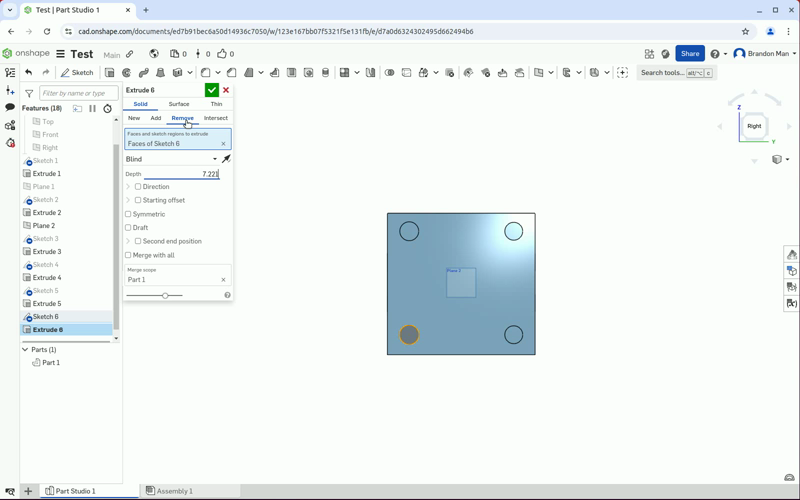
key(tab, 6)
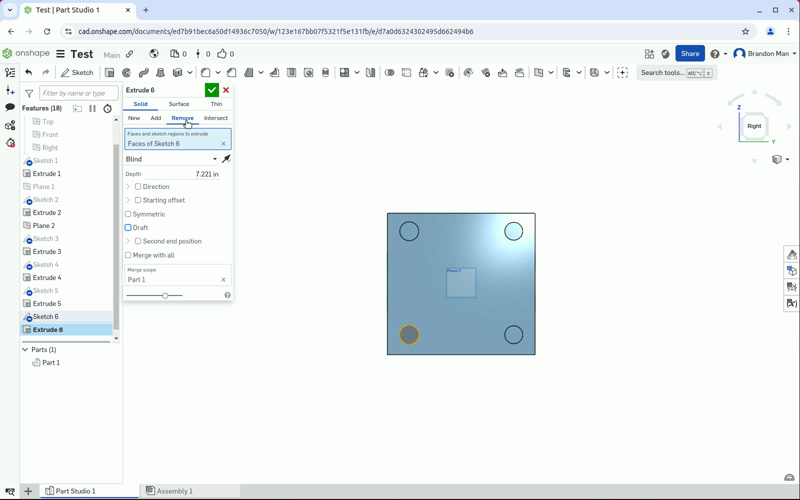
key(space)
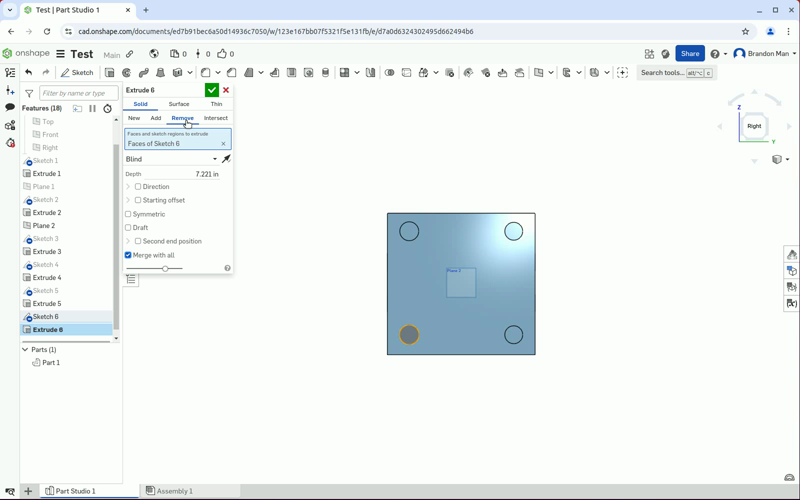
key(enter)
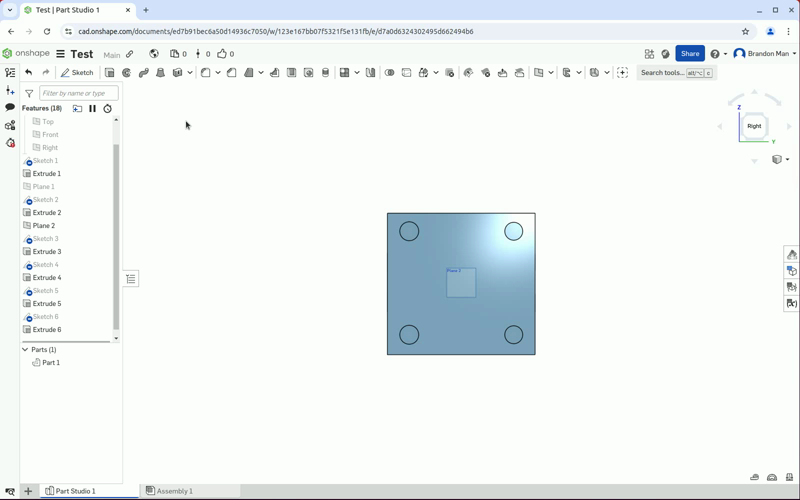
key(shift+h)
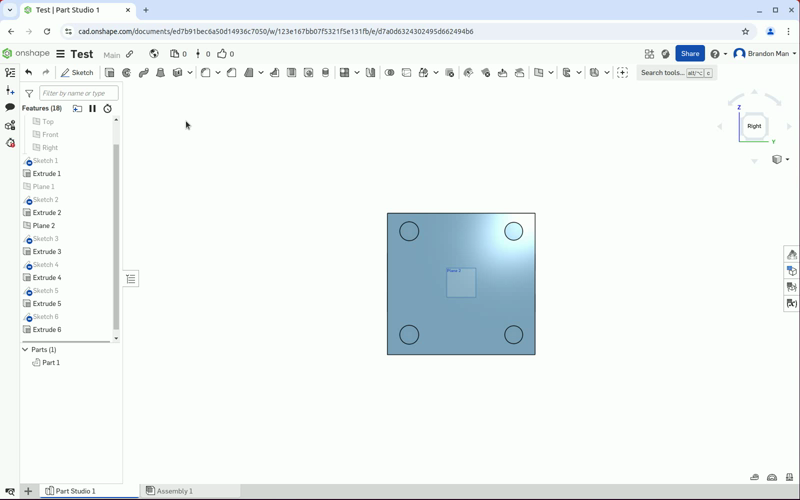
key(shift+h)
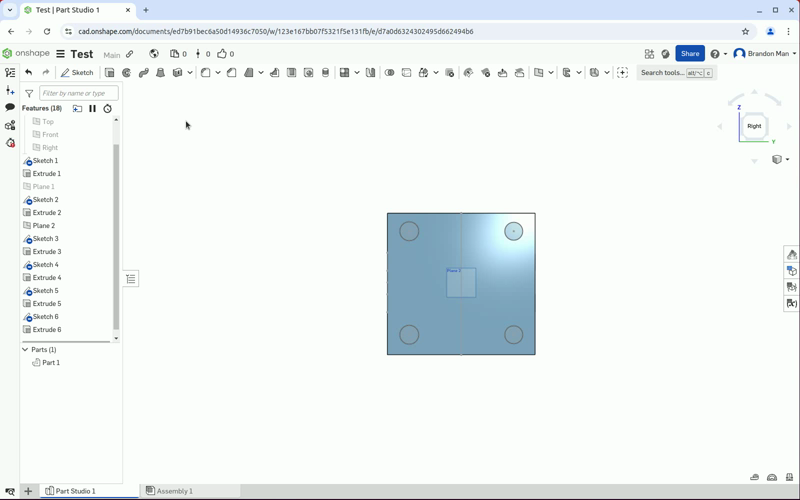
key(shift+7)
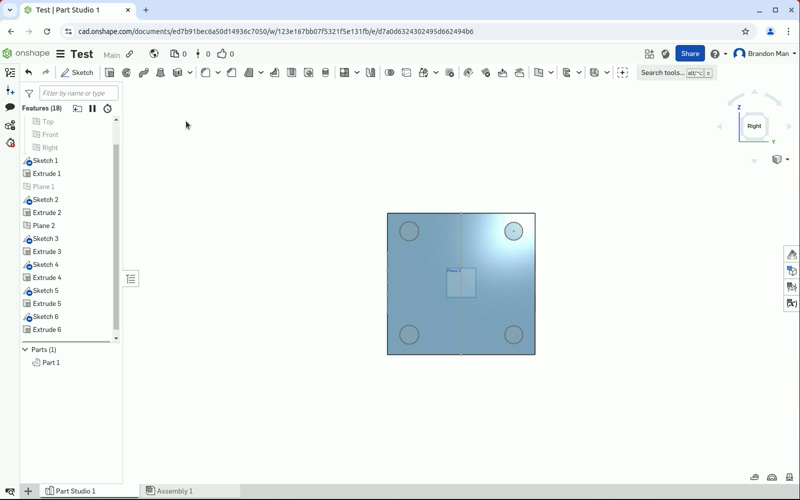
key(right, 2)
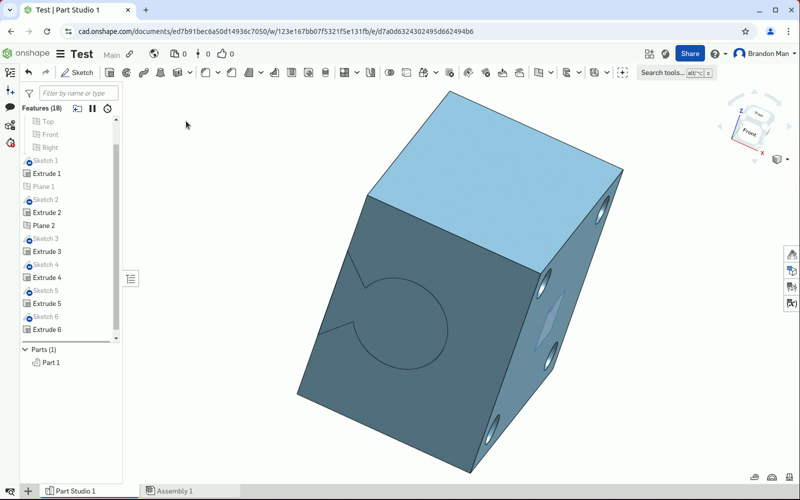
key(down, 2)
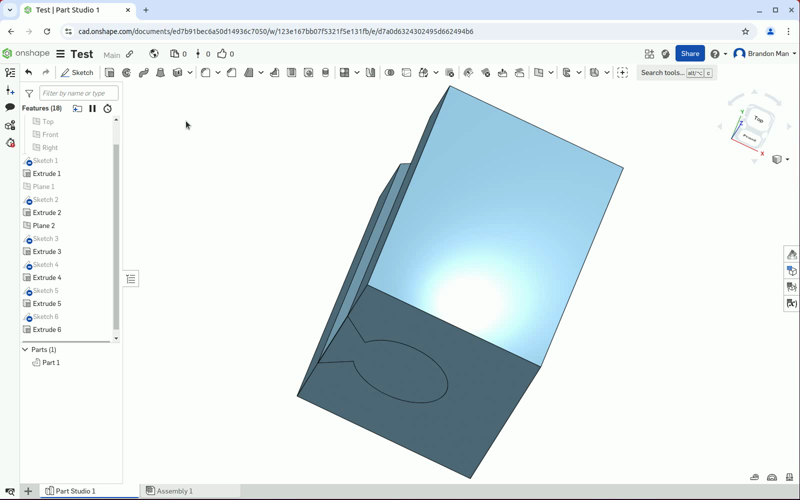
key(up, 2)
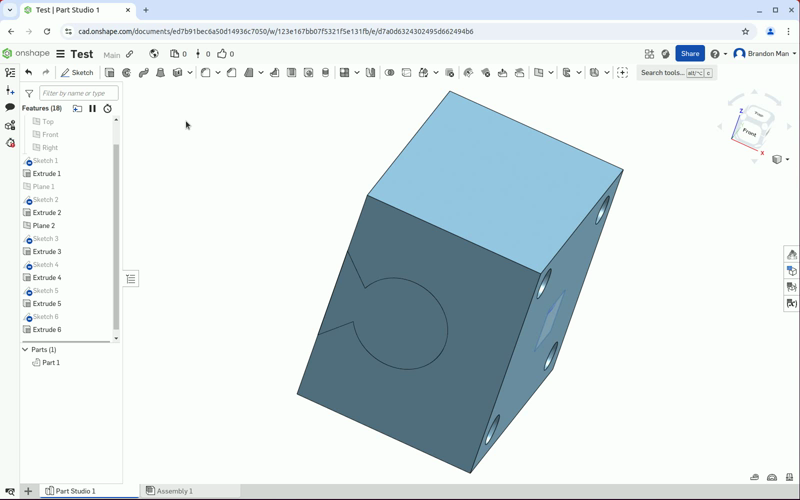
key(left, 2)
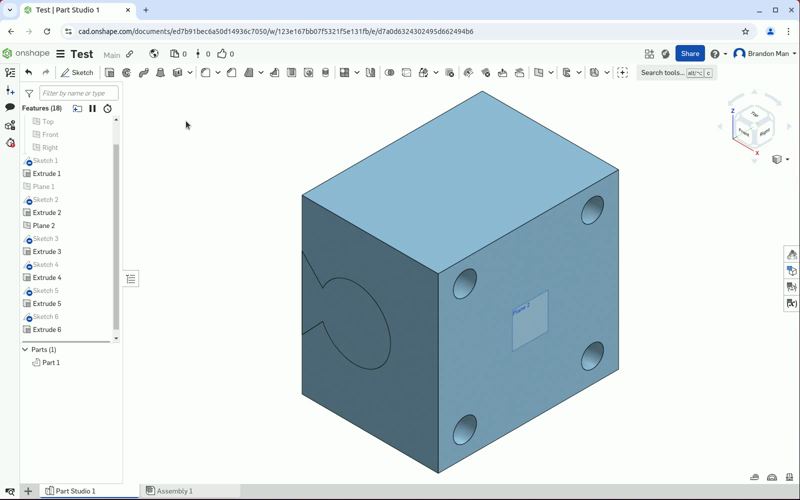
mouse_move(69, 163)
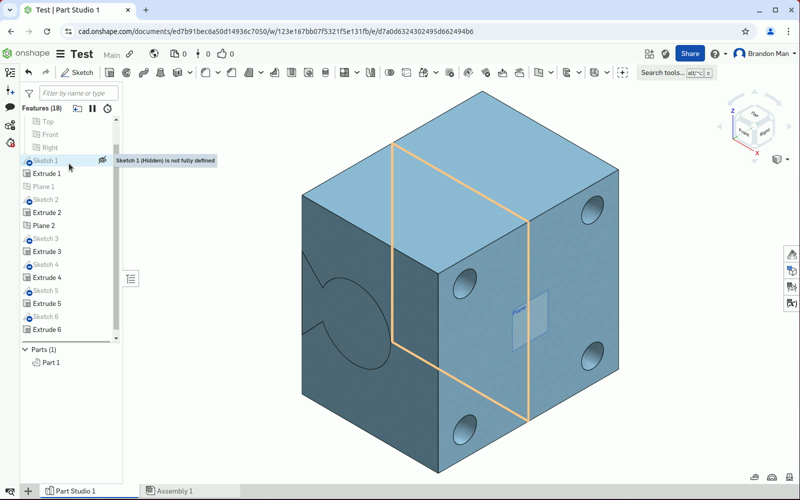
click(69, 163)